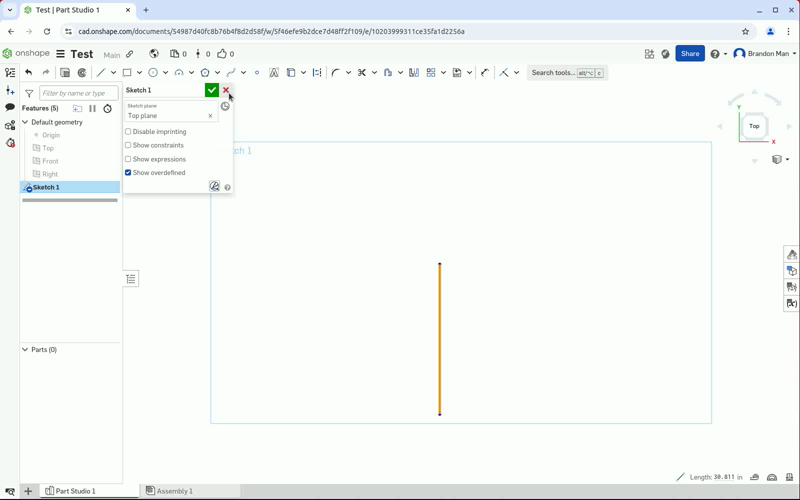
key(shift+h)
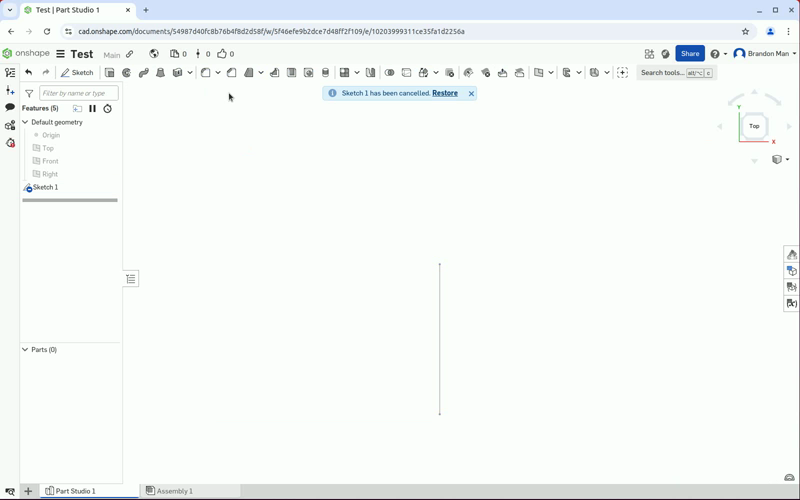
key(shift+s)
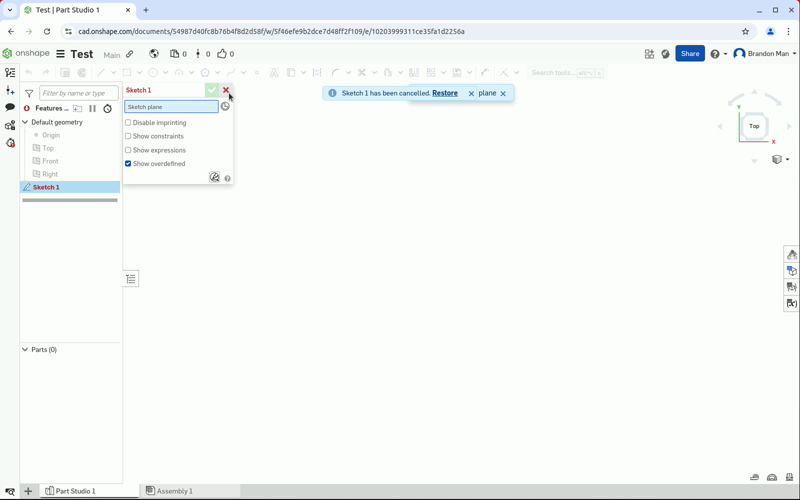
mouse_move(73, 150)
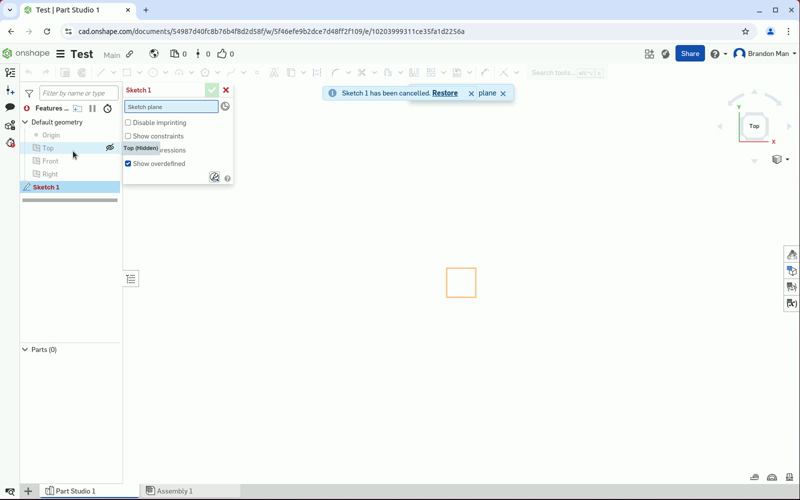
click(73, 150)
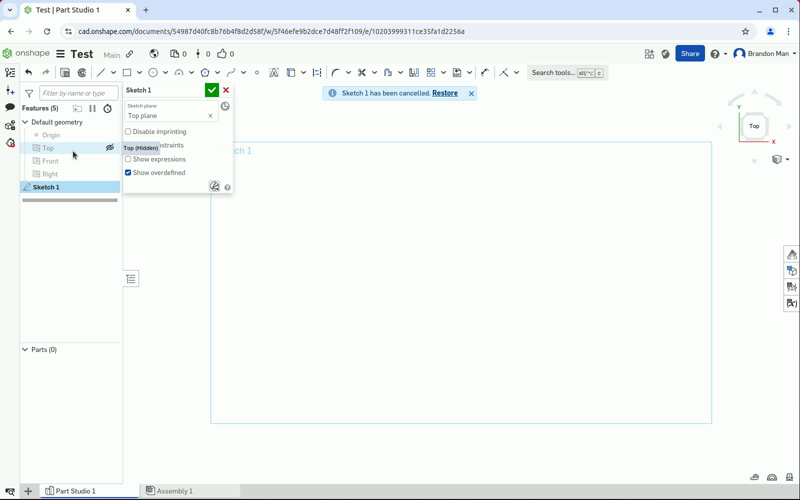
mouse_move(73, 352)
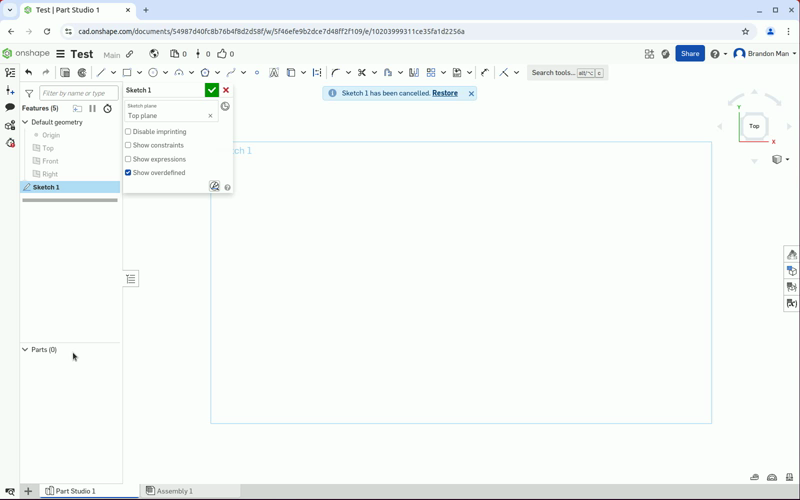
key(y)
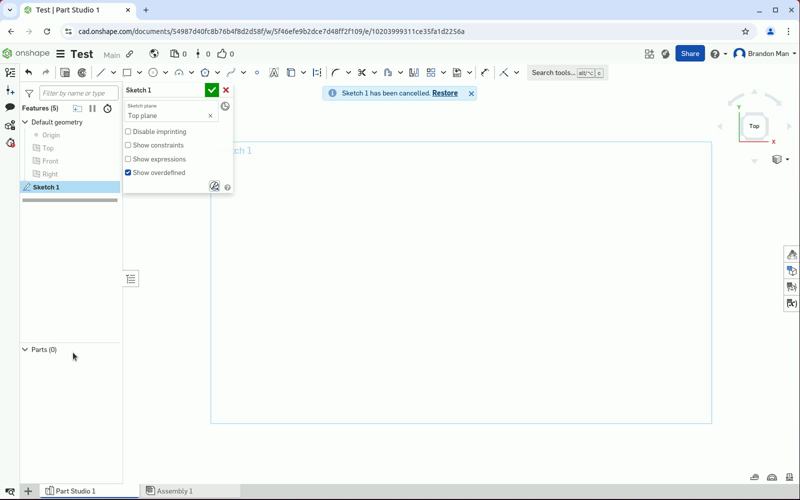
key(a)
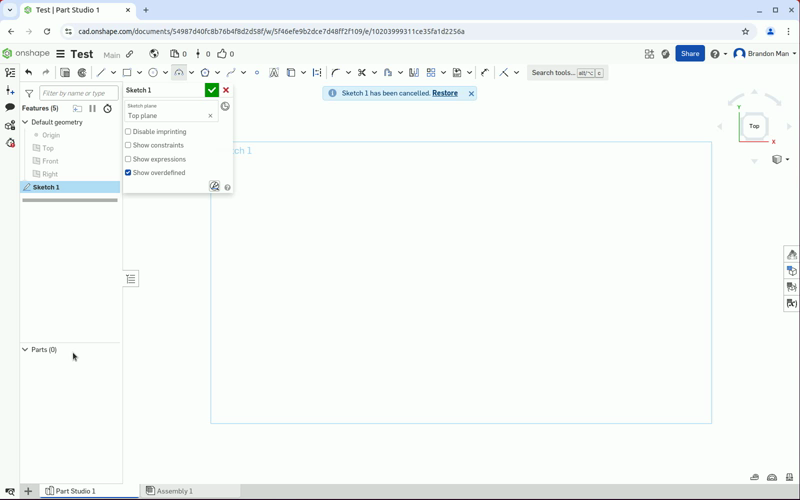
key_down(shift)
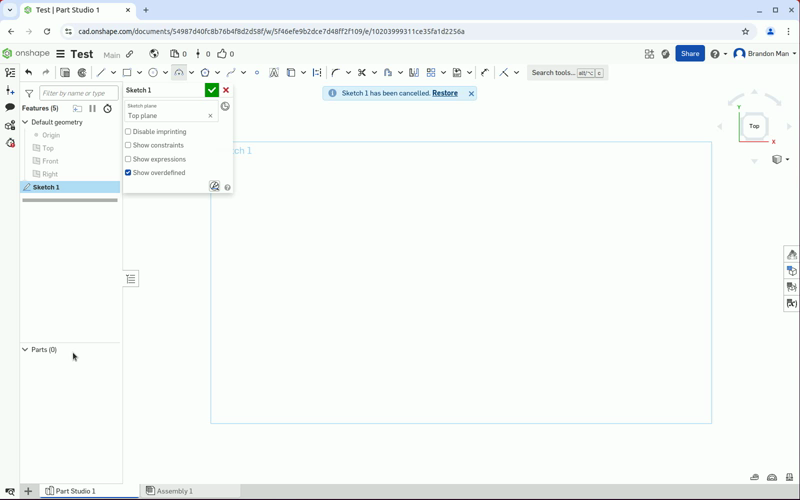
mouse_move(351, 339)
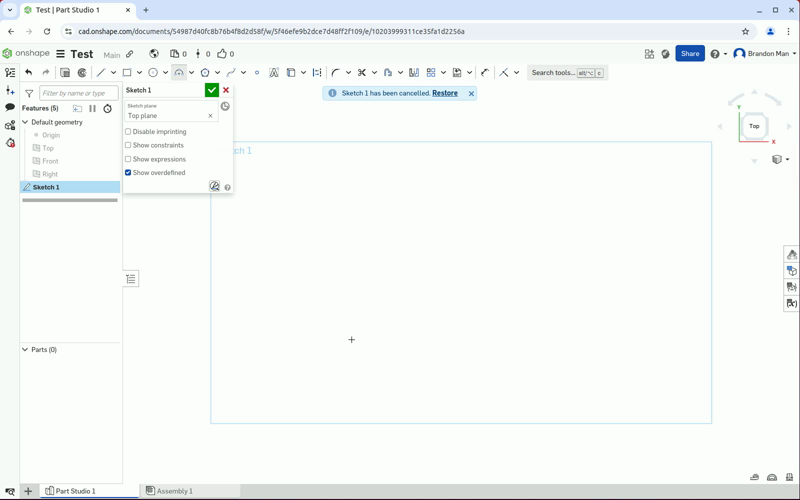
click(351, 339)
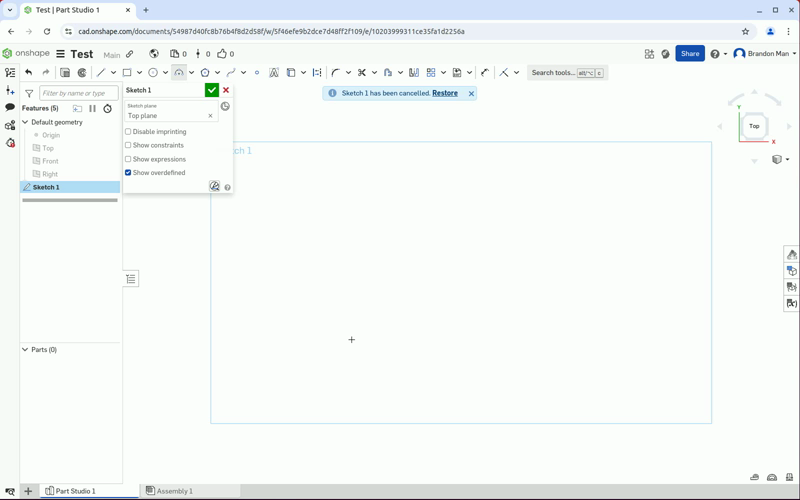
key_up(shift)
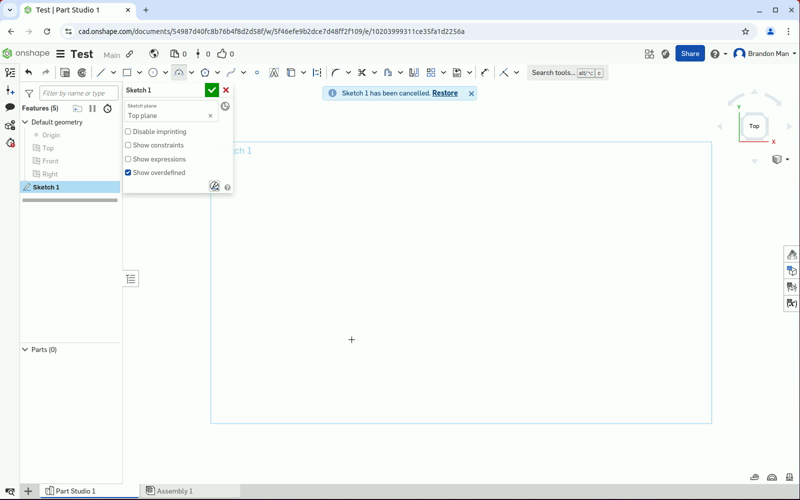
key_down(shift)
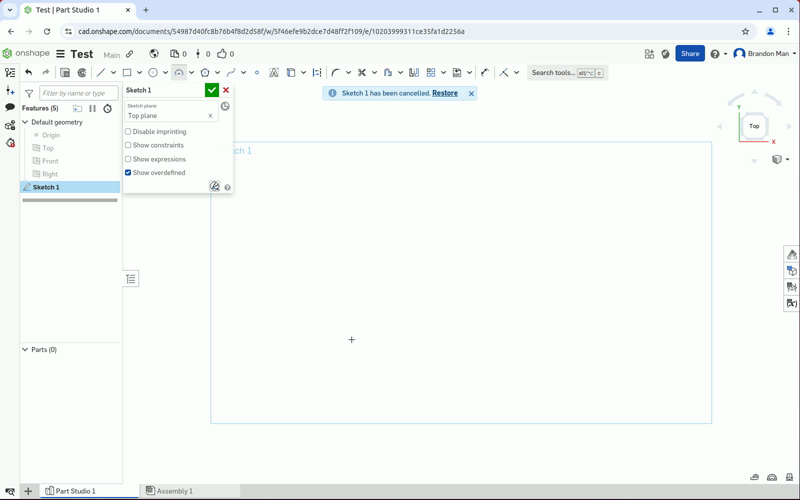
mouse_move(444, 276)
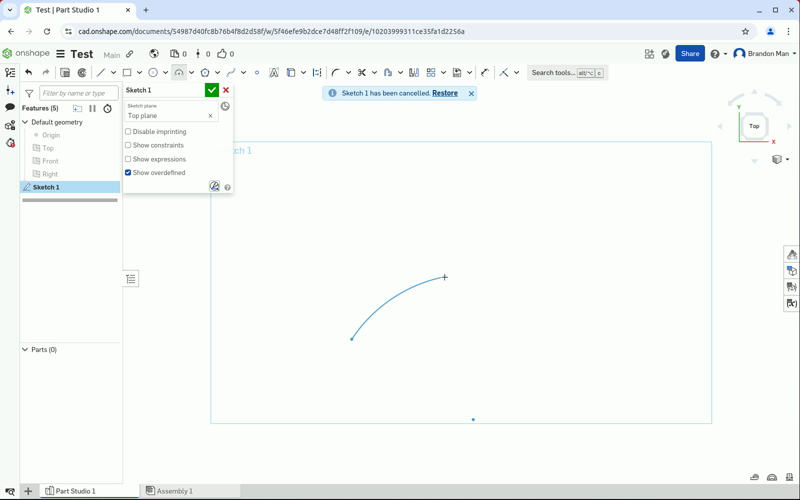
click(444, 276)
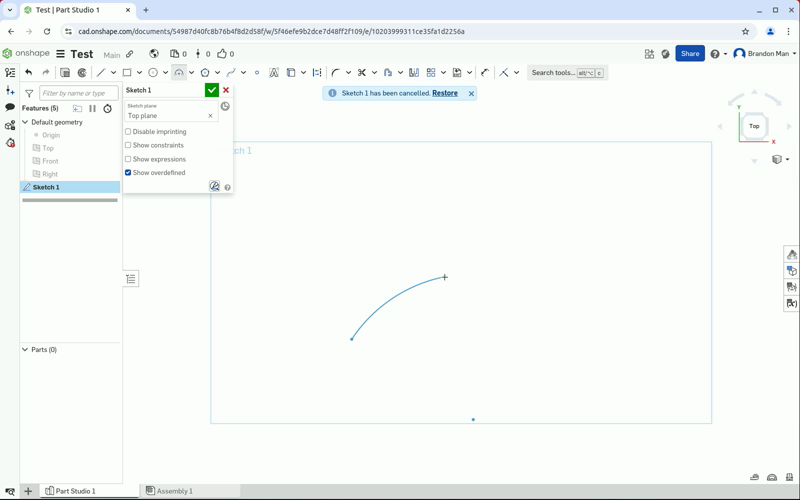
mouse_move(407, 321)
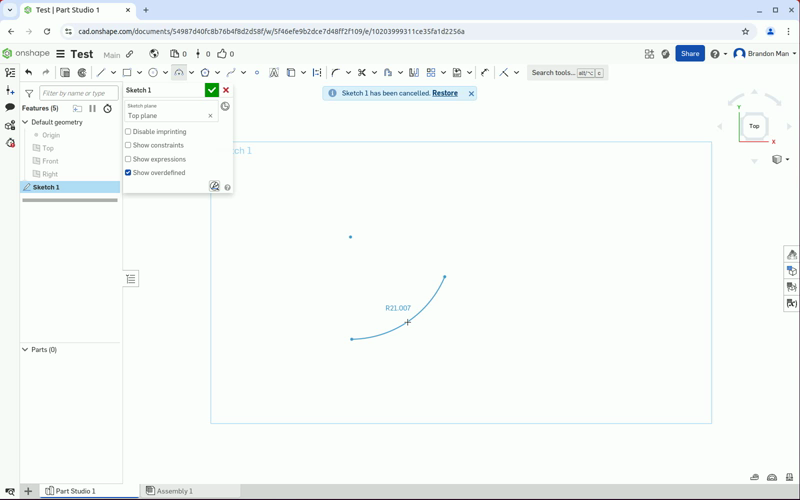
click(407, 321)
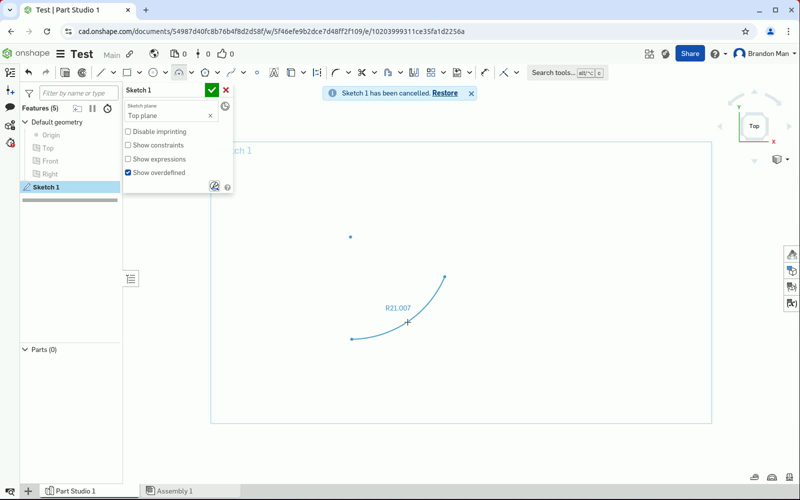
key_up(shift)
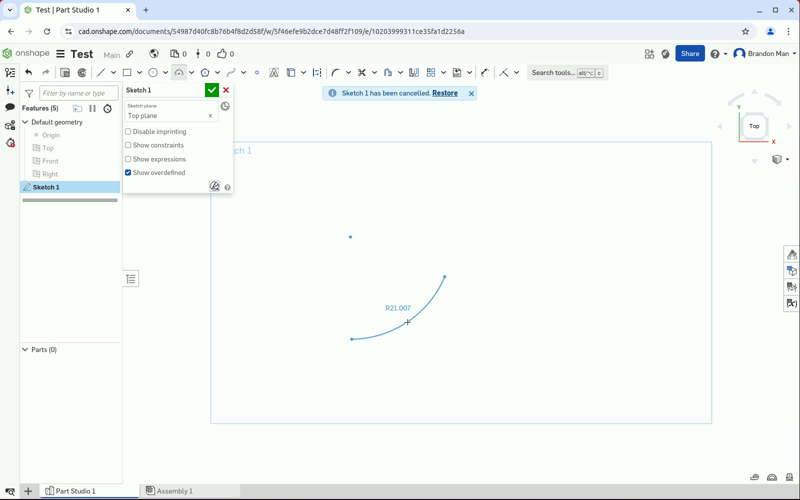
key(esc)
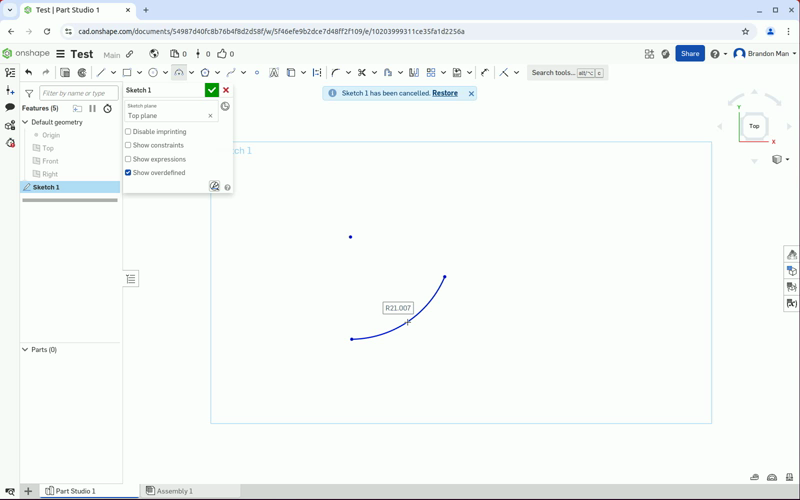
key(l)
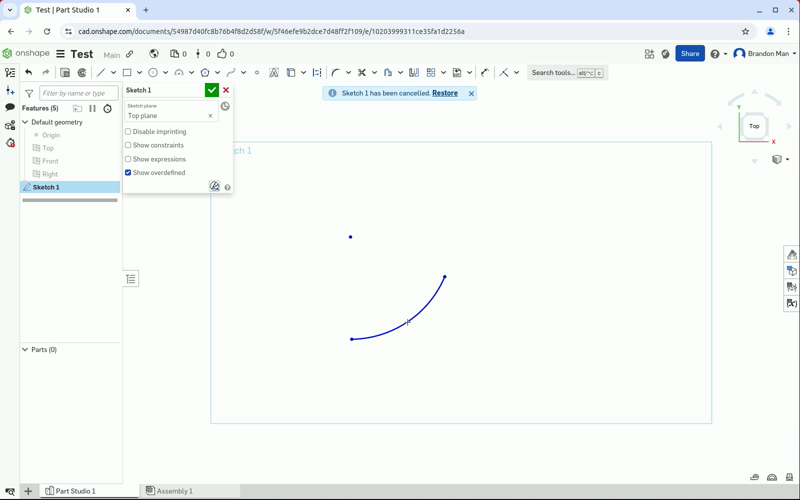
mouse_move(444, 276)
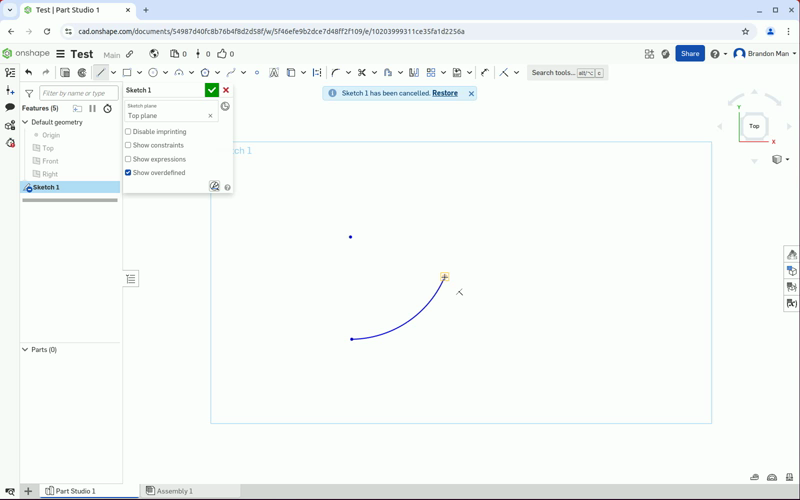
click(444, 276)
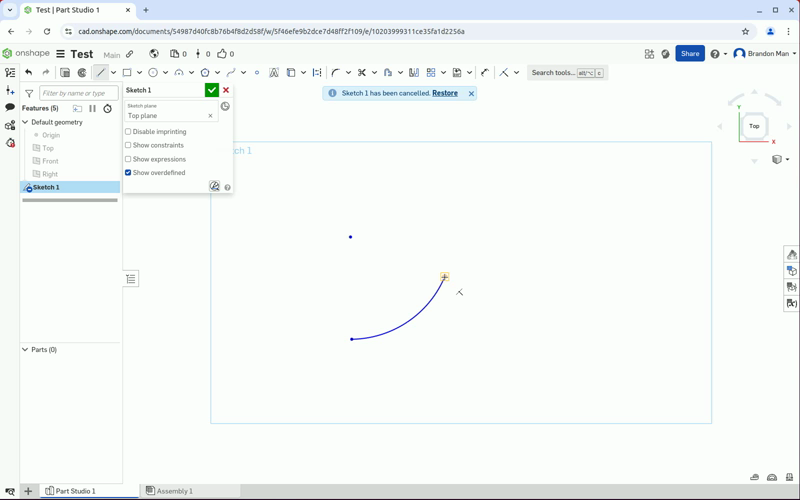
key_down(shift)
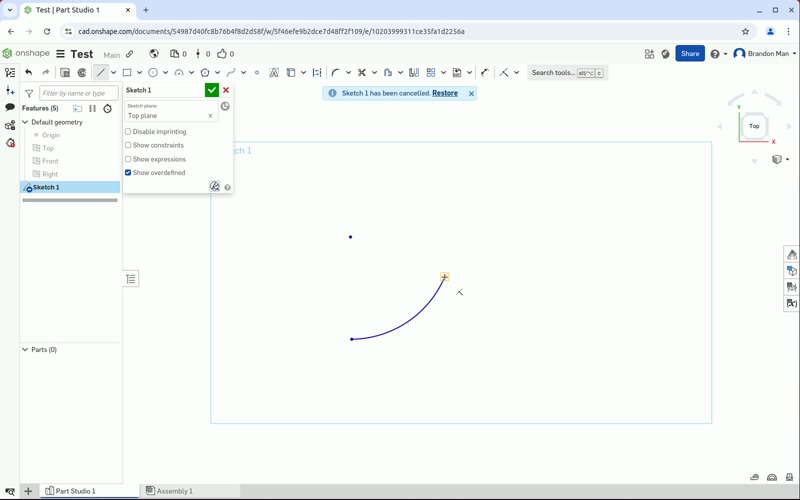
mouse_move(351, 276)
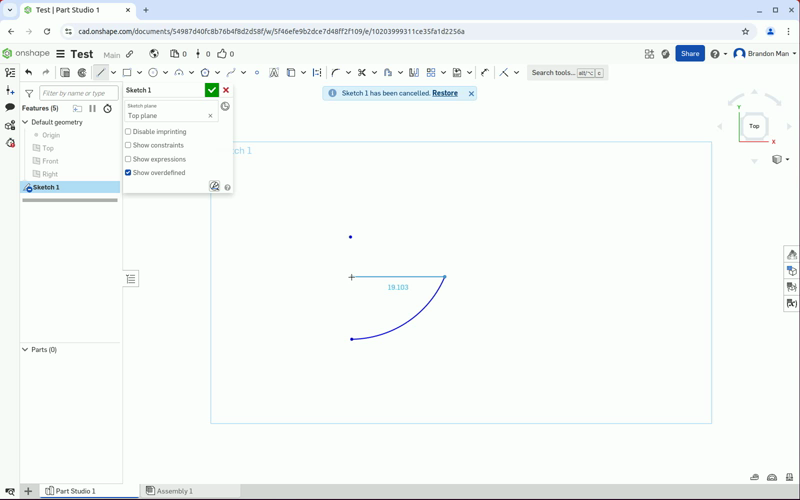
click(351, 276)
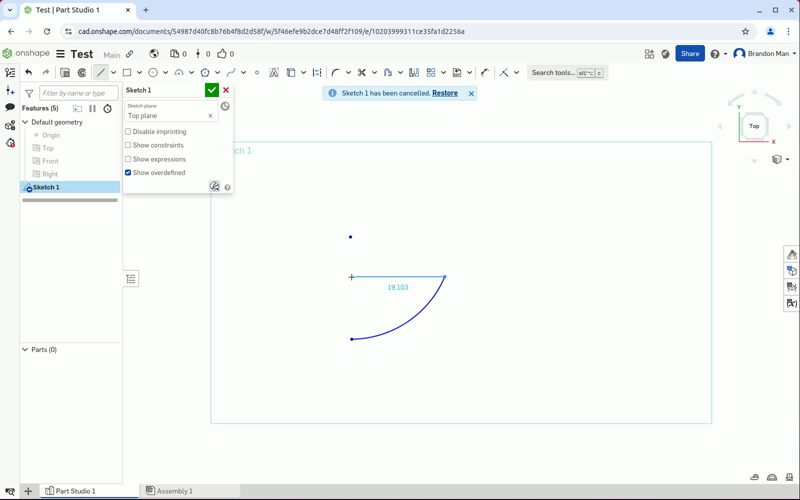
key_up(shift)
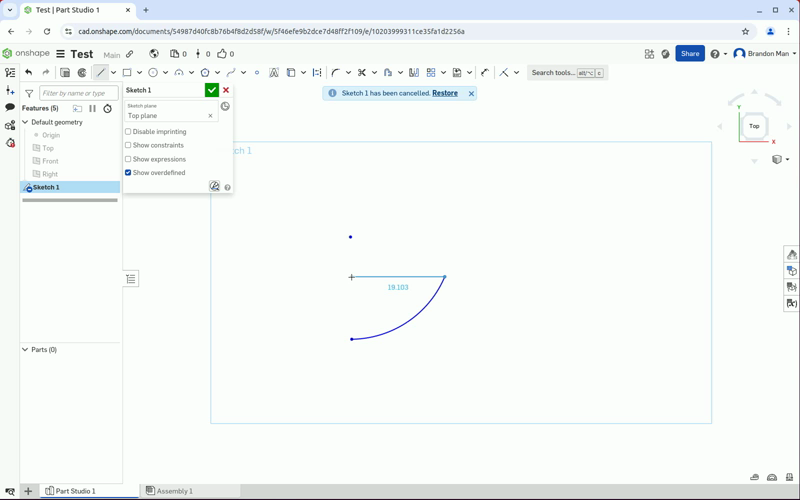
key_down(shift)
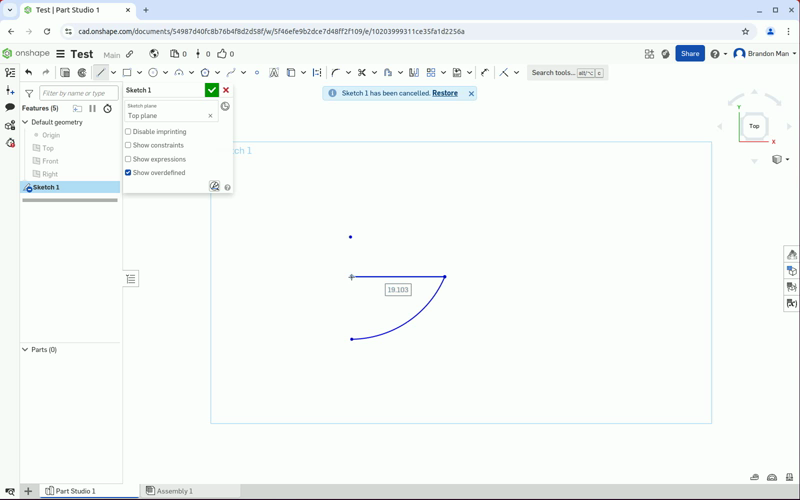
mouse_move(351, 339)
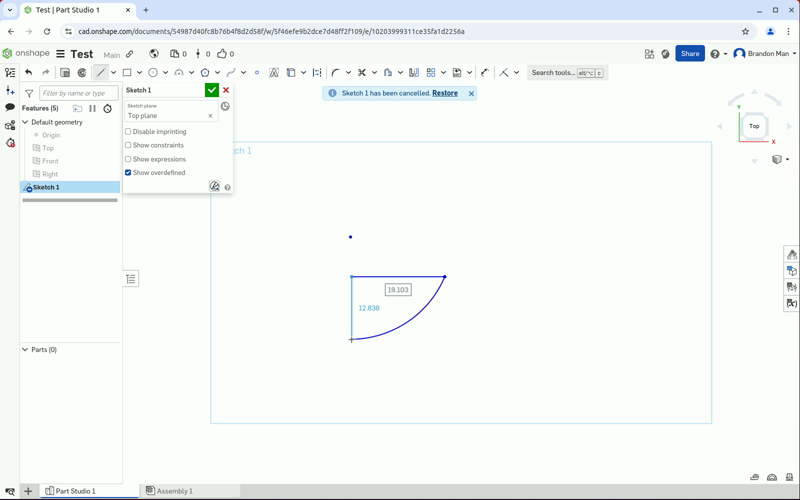
key_up(shift)
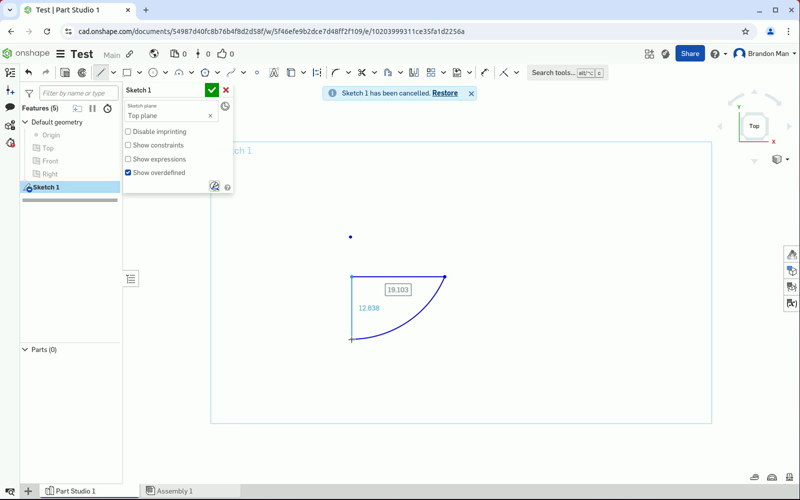
click(351, 339)
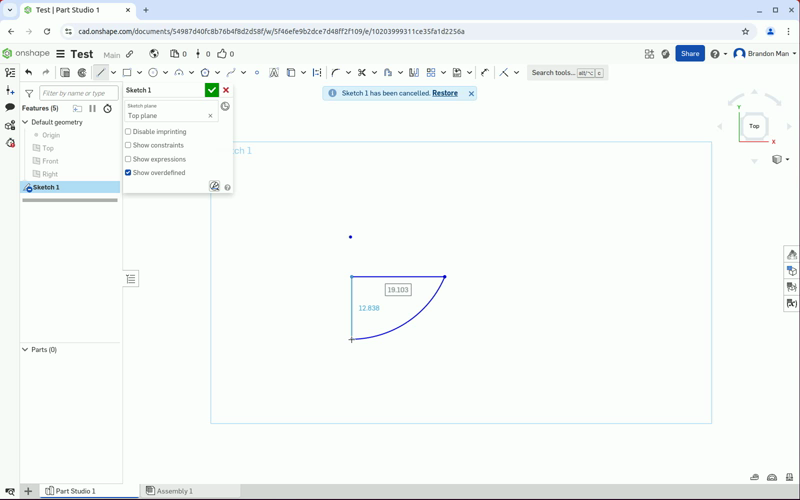
key(esc)
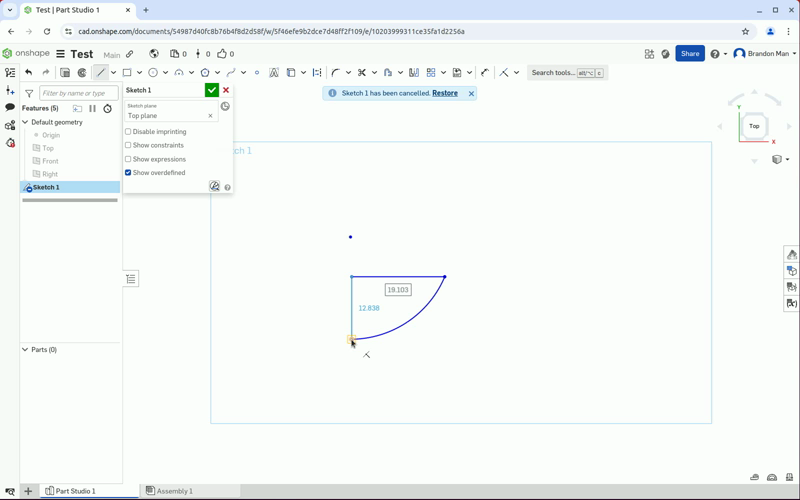
mouse_move(375, 301)
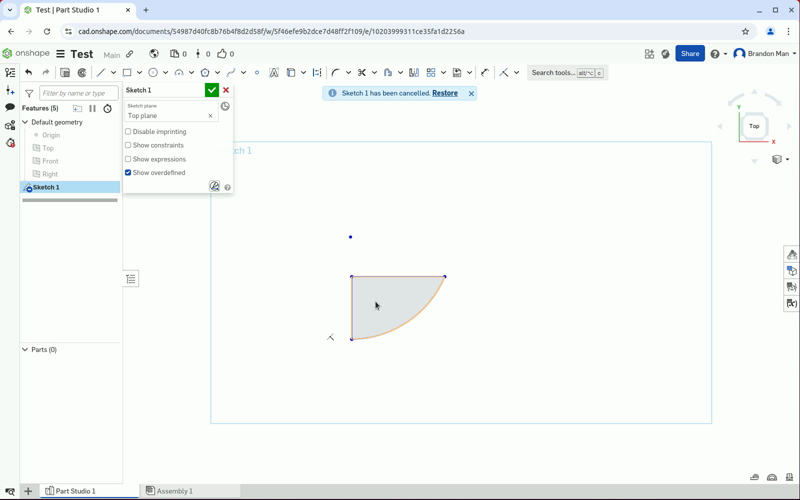
click(375, 301)
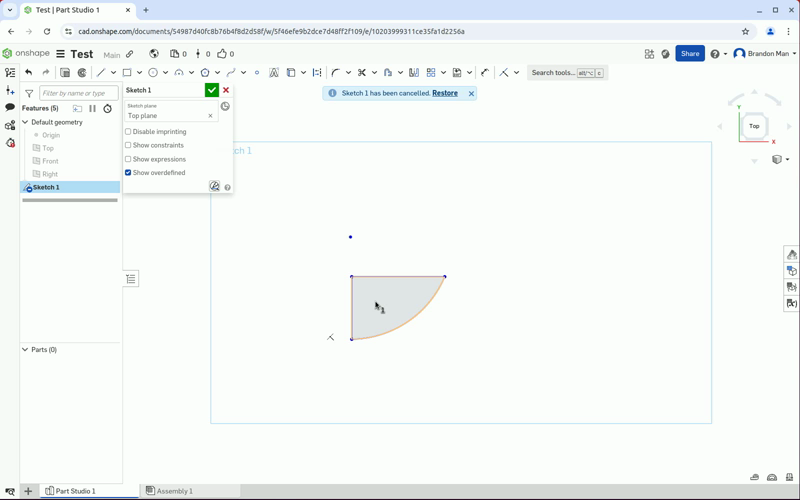
mouse_move(73, 352)
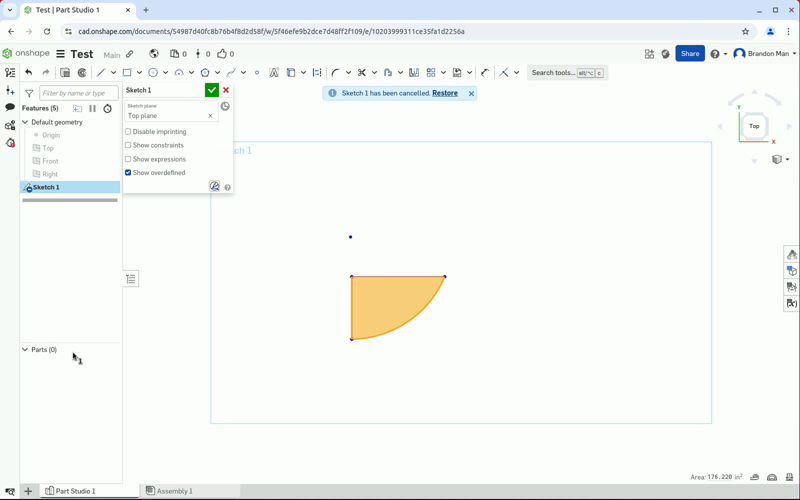
key(shift+y)
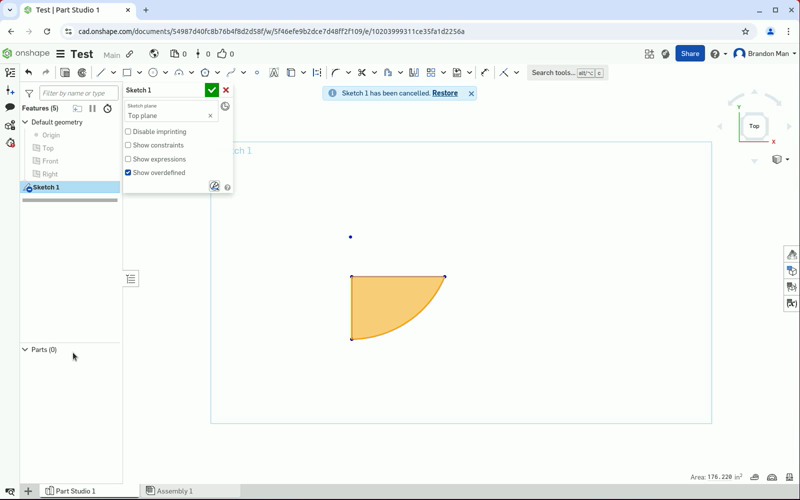
key(shift+e)
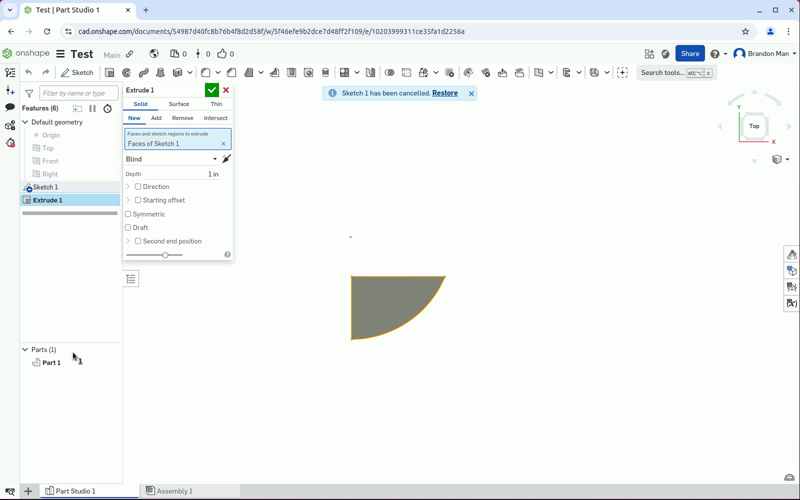
mouse_move(143, 106)
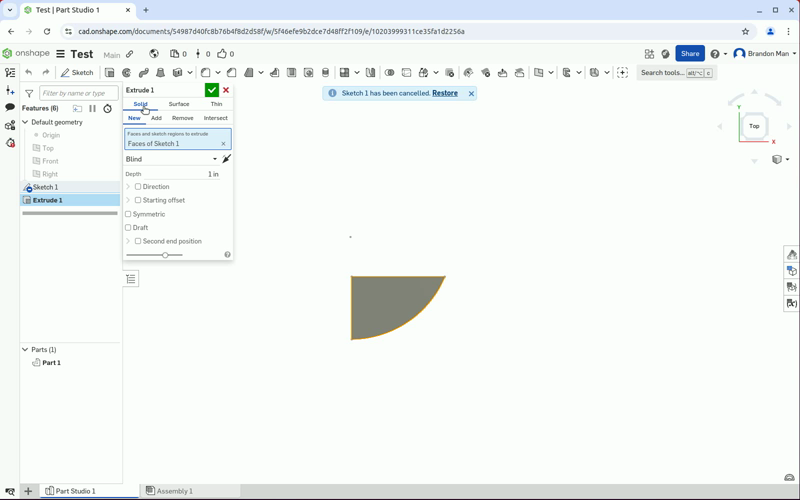
click(143, 106)
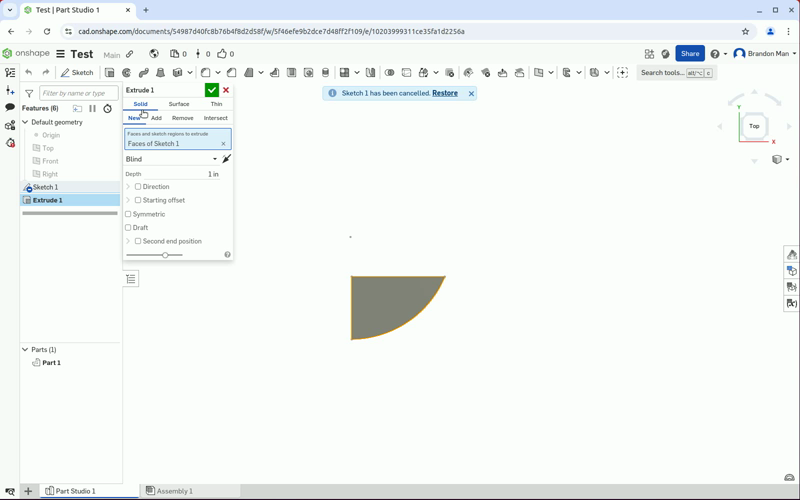
mouse_move(137, 120)
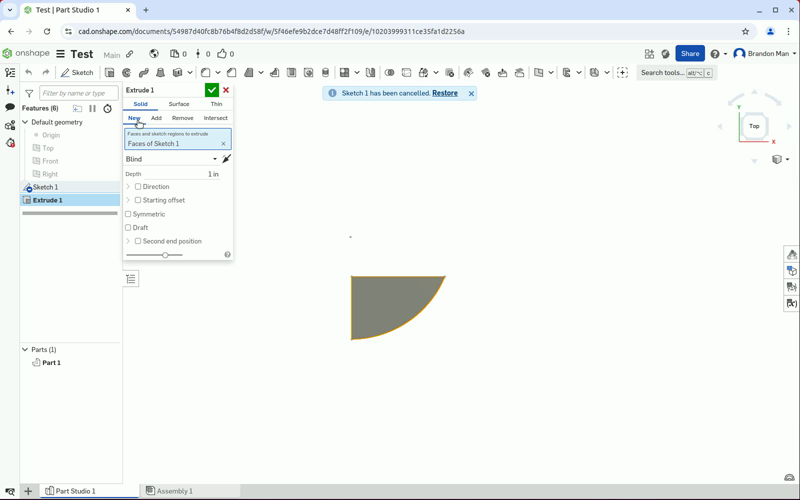
click(137, 120)
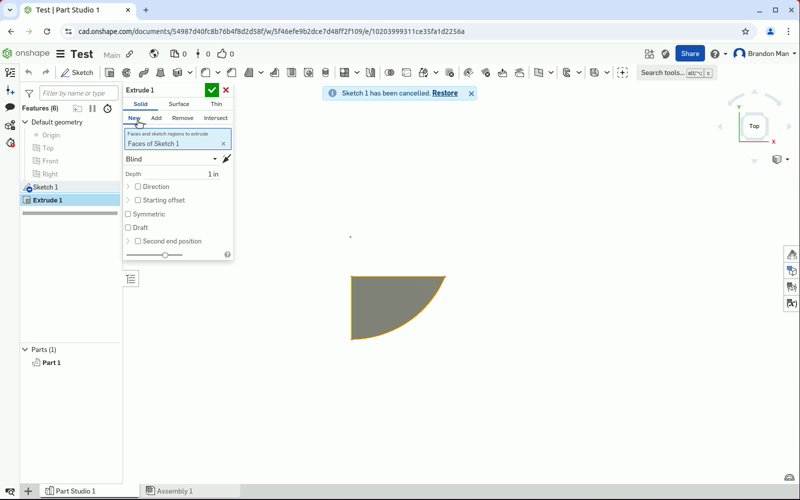
key(tab, 4)
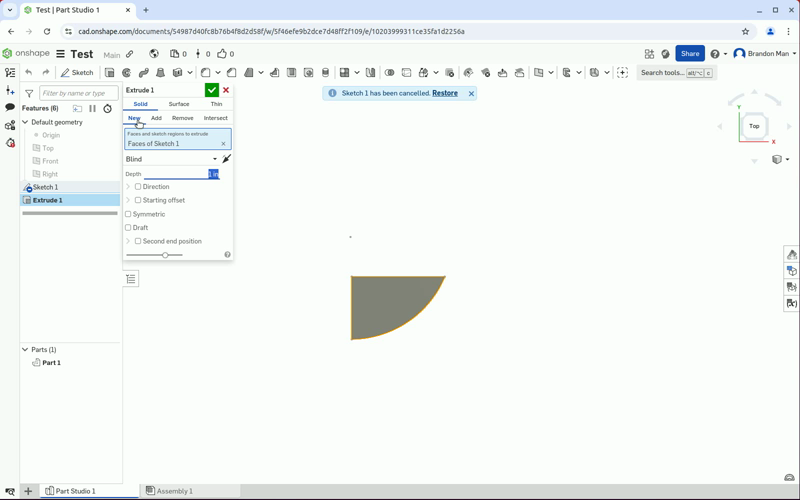
text(0.722)
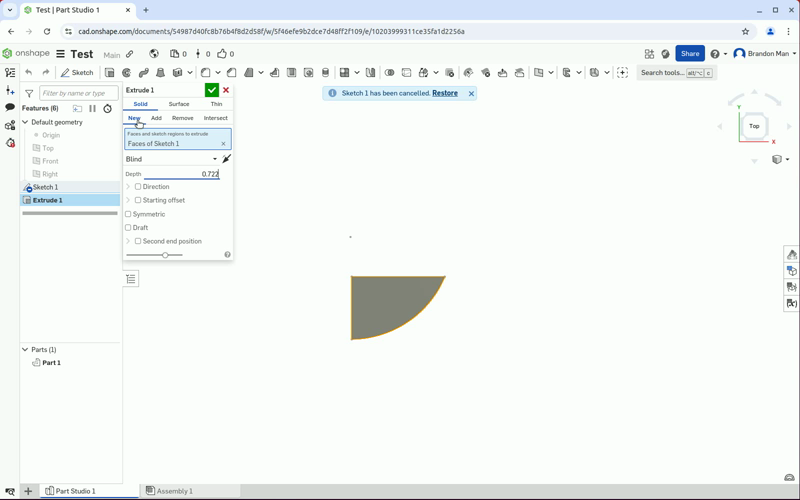
key(enter)
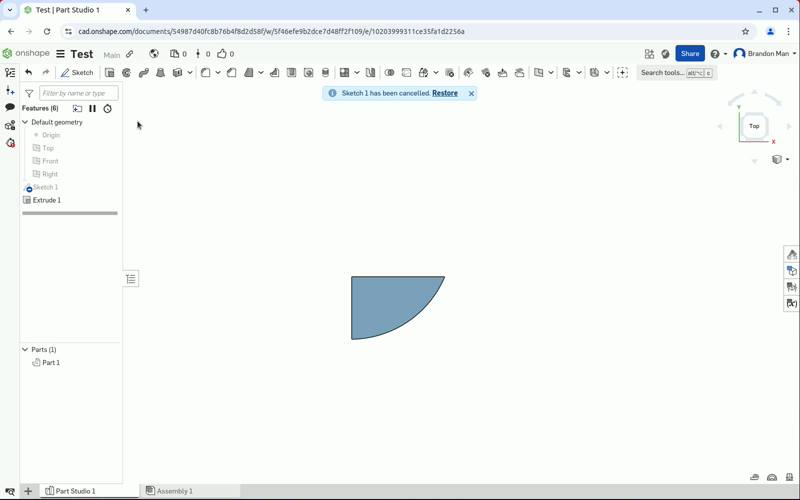
key(shift+h)
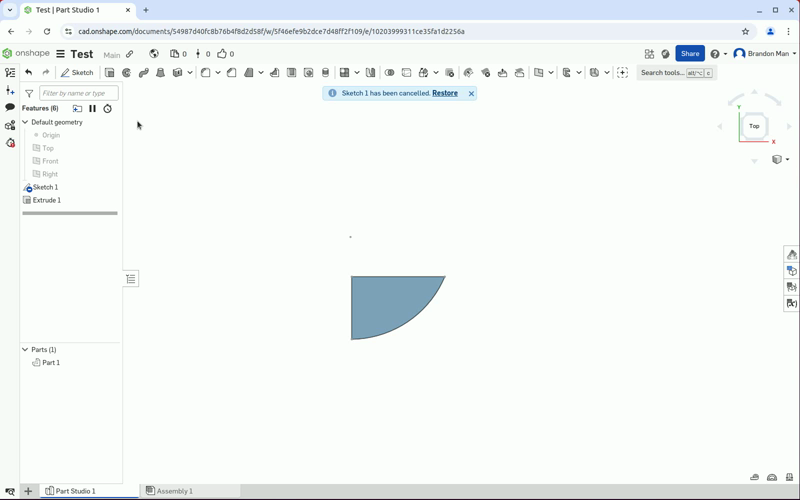
key(shift+h)
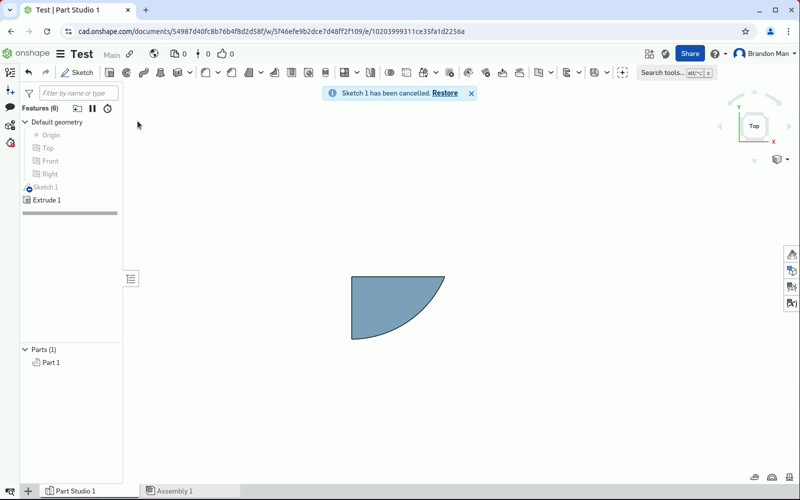
mouse_move(73, 189)
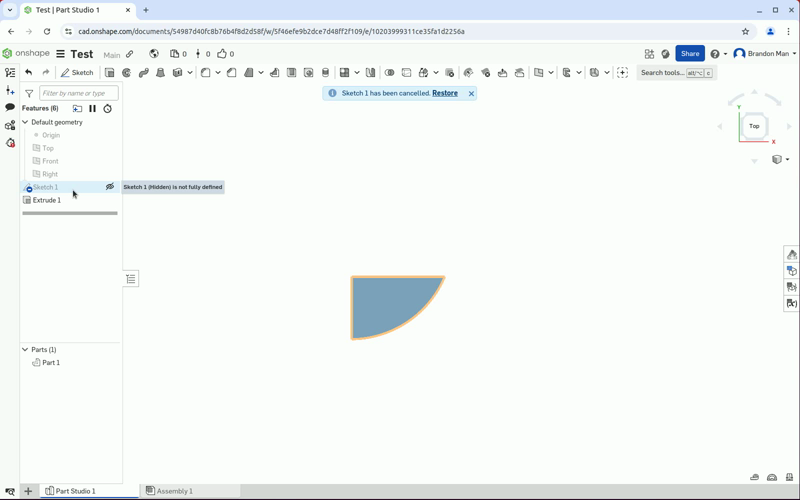
click(73, 189)
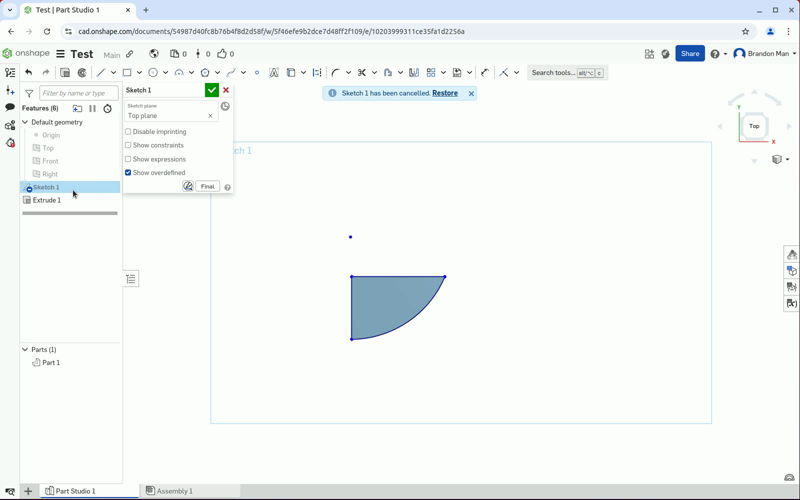
mouse_move(229, 92)
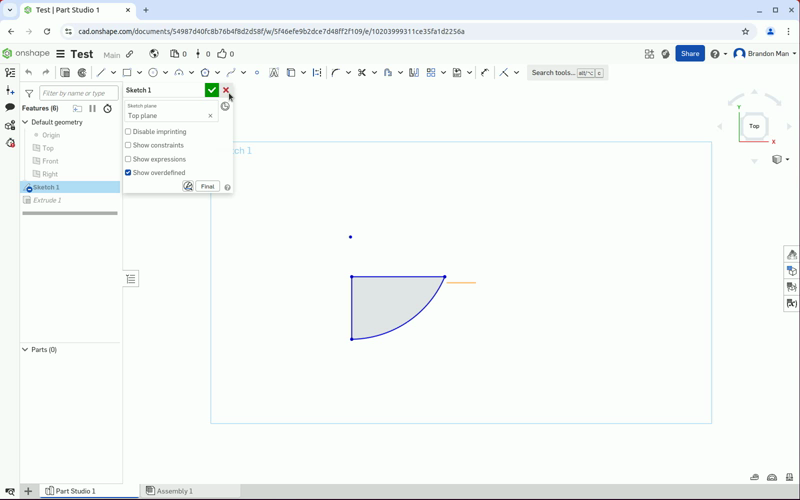
click(229, 92)
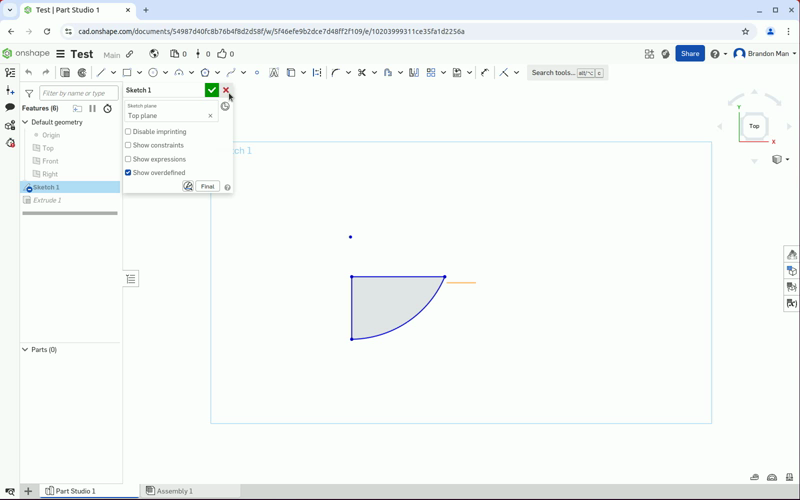
key(shift+s)
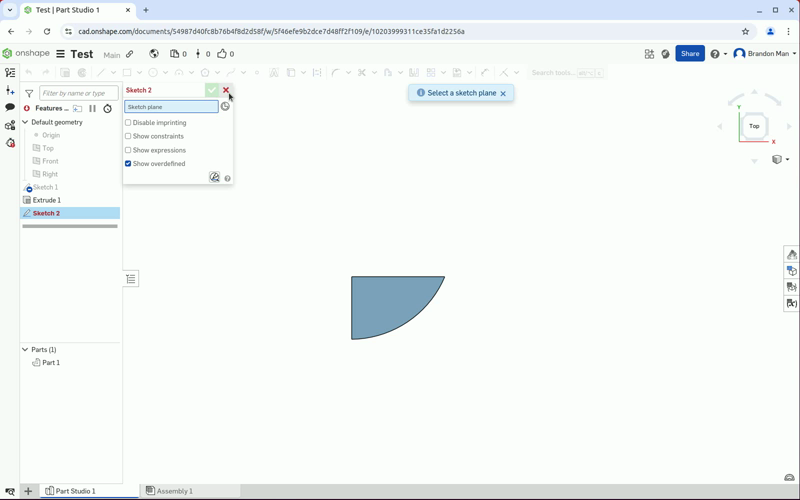
mouse_move(73, 150)
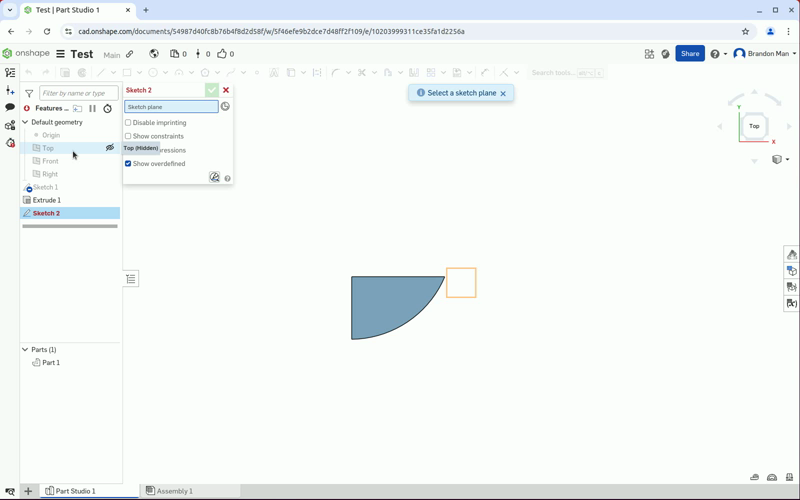
click(73, 150)
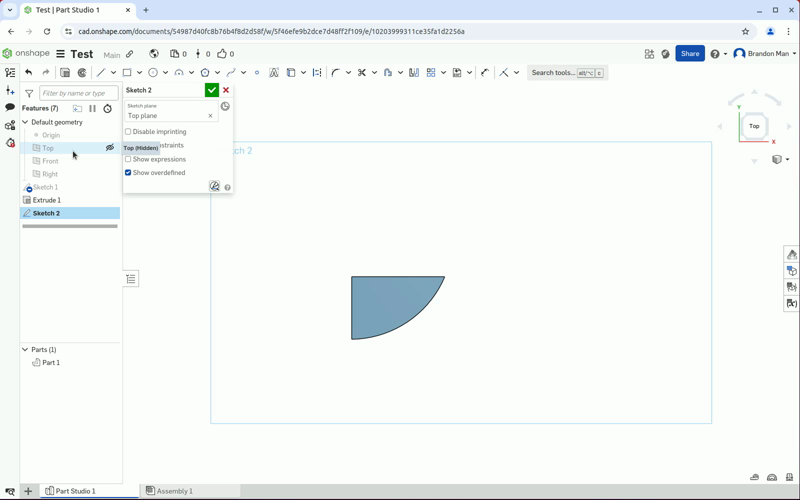
mouse_move(73, 352)
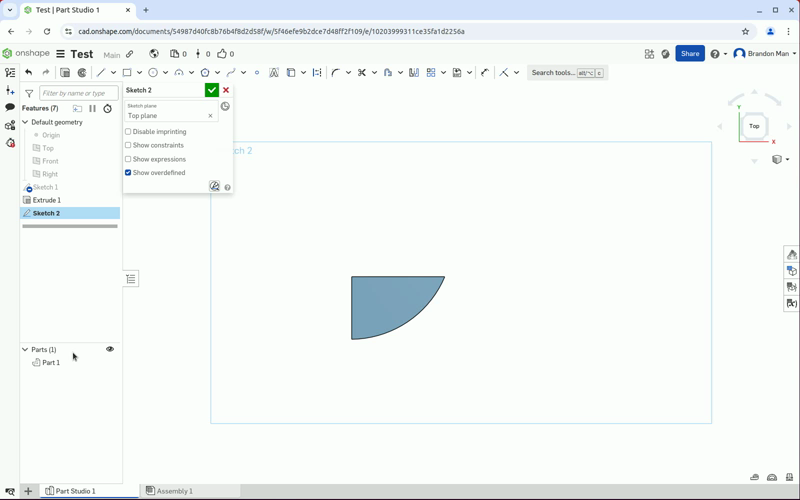
key(y)
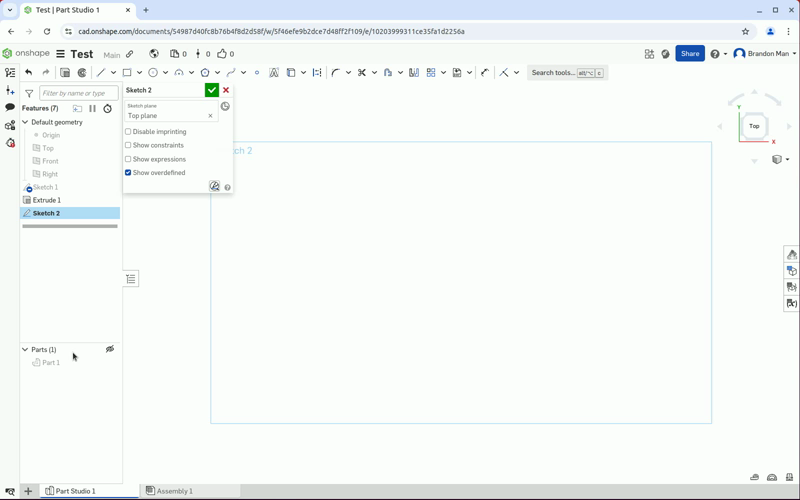
key(l)
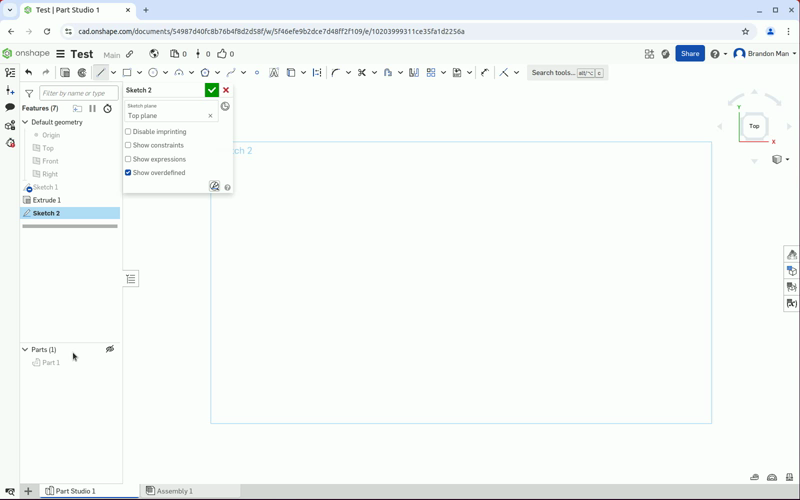
key_down(shift)
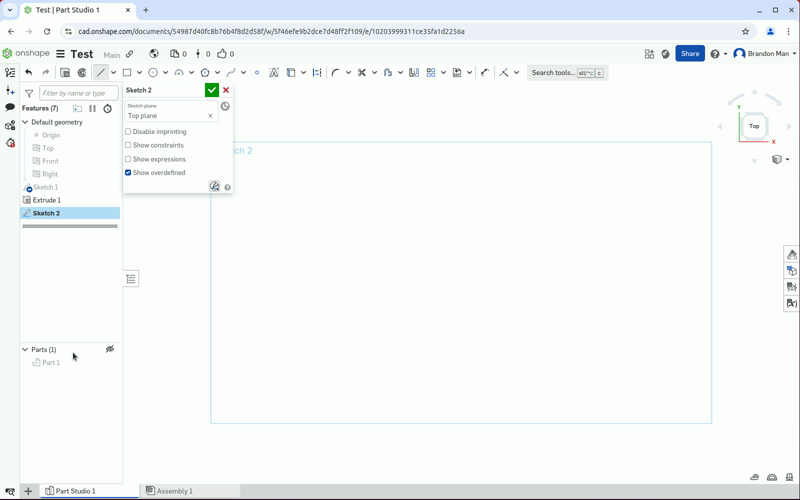
mouse_move(351, 276)
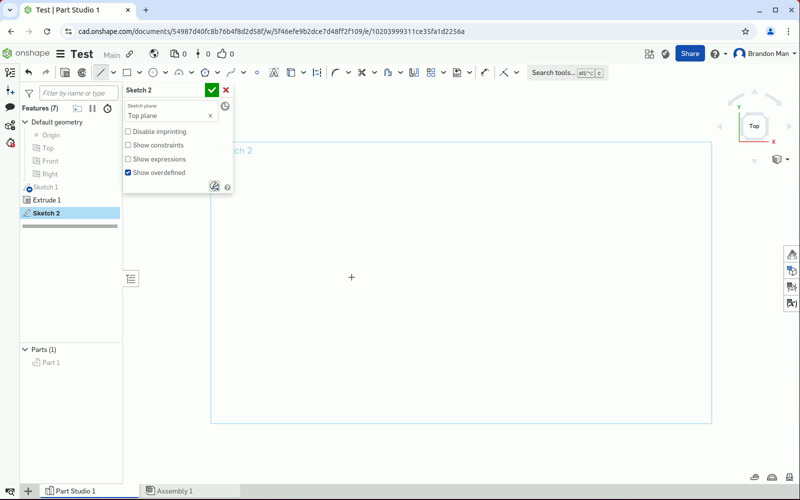
click(351, 276)
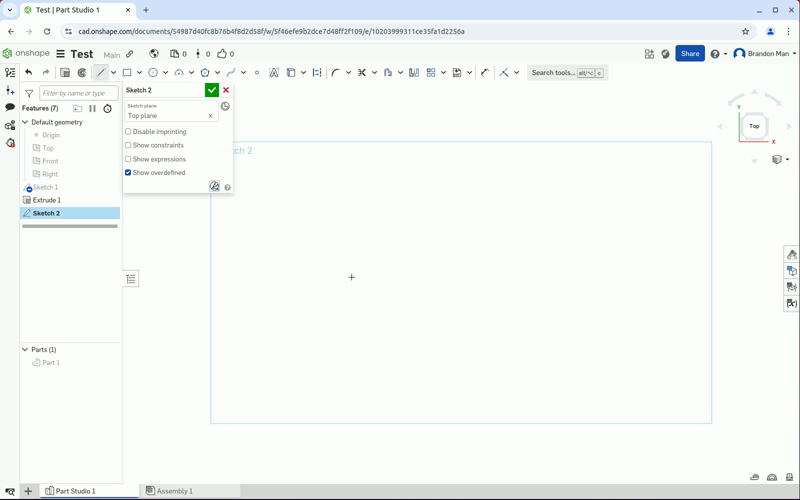
key_up(shift)
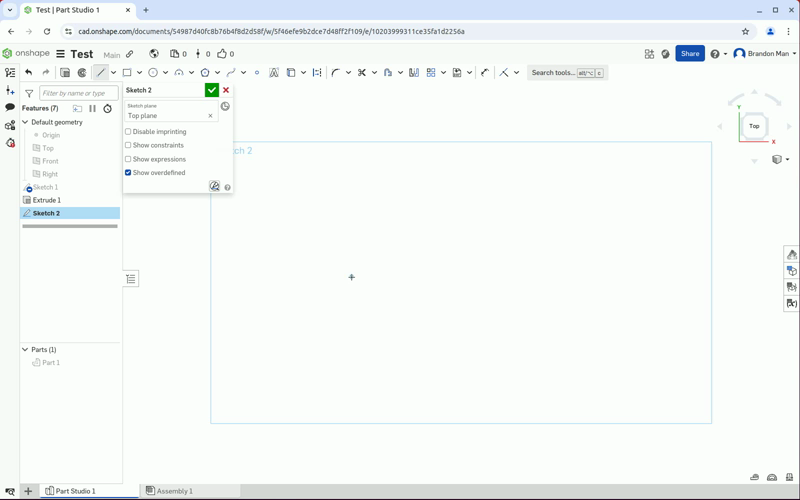
key_down(shift)
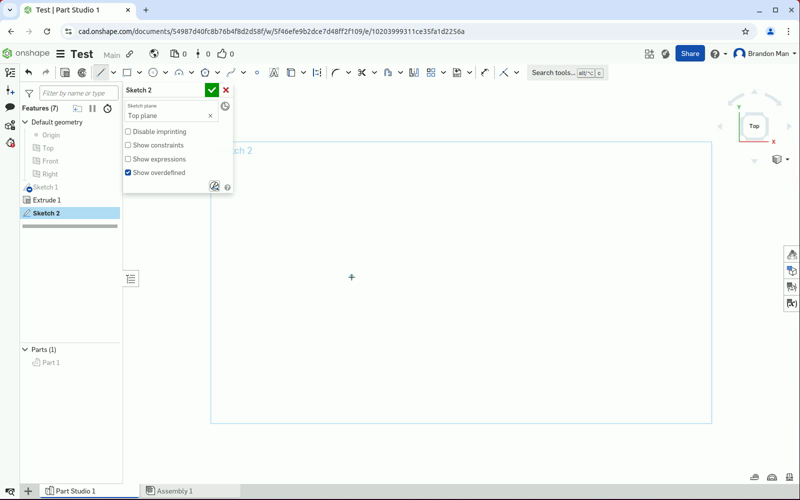
mouse_move(444, 276)
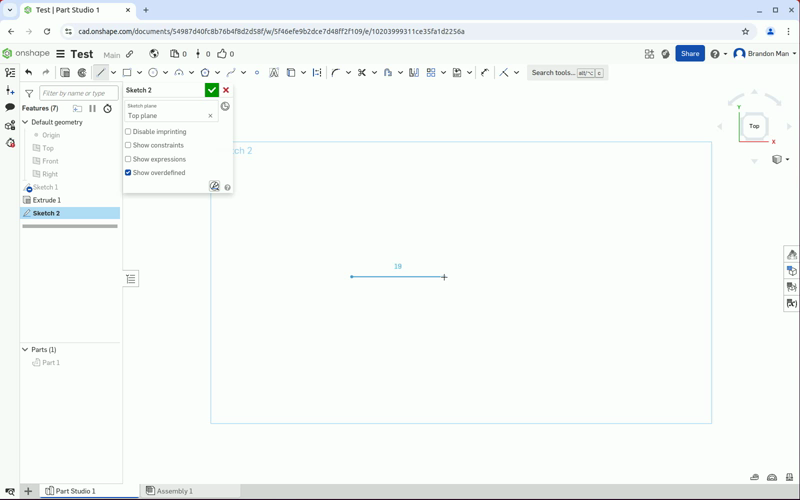
click(444, 276)
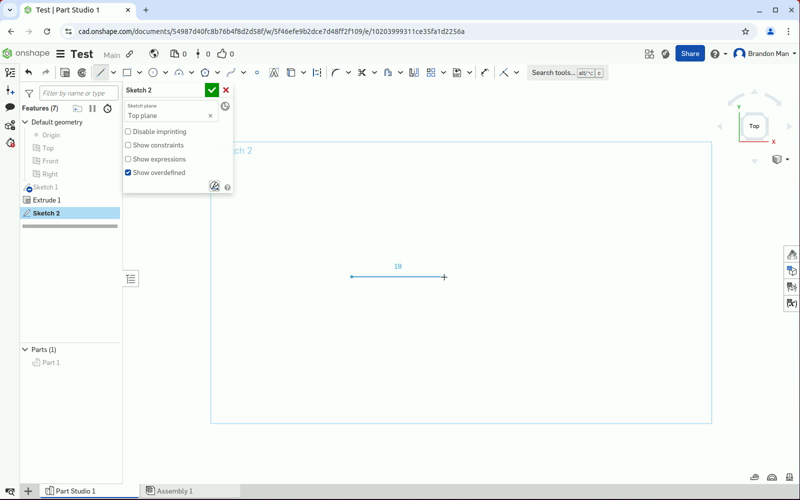
key_up(shift)
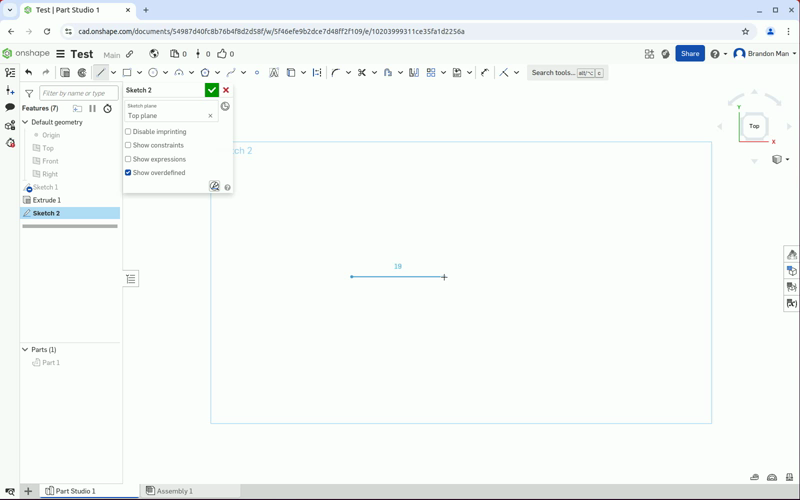
key(esc)
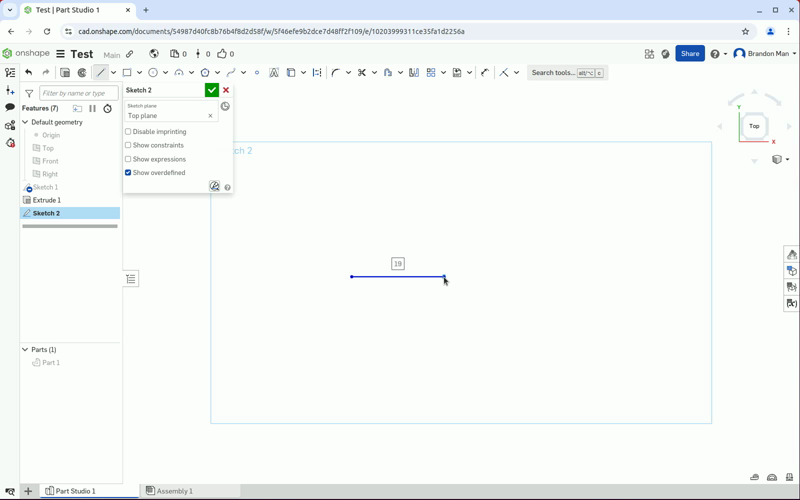
key(a)
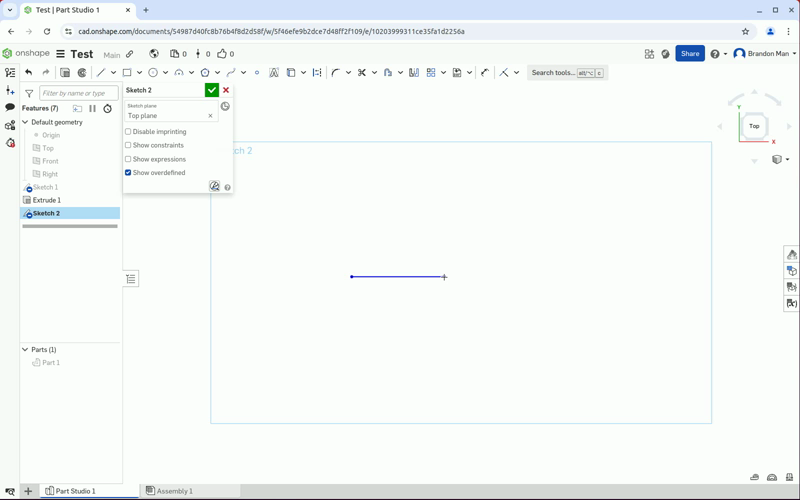
mouse_move(444, 276)
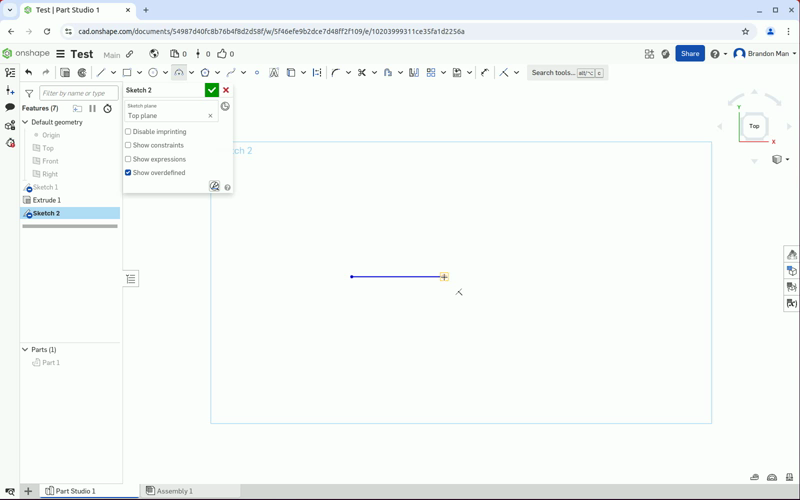
click(444, 276)
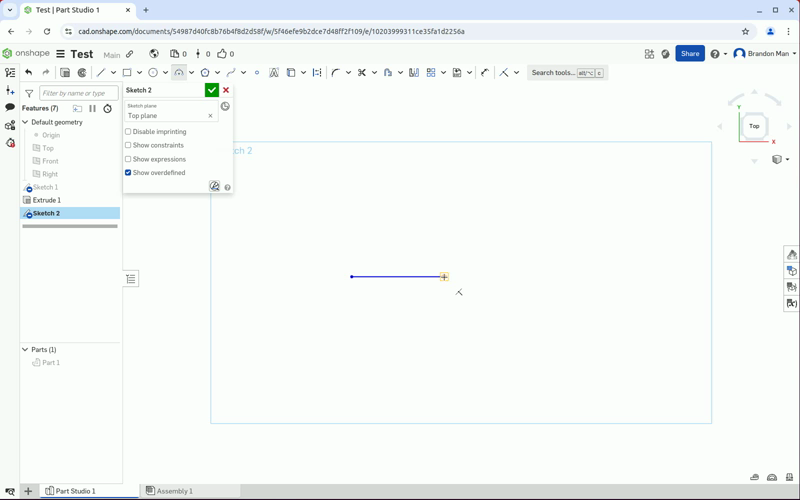
key_down(shift)
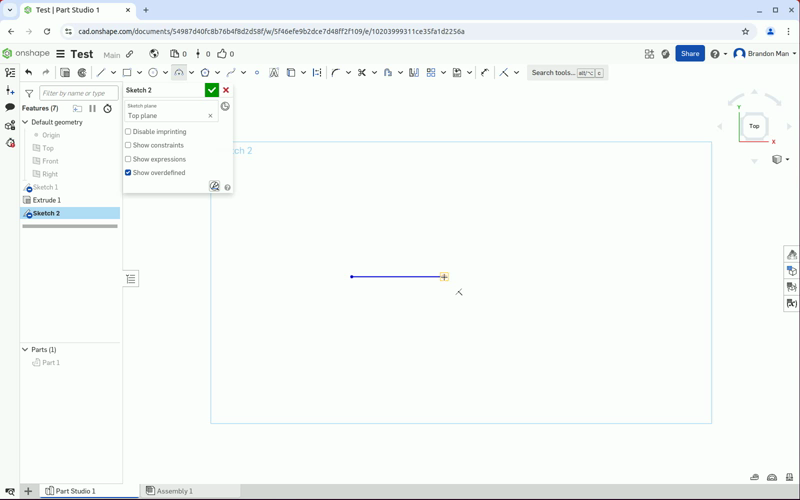
mouse_move(449, 220)
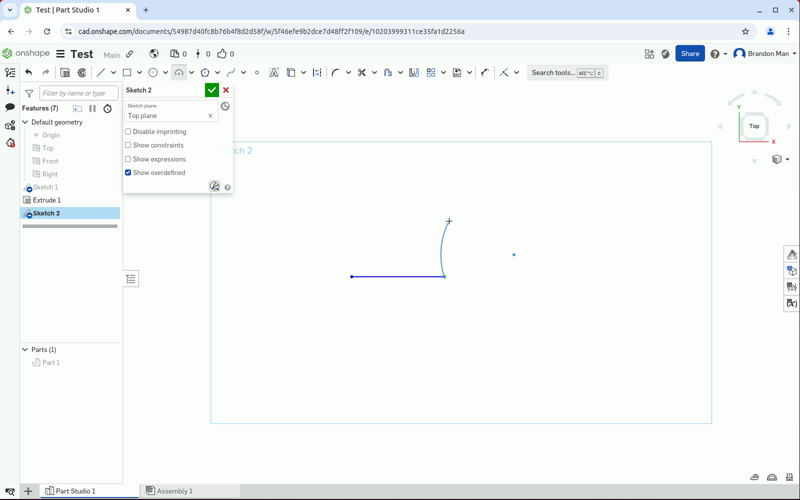
click(449, 220)
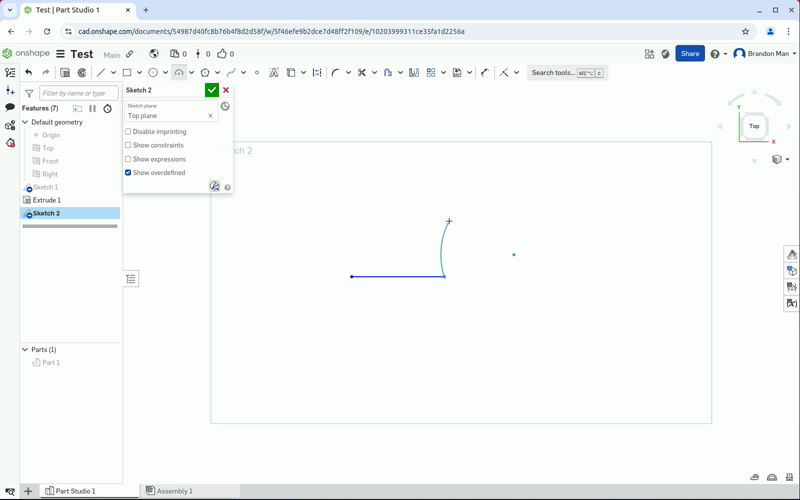
mouse_move(450, 249)
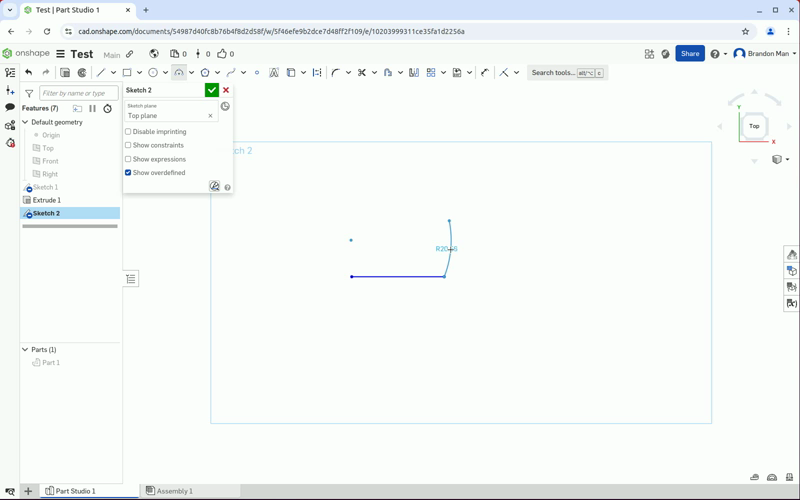
click(450, 249)
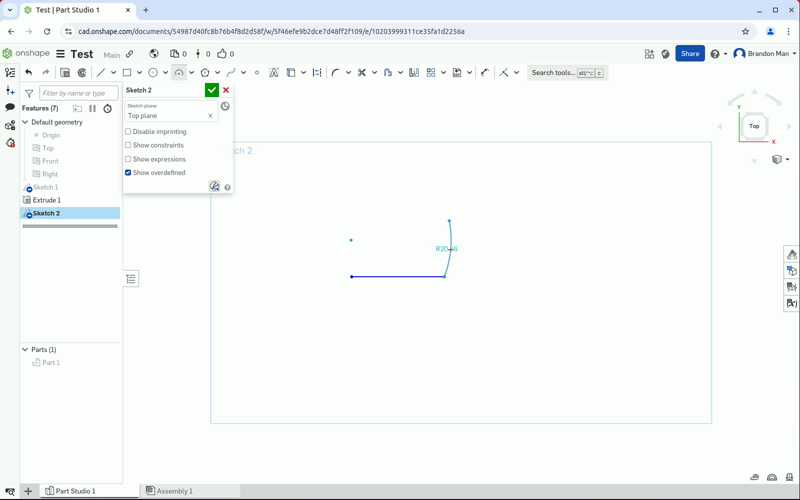
key_up(shift)
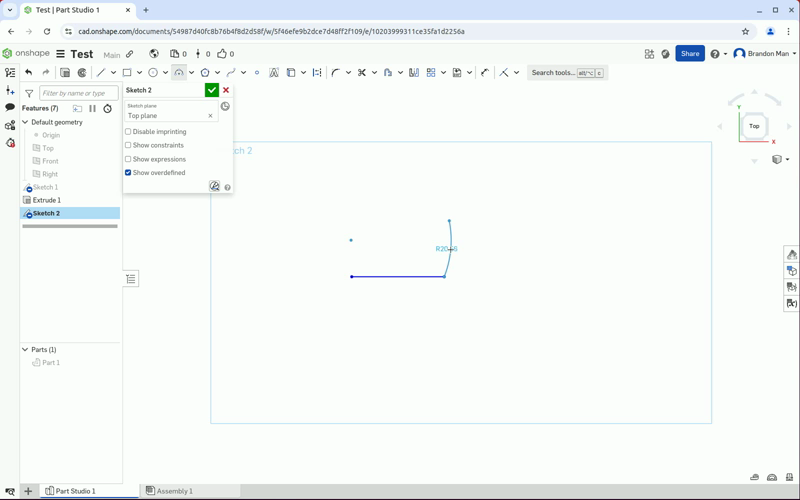
key(esc)
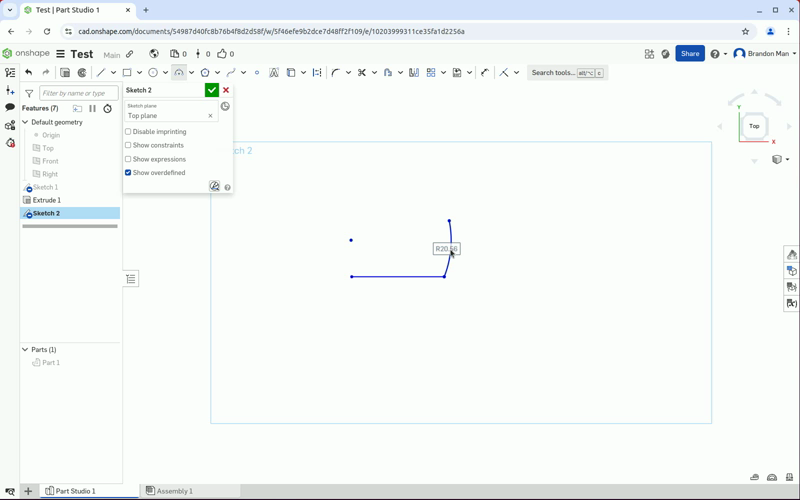
key(l)
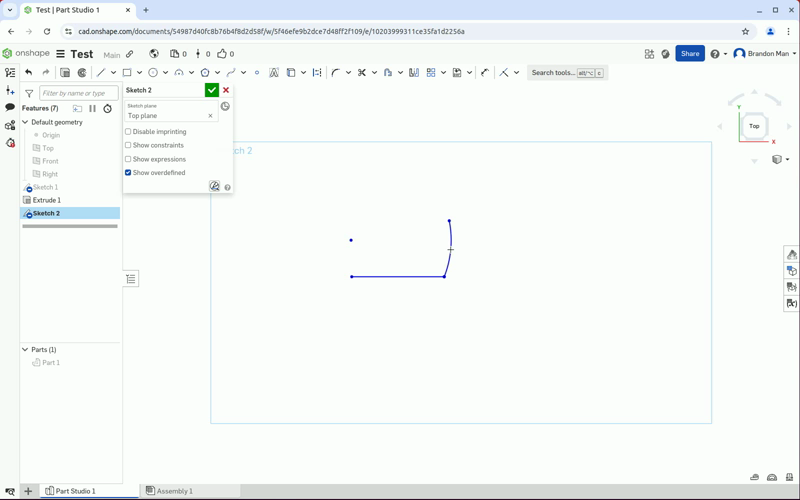
mouse_move(449, 220)
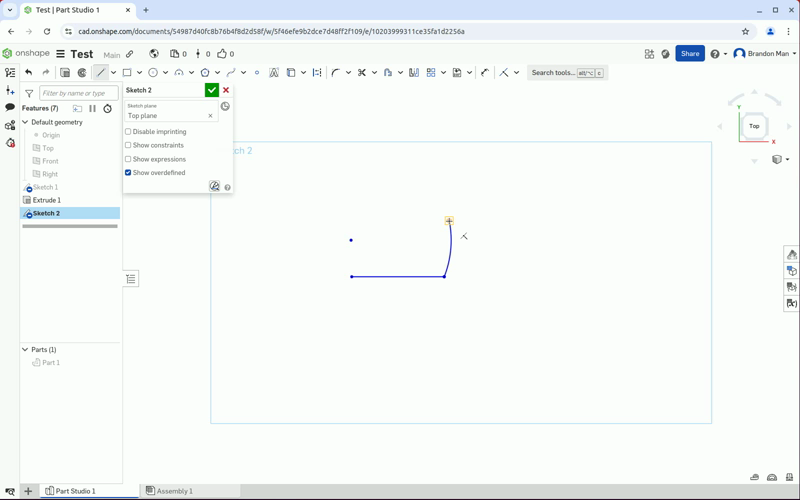
click(449, 220)
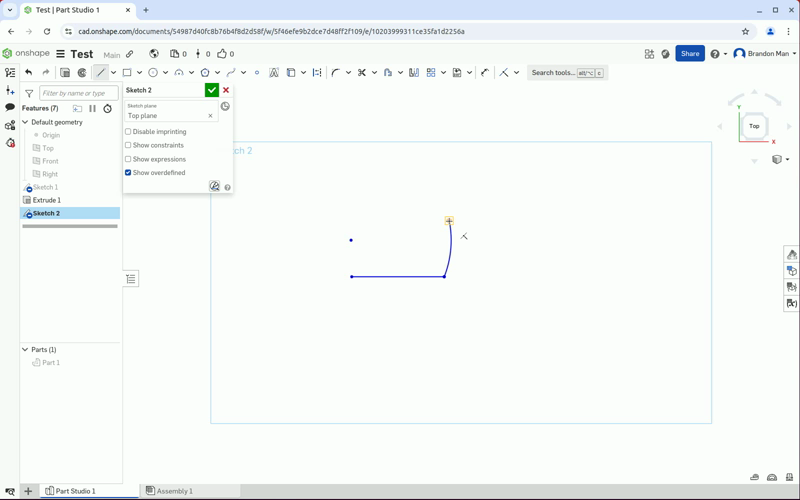
key_down(shift)
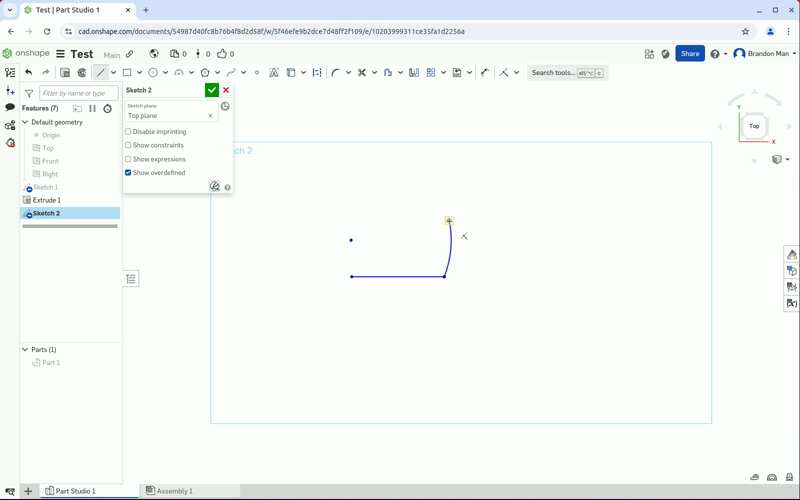
mouse_move(351, 220)
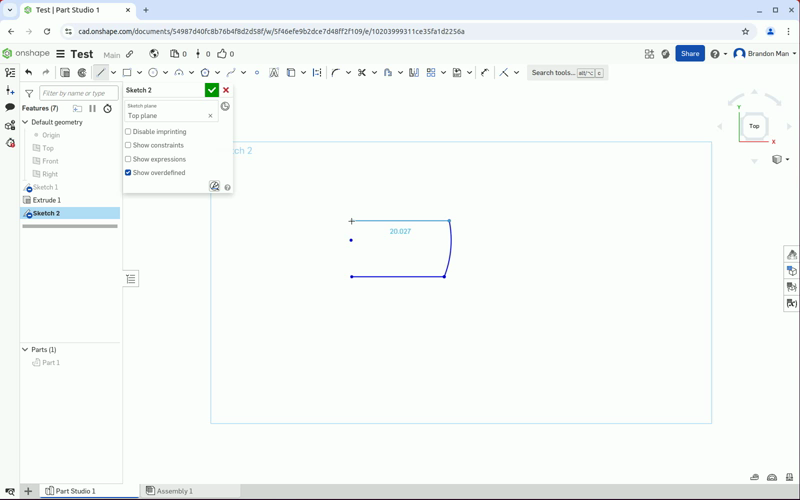
click(351, 220)
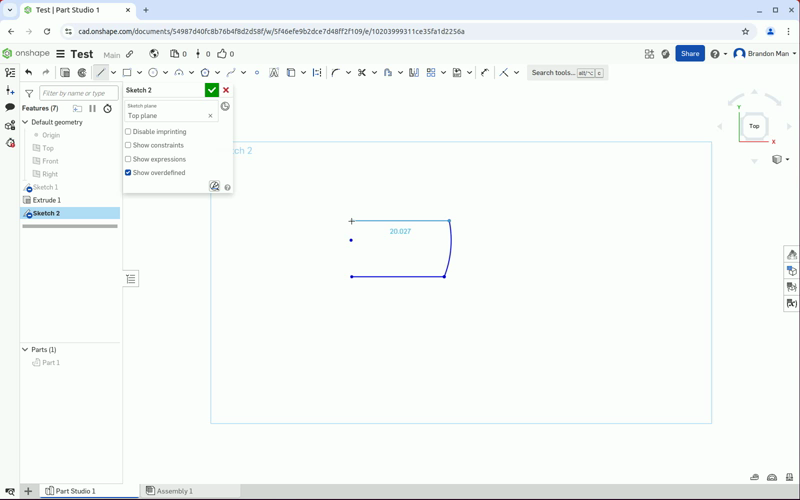
key_up(shift)
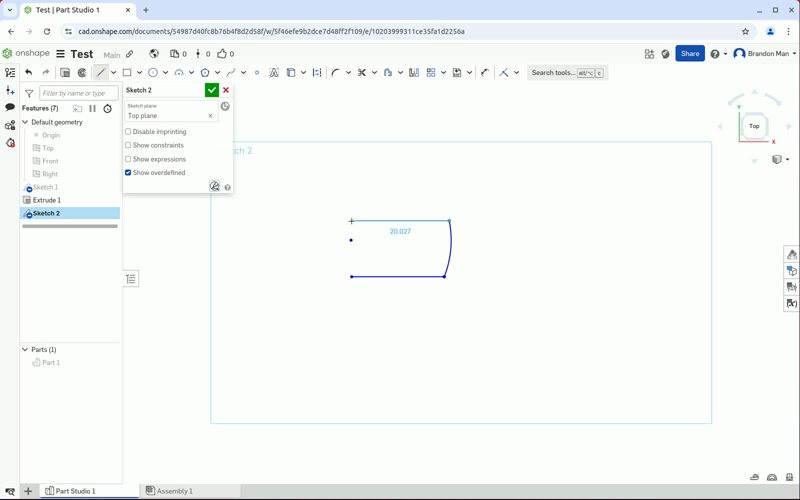
mouse_move(381, 220)
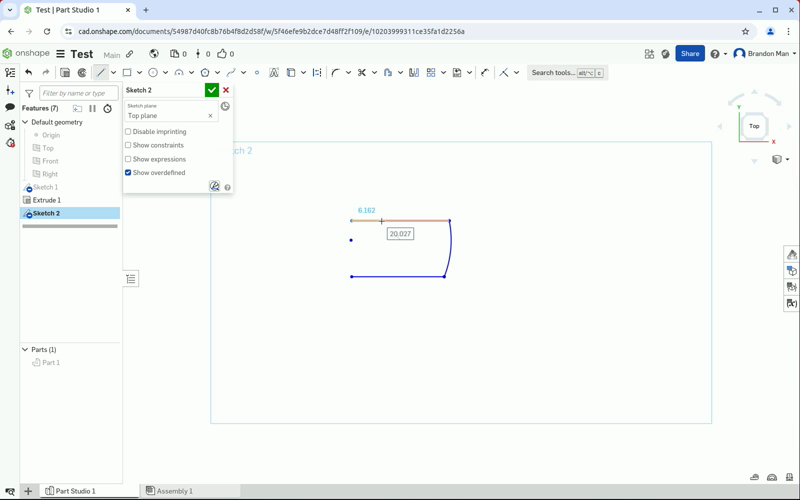
key_down(shift)
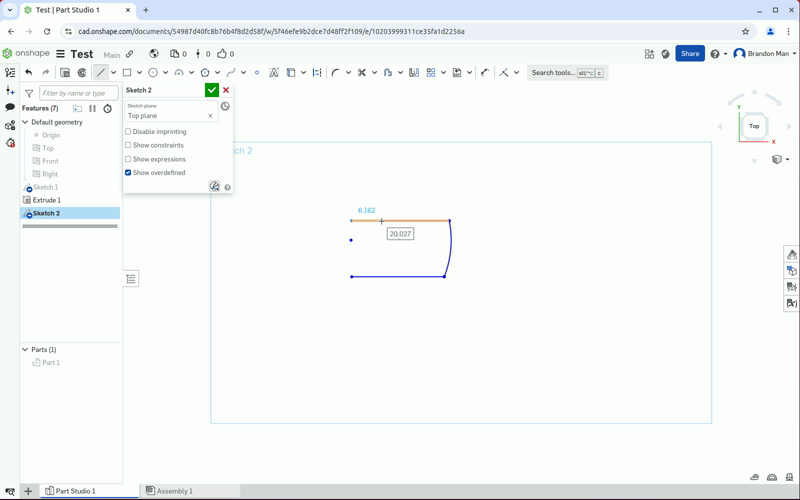
mouse_move(351, 276)
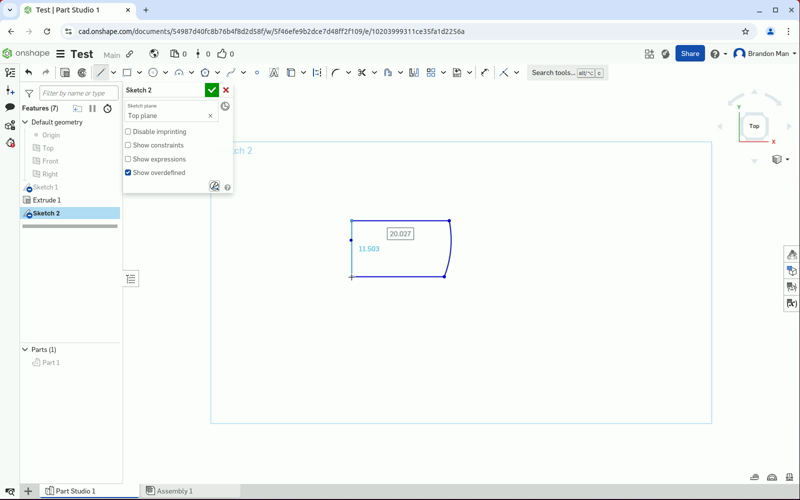
key_up(shift)
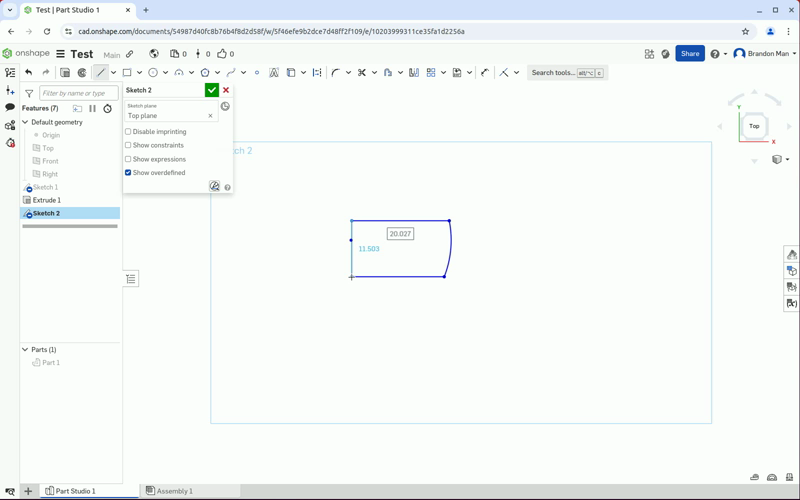
click(351, 276)
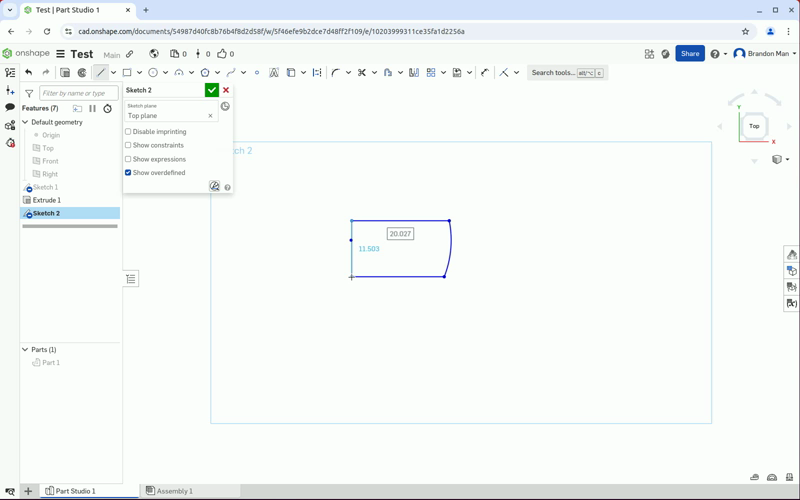
key(esc)
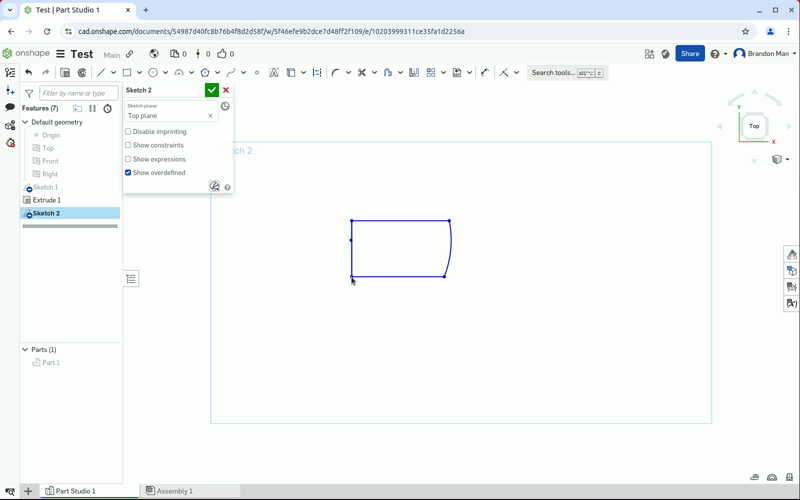
mouse_move(420, 251)
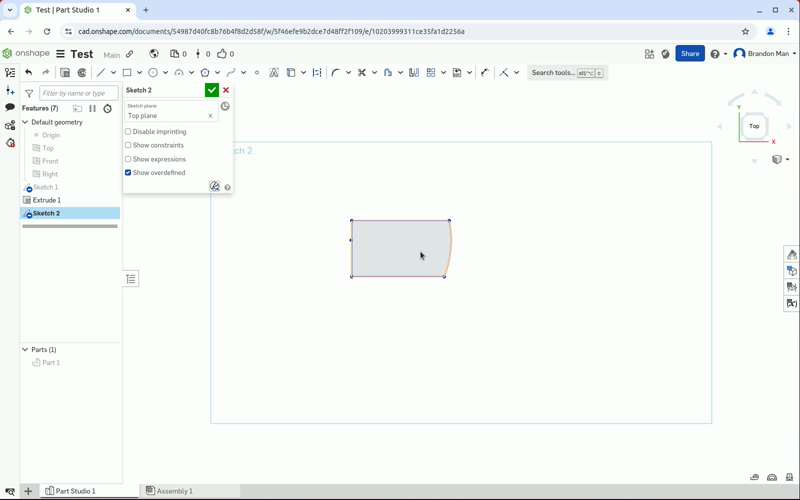
click(420, 251)
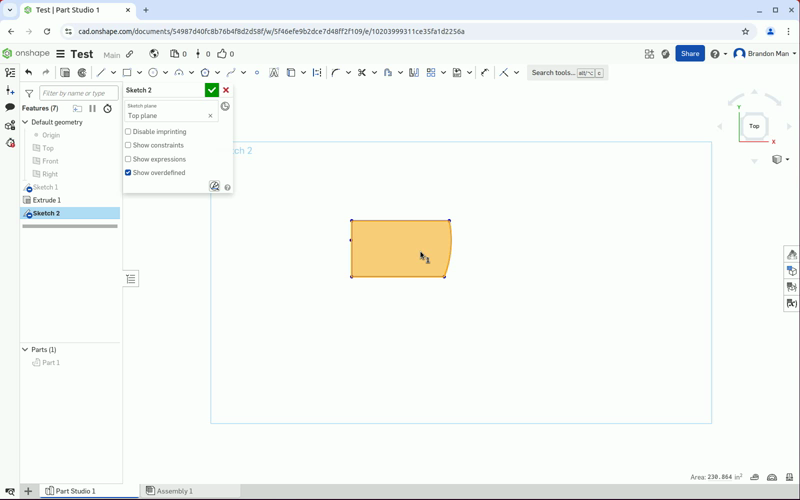
mouse_move(73, 352)
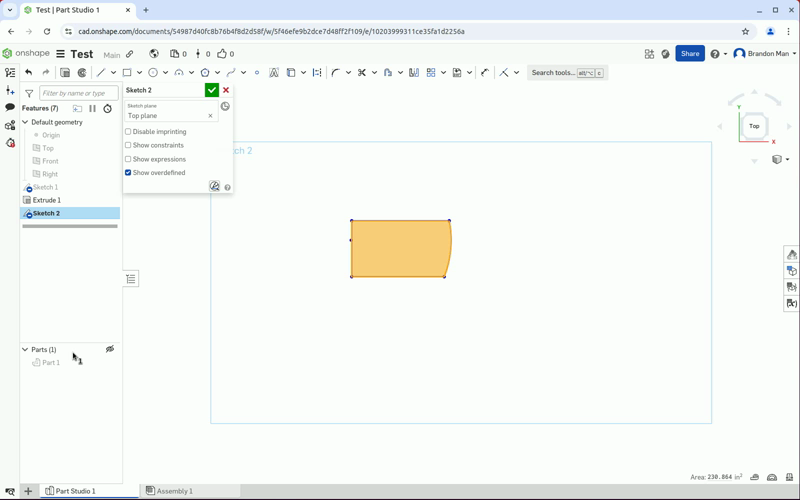
key(shift+y)
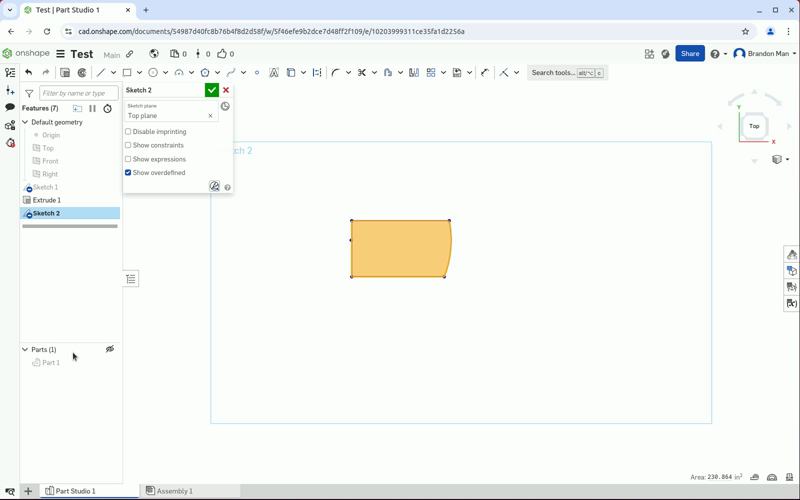
key(shift+e)
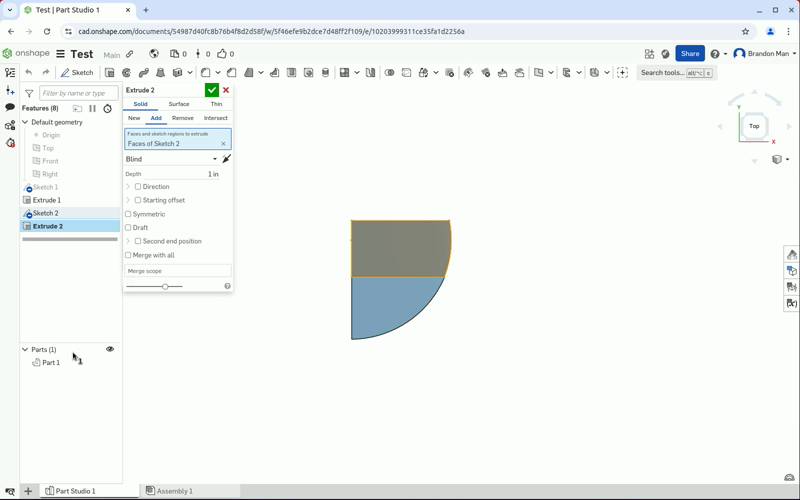
mouse_move(143, 106)
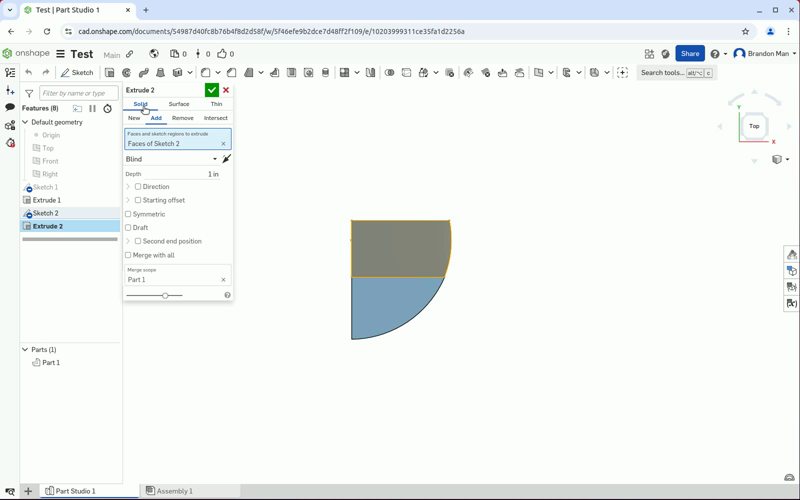
click(143, 106)
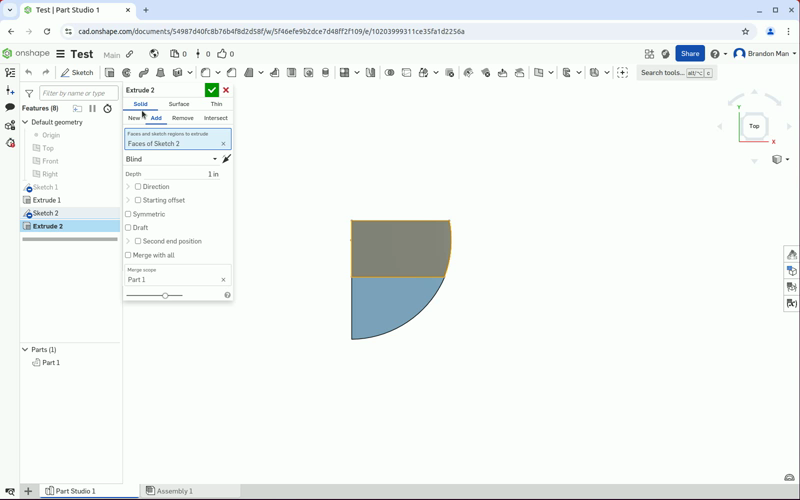
mouse_move(137, 120)
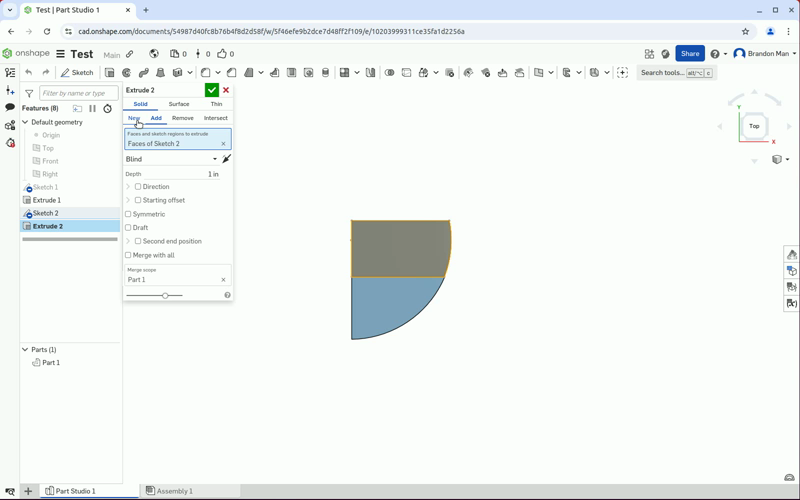
click(137, 120)
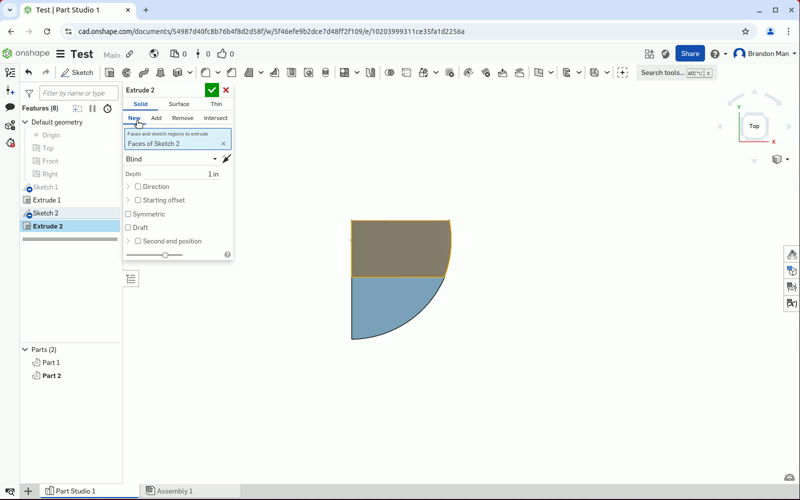
key(tab, 4)
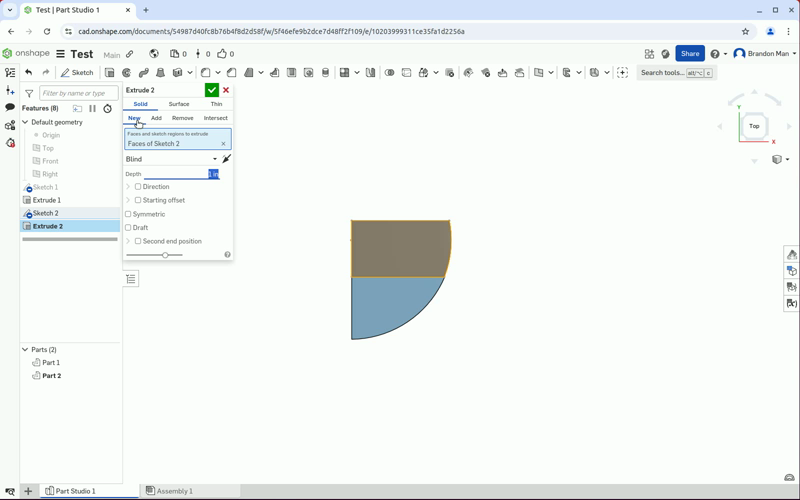
text(0.722)
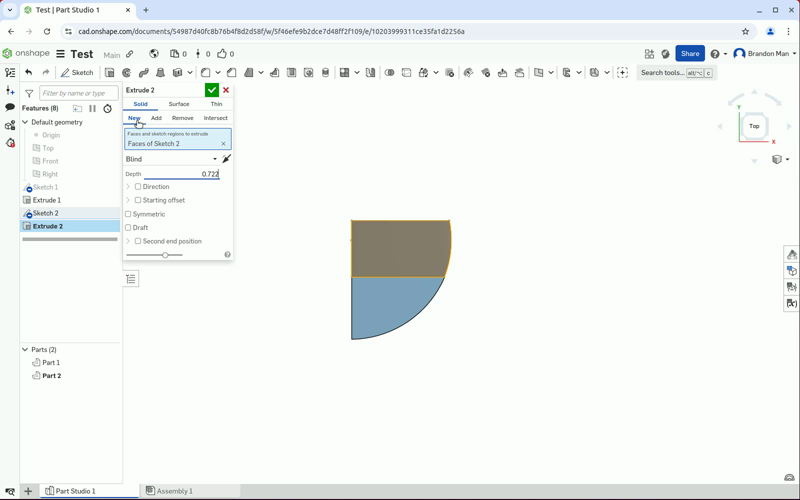
key(enter)
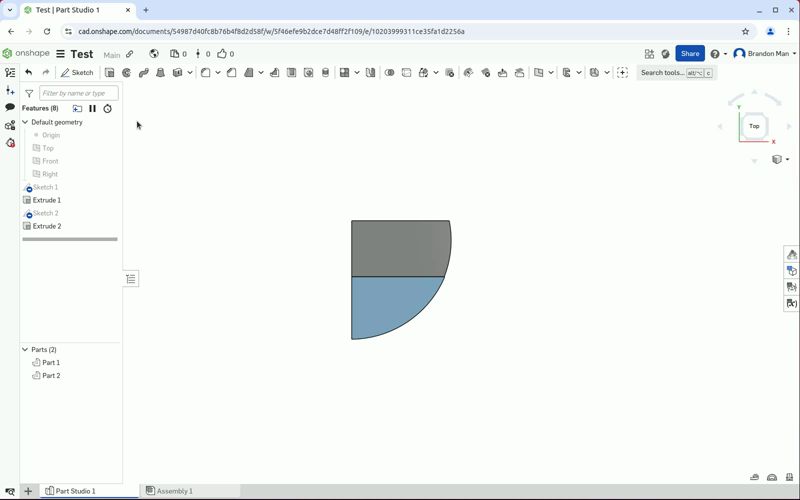
key(shift+h)
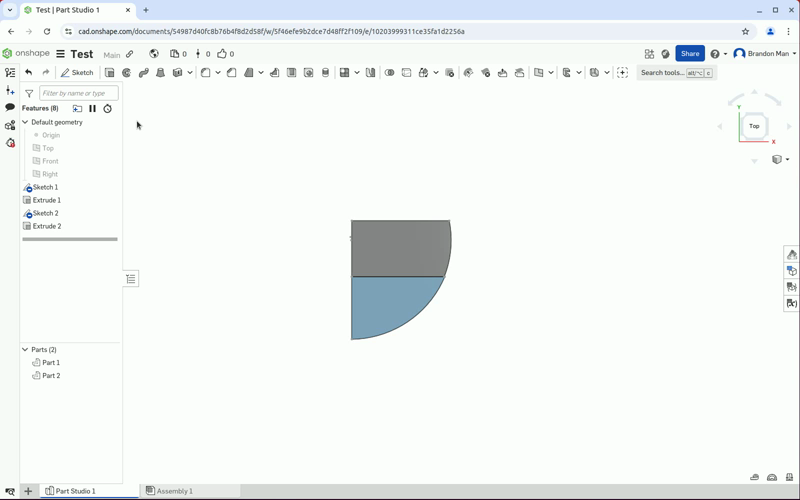
key(shift+h)
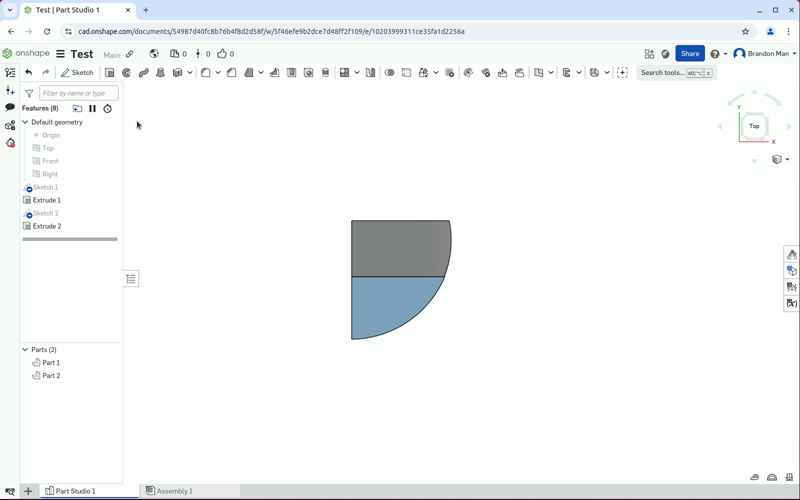
mouse_move(73, 189)
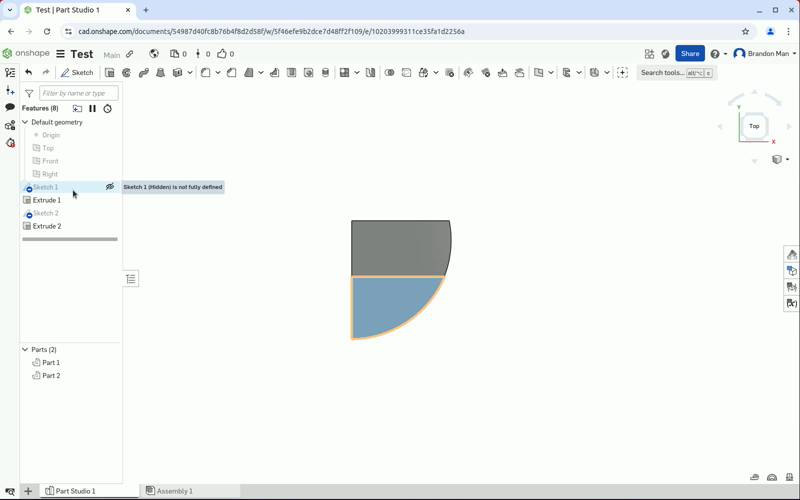
click(73, 189)
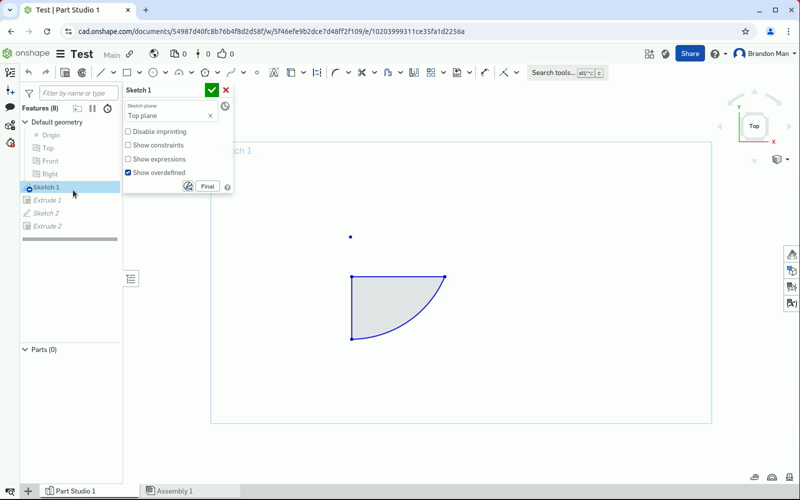
mouse_move(229, 92)
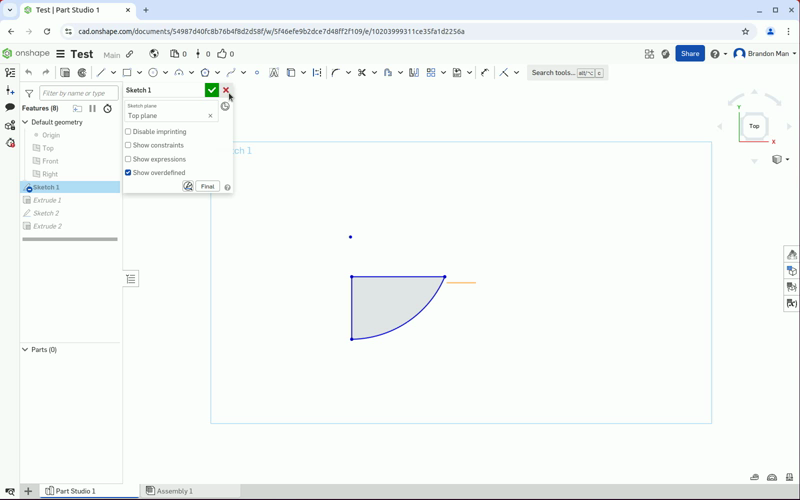
click(229, 92)
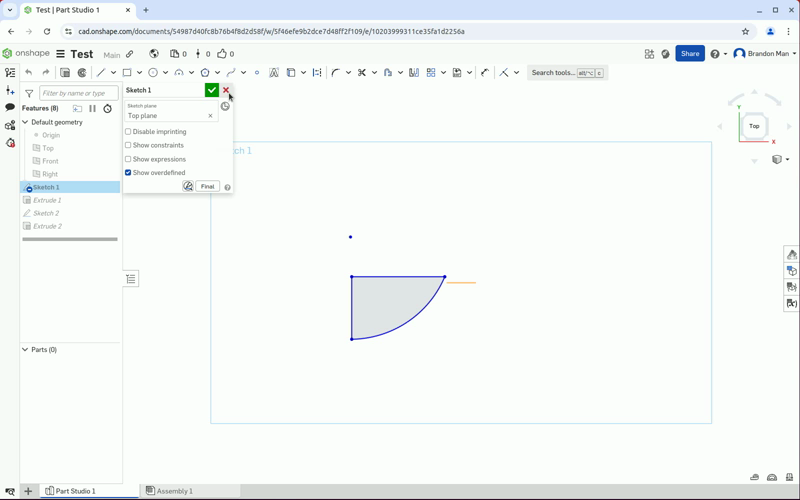
key(shift+s)
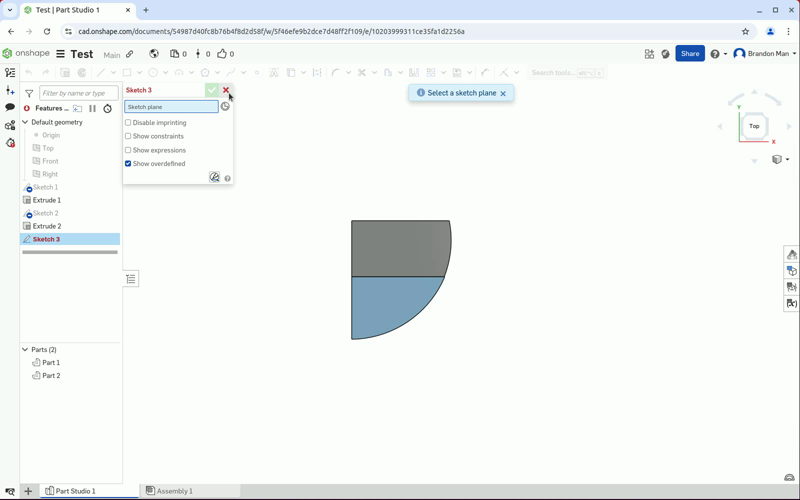
mouse_move(73, 150)
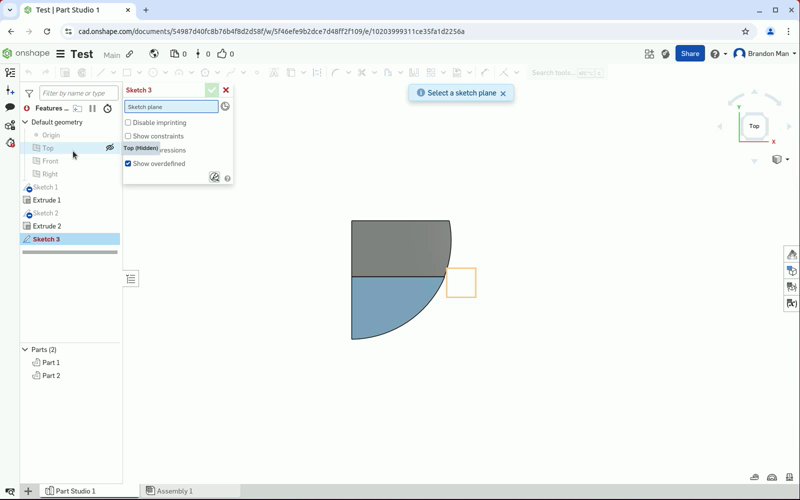
click(73, 150)
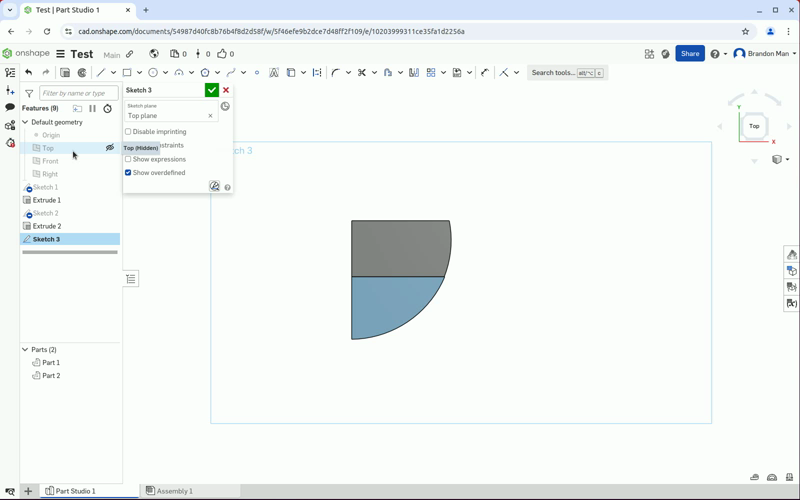
mouse_move(73, 352)
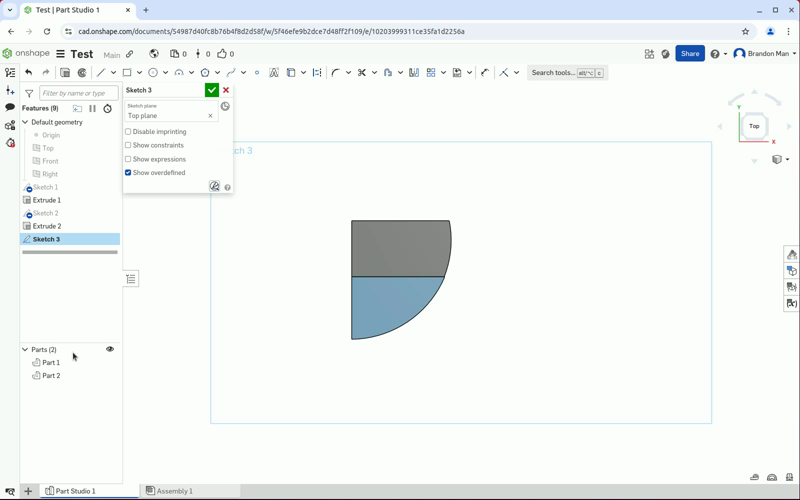
key(y)
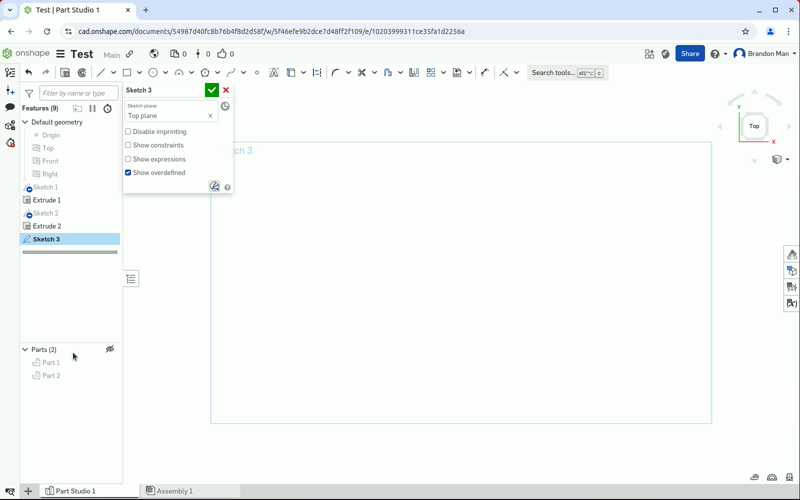
key(l)
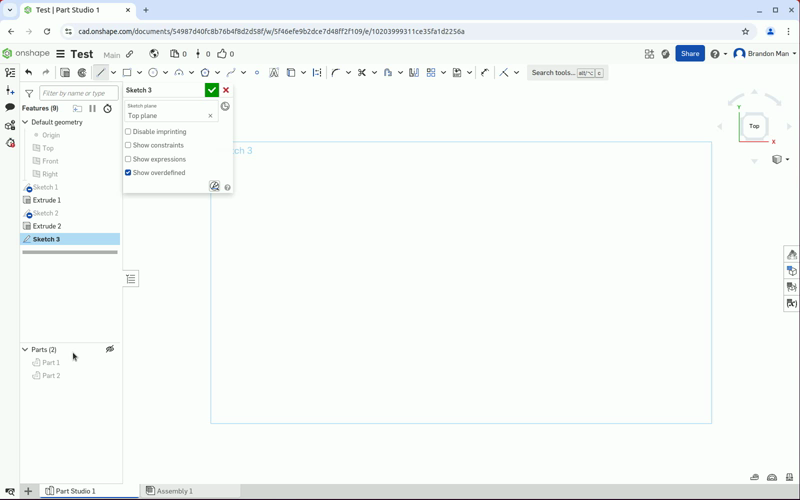
key_down(shift)
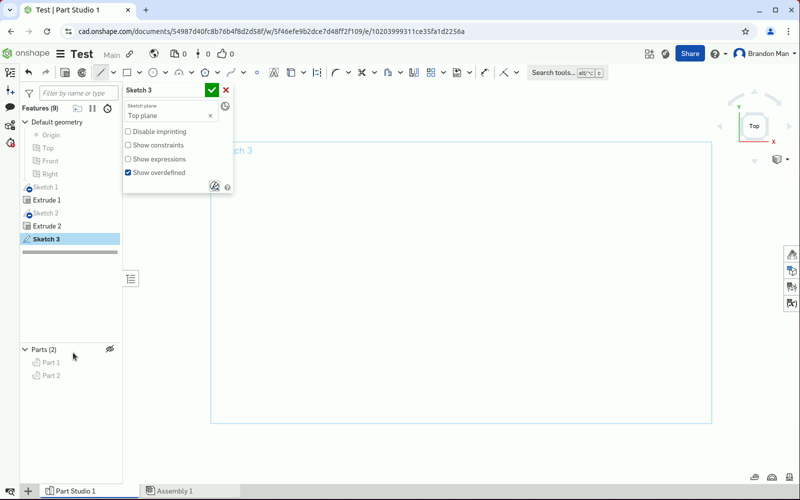
mouse_move(444, 276)
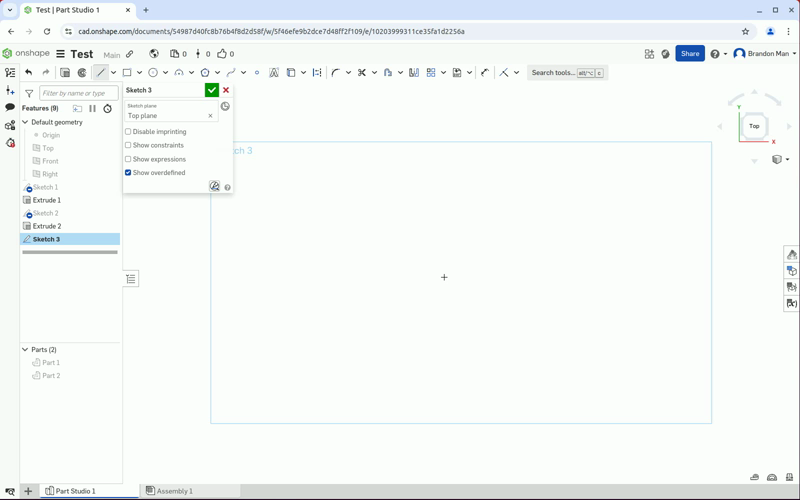
click(444, 276)
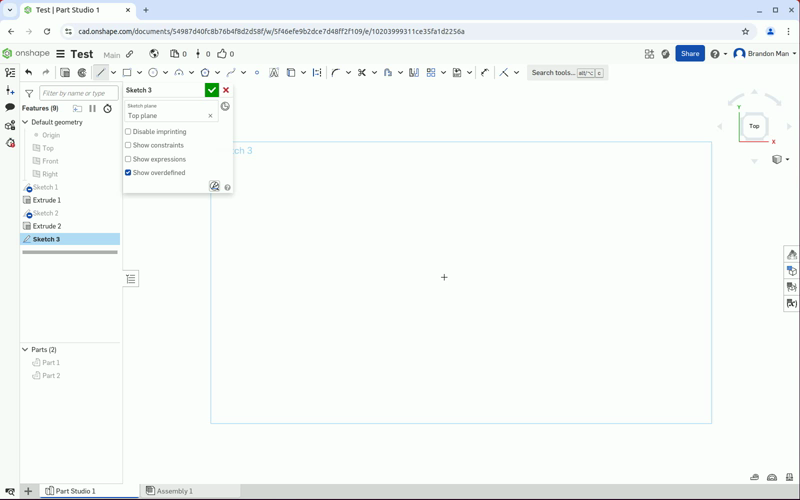
key_up(shift)
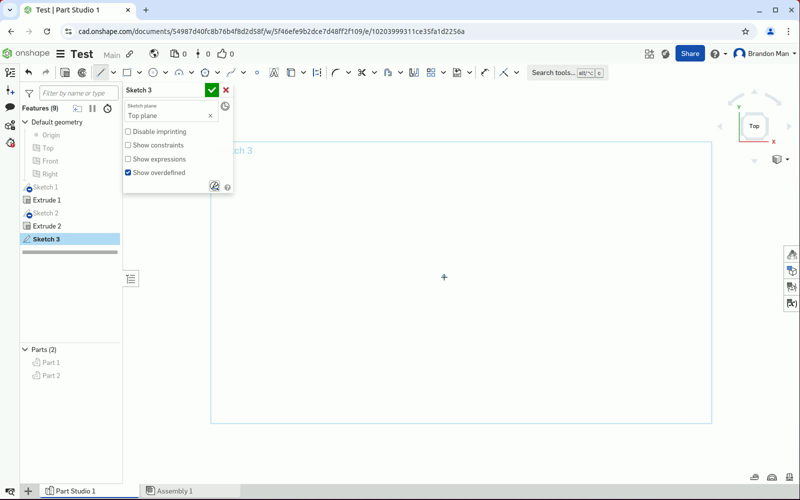
key_down(shift)
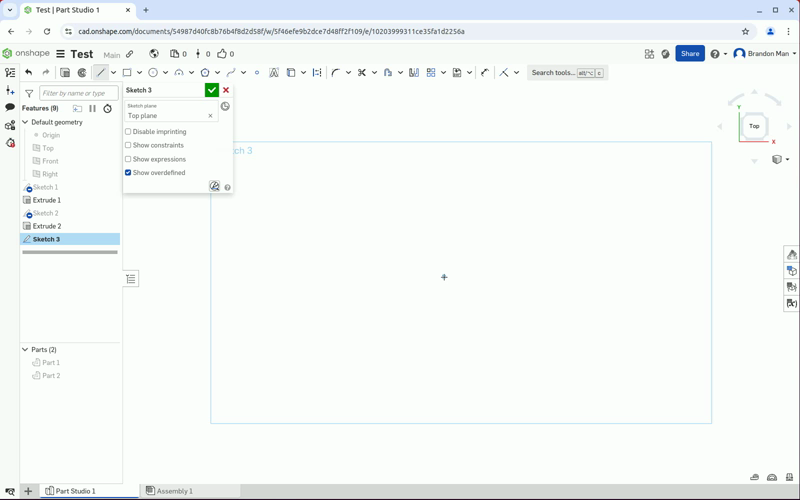
mouse_move(517, 276)
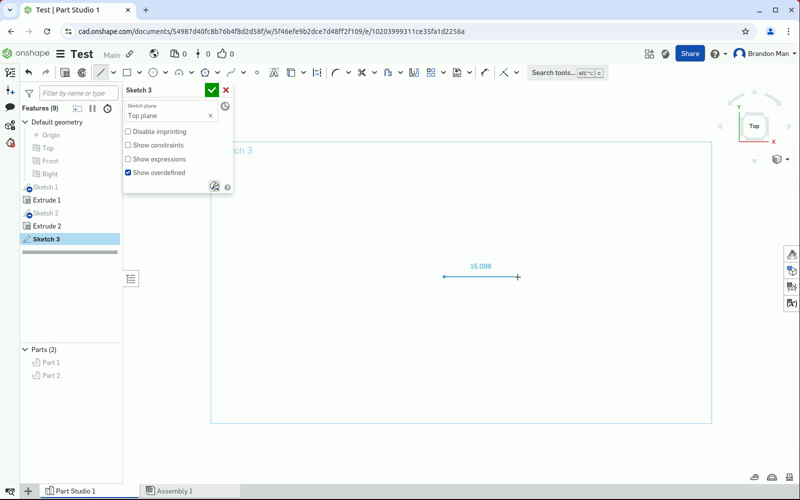
click(517, 276)
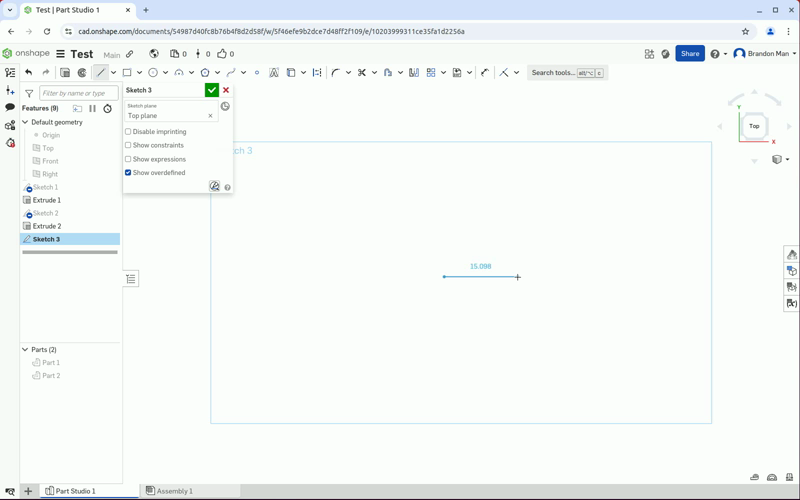
key_up(shift)
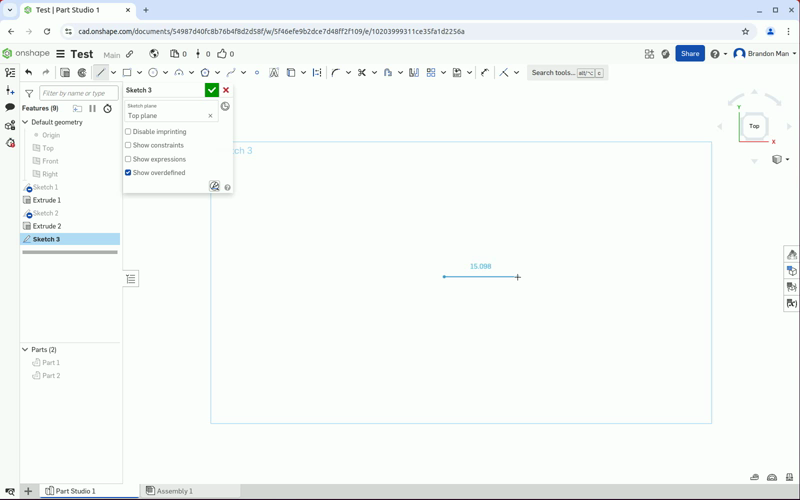
key(esc)
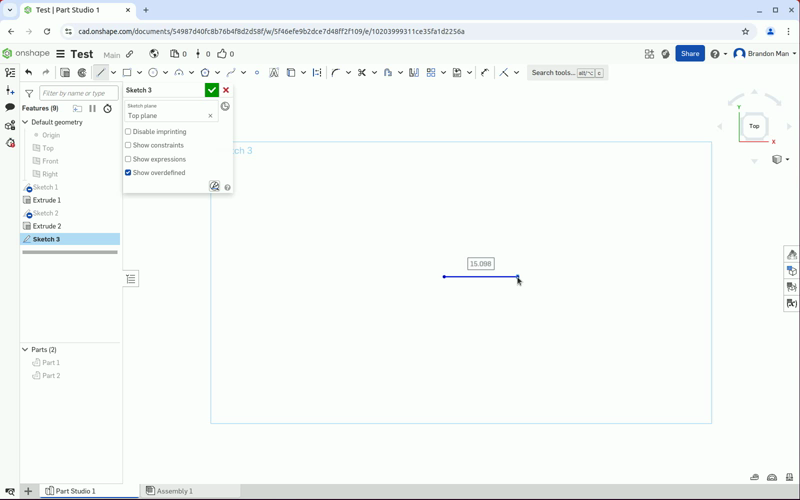
key(a)
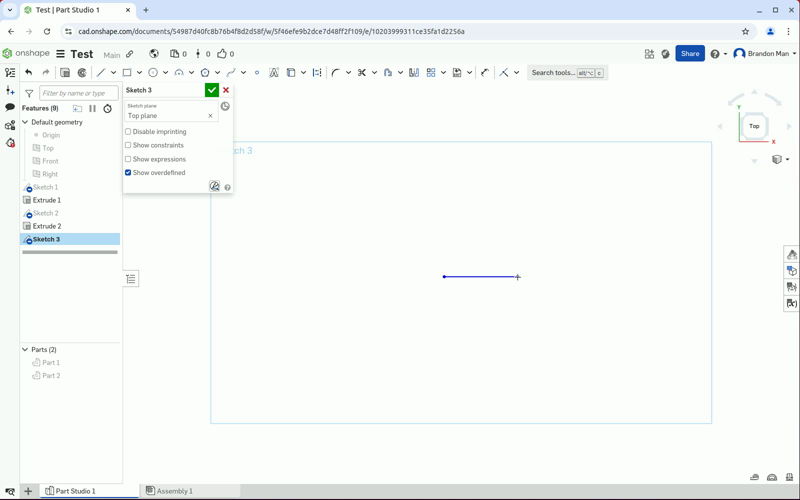
mouse_move(517, 276)
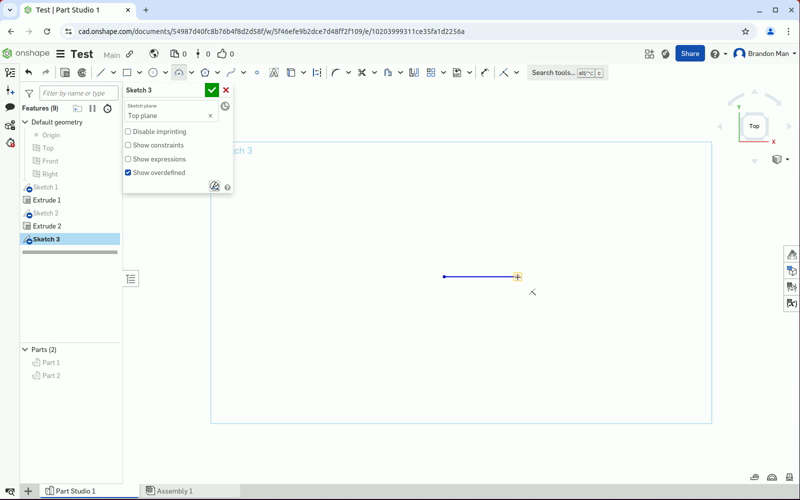
click(517, 276)
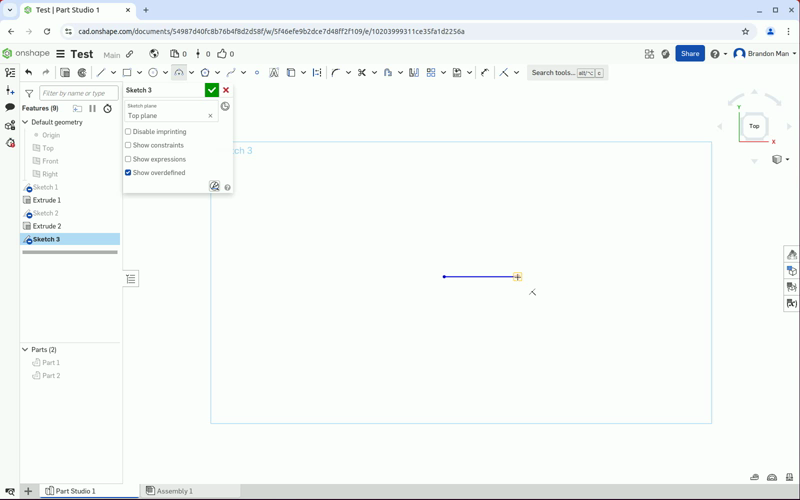
key_down(shift)
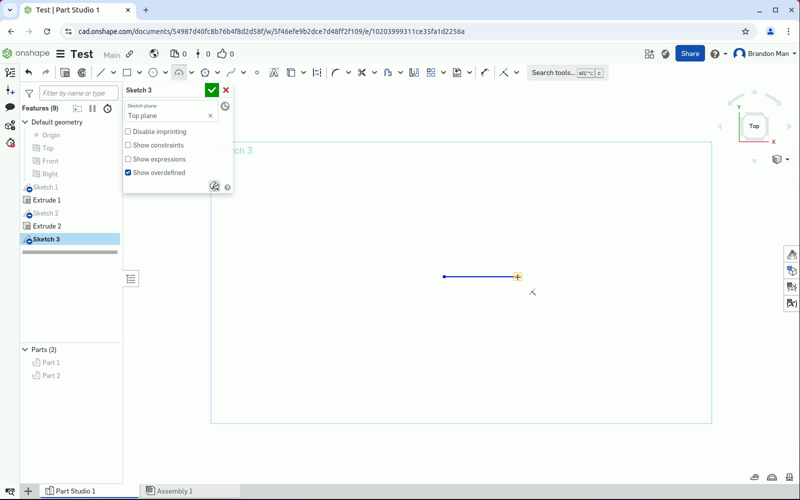
mouse_move(461, 220)
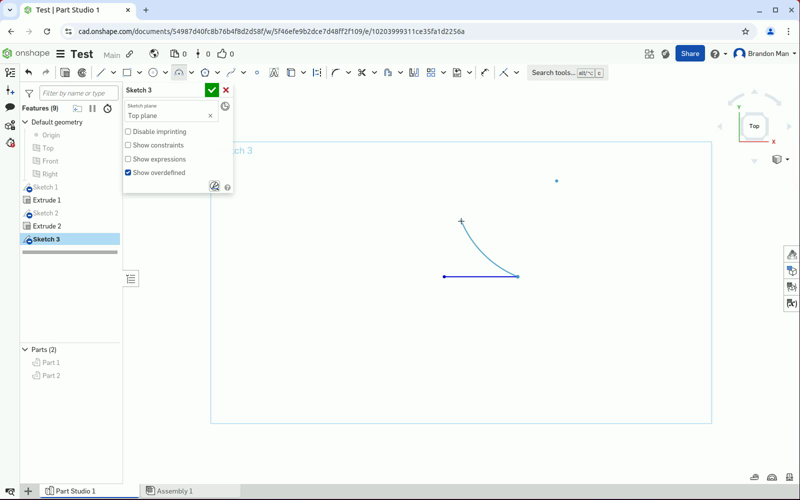
click(461, 220)
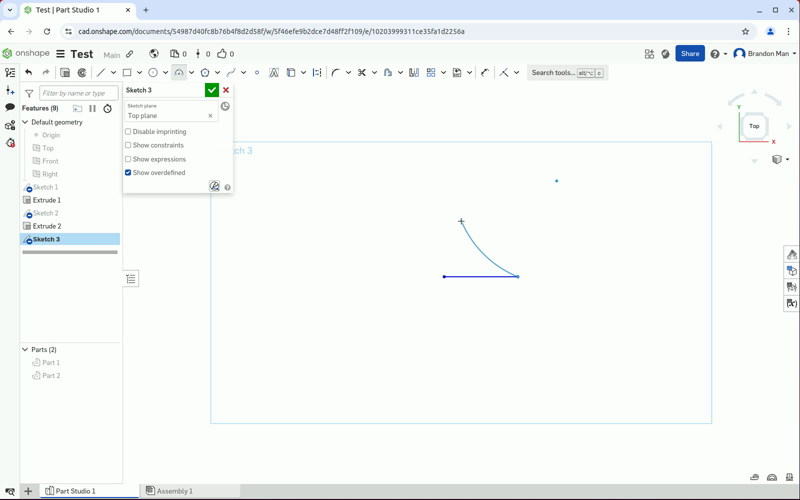
mouse_move(477, 260)
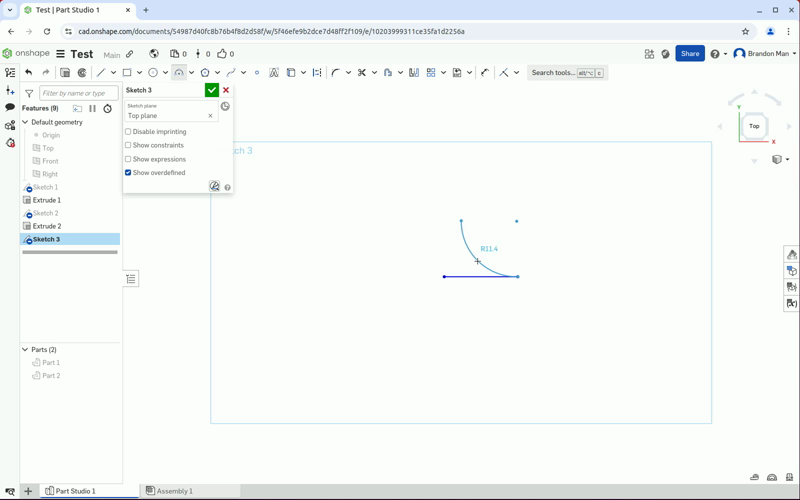
click(477, 260)
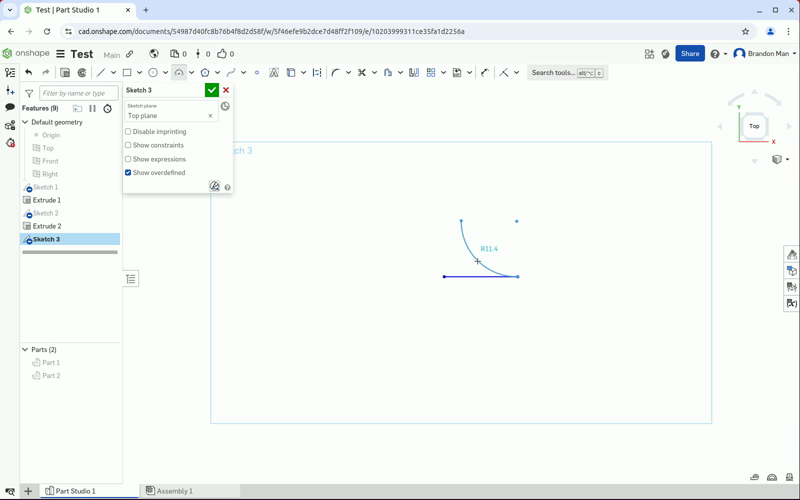
key_up(shift)
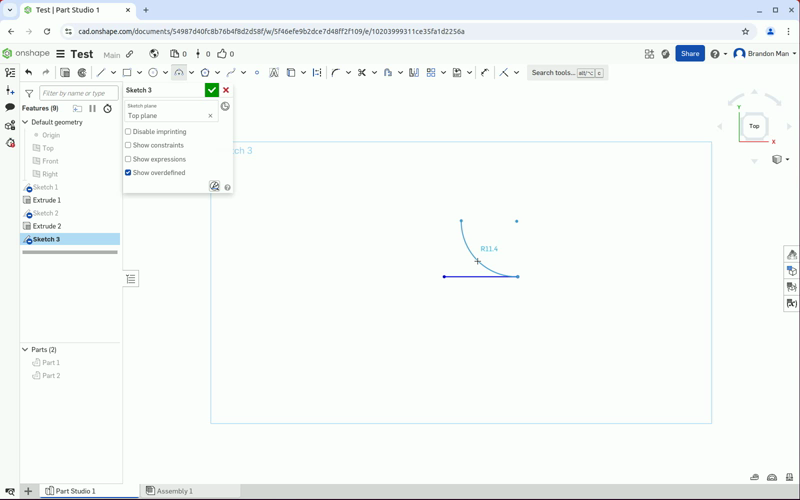
key(esc)
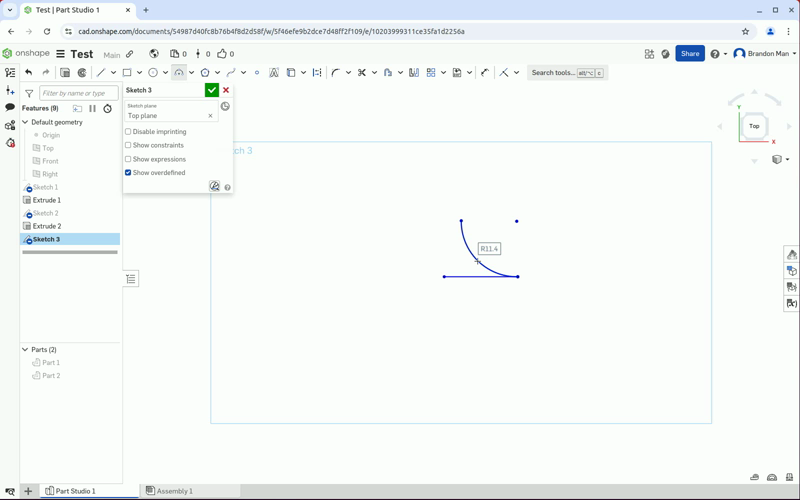
key(l)
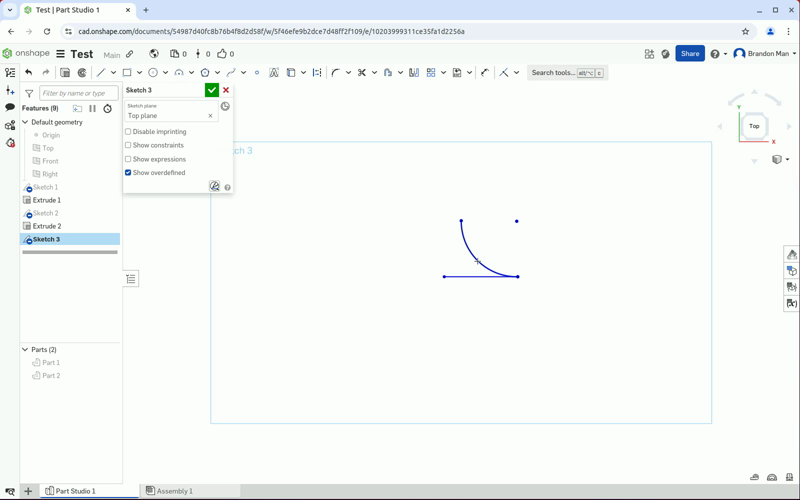
mouse_move(461, 220)
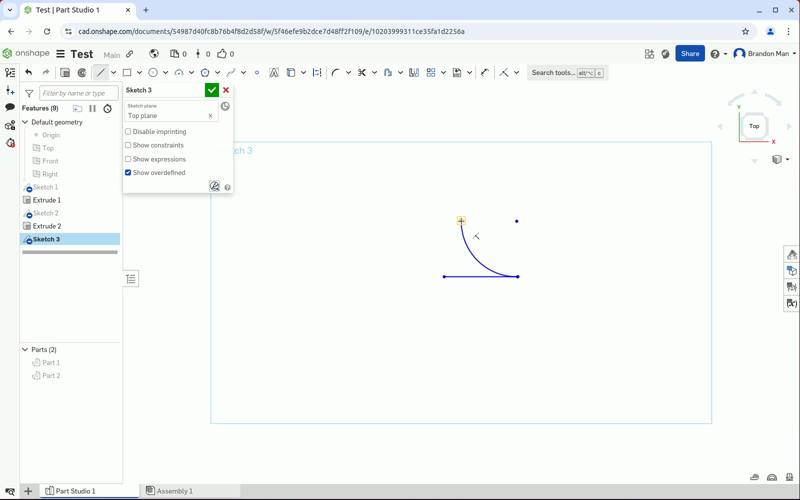
click(461, 220)
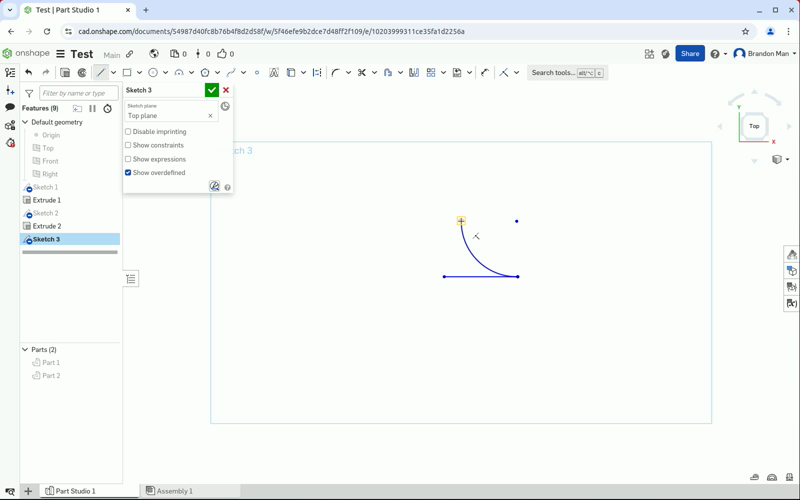
key_down(shift)
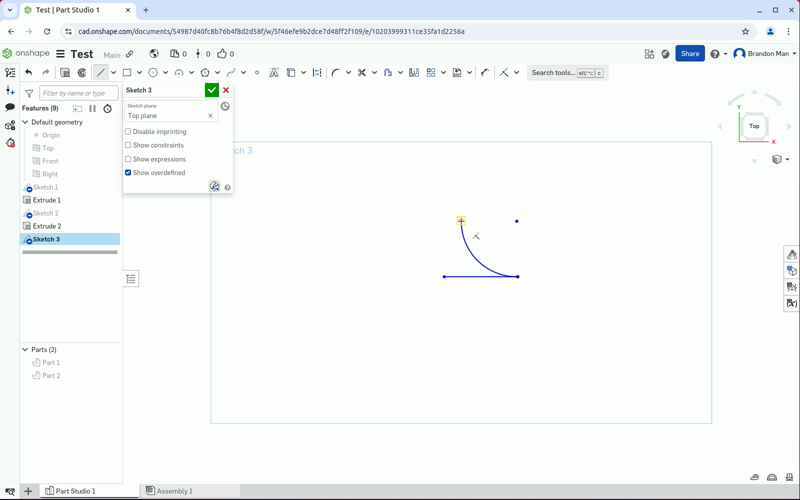
mouse_move(491, 220)
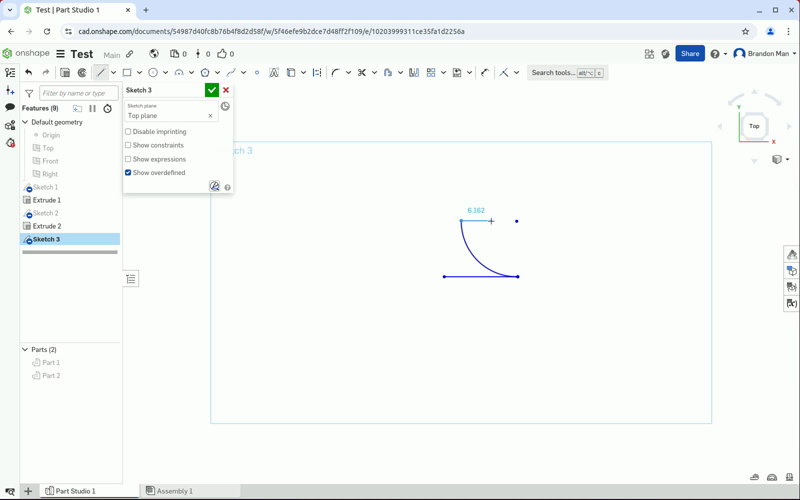
mouse_move(450, 220)
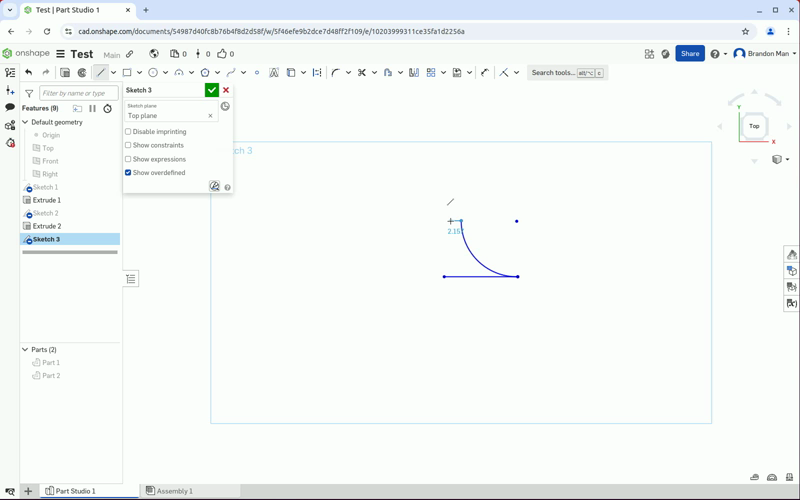
click(450, 220)
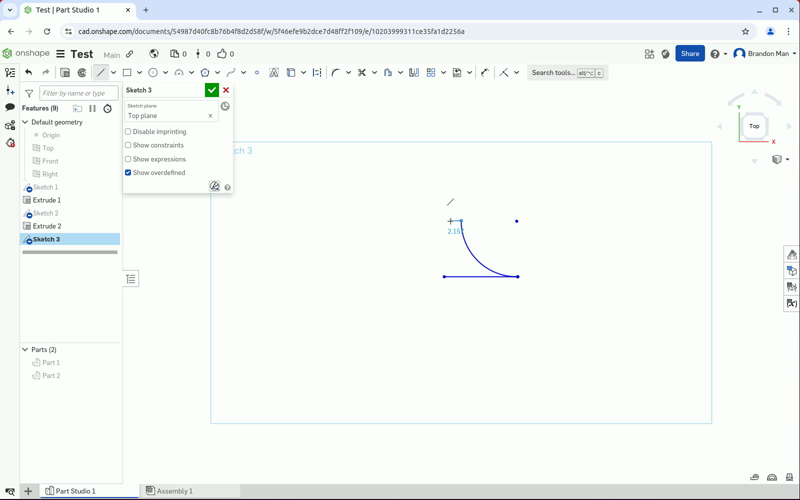
key_up(shift)
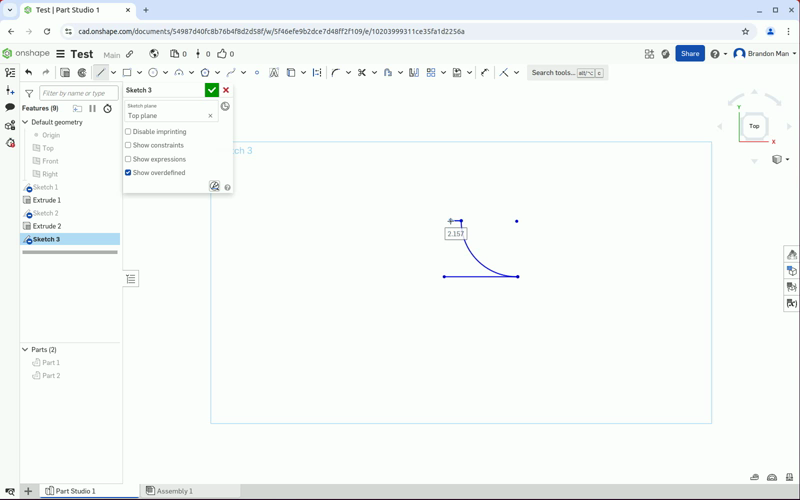
key(esc)
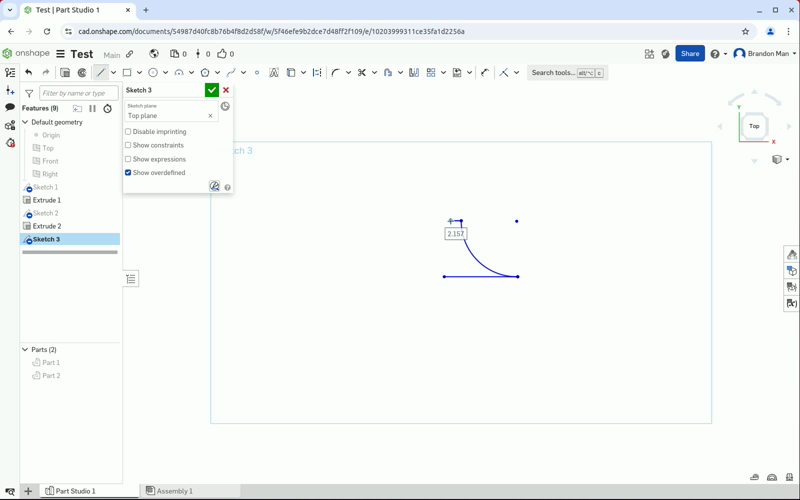
key(a)
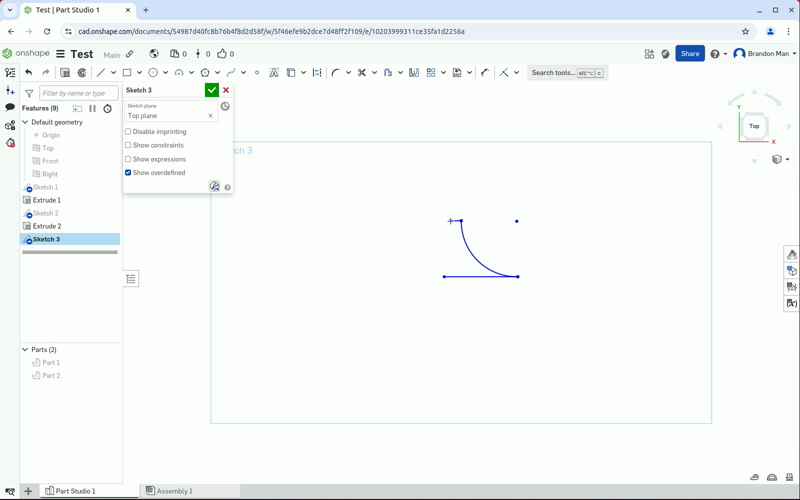
mouse_move(450, 220)
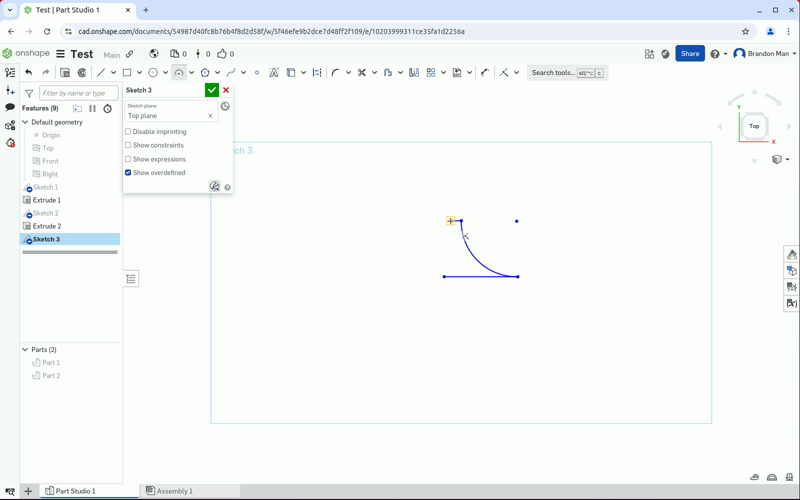
click(450, 220)
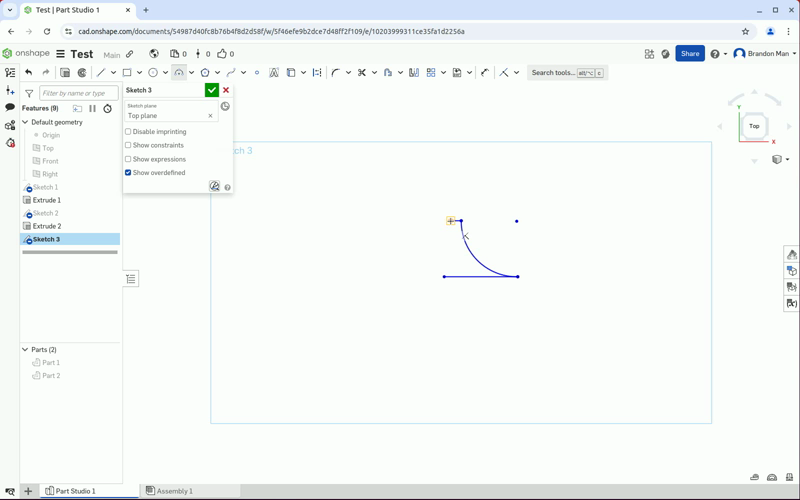
mouse_move(444, 276)
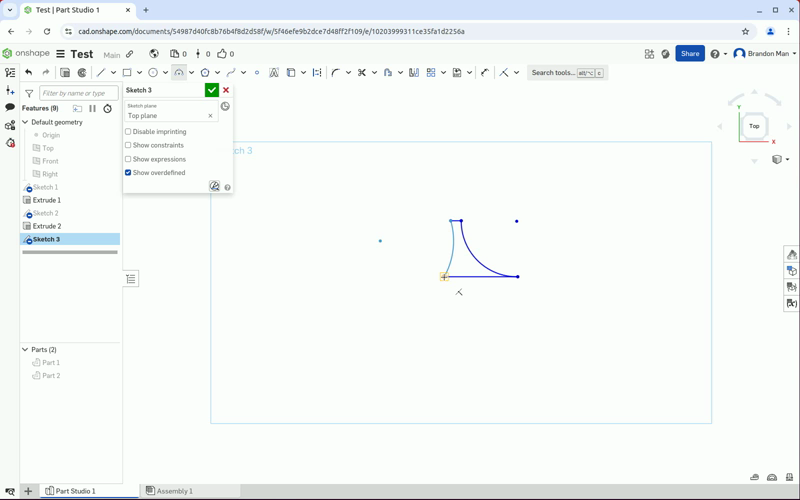
click(444, 276)
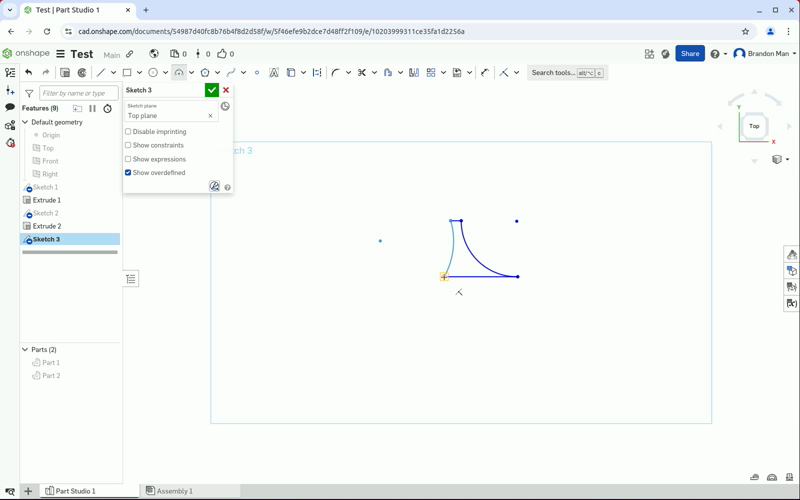
key_down(shift)
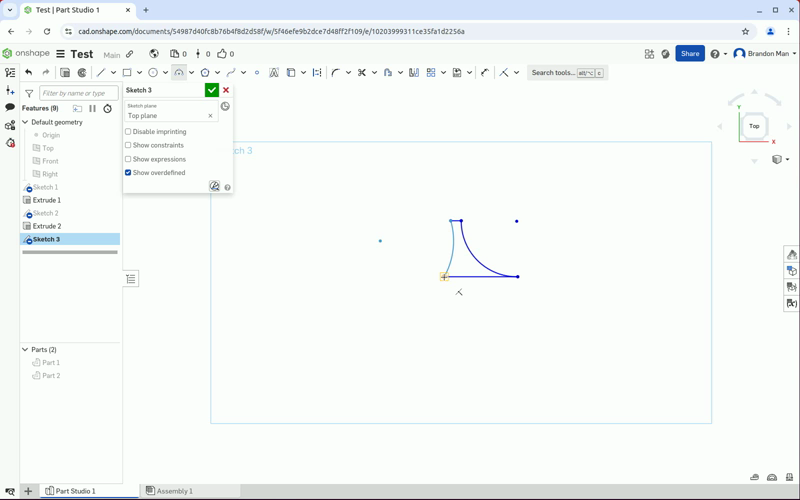
mouse_move(451, 249)
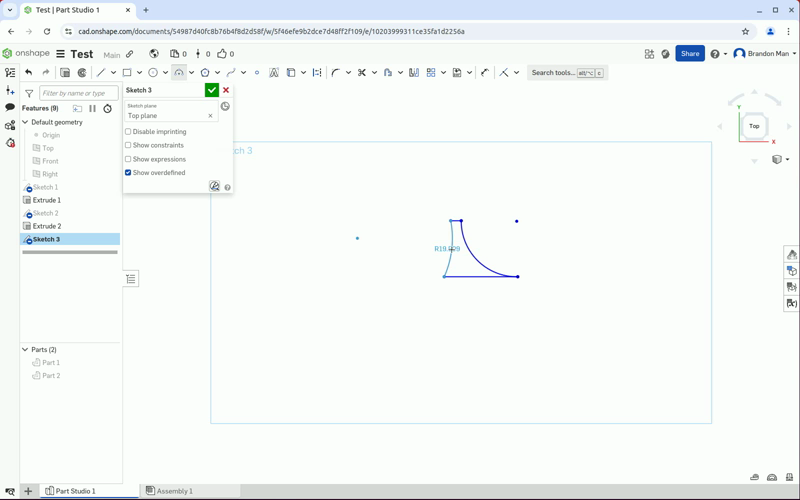
click(451, 249)
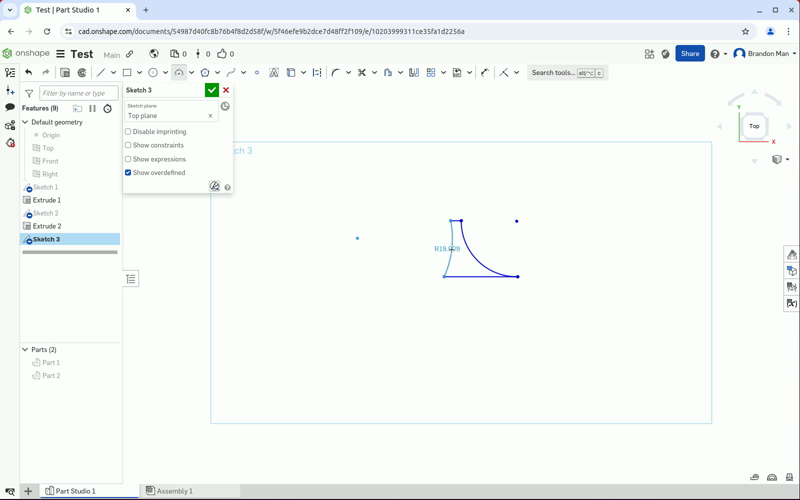
key_up(shift)
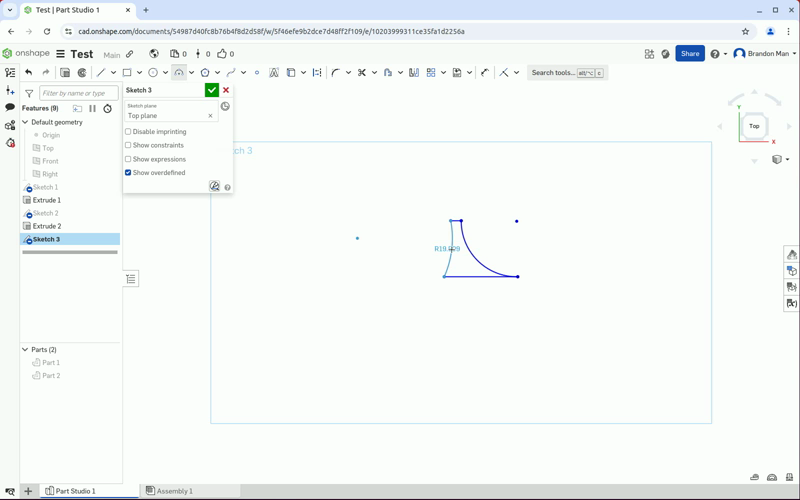
key(esc)
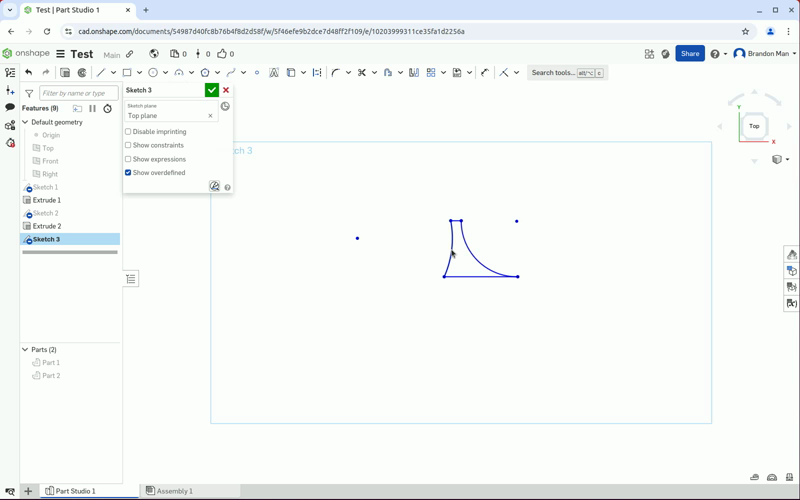
mouse_move(458, 240)
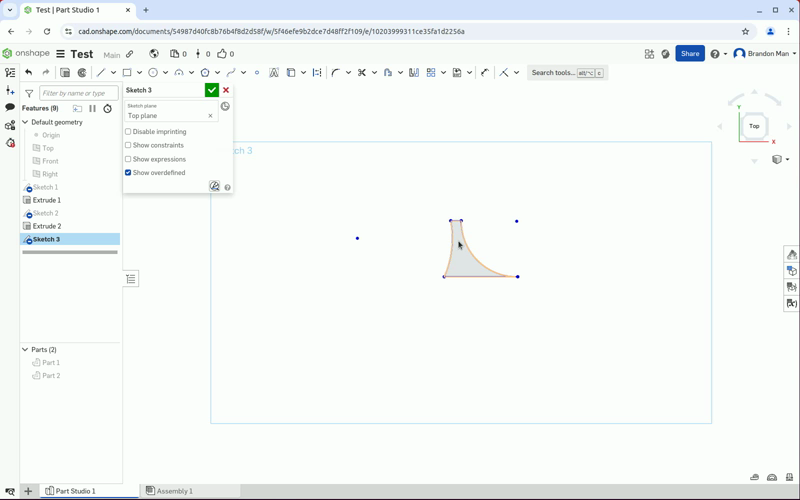
scroll(6)
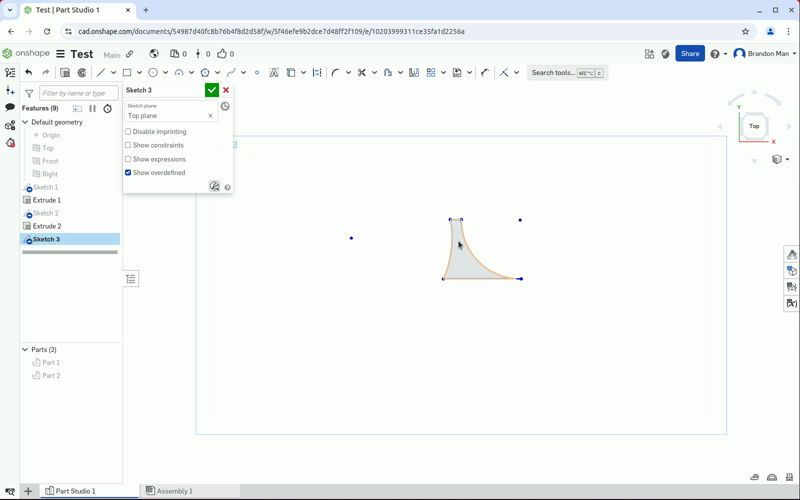
scroll(6)
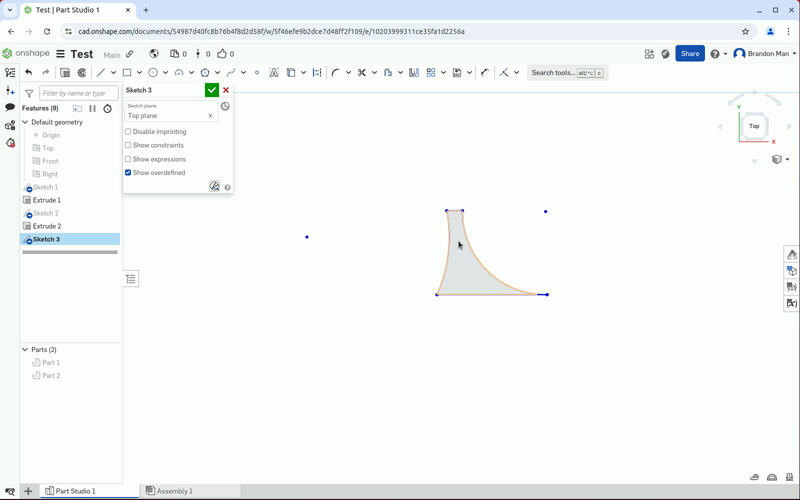
scroll(6)
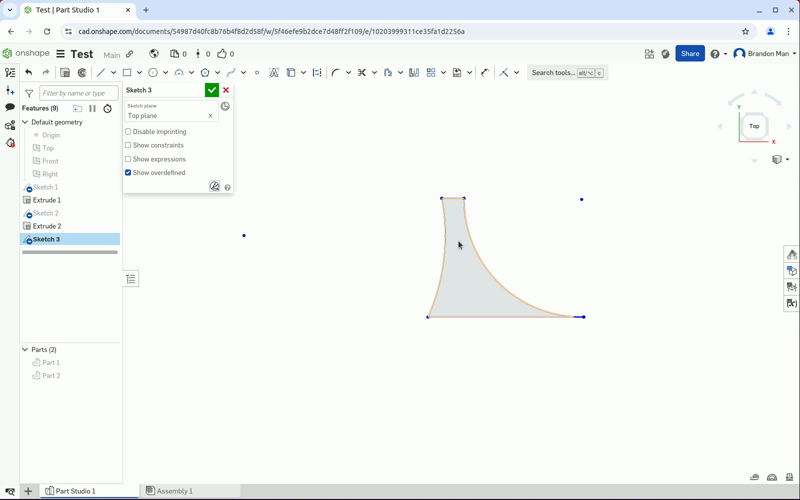
scroll(6)
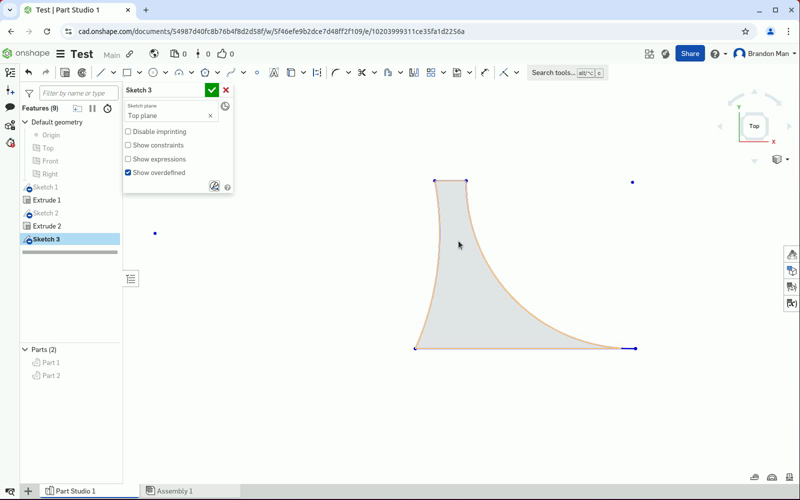
scroll(6)
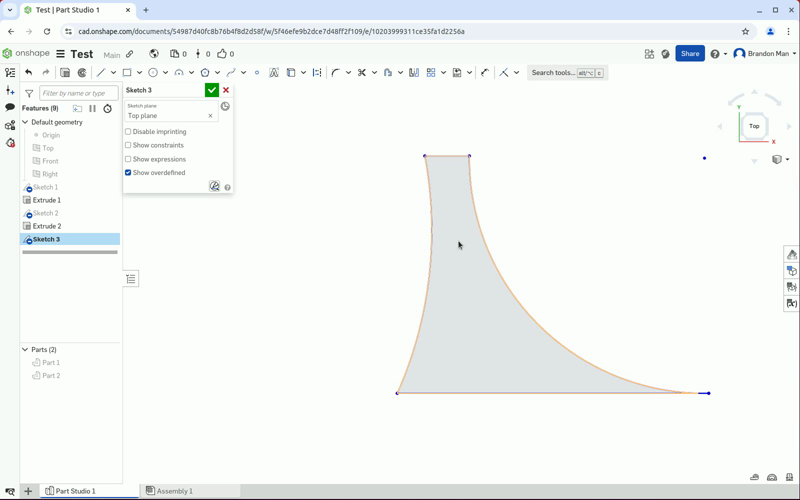
scroll(6)
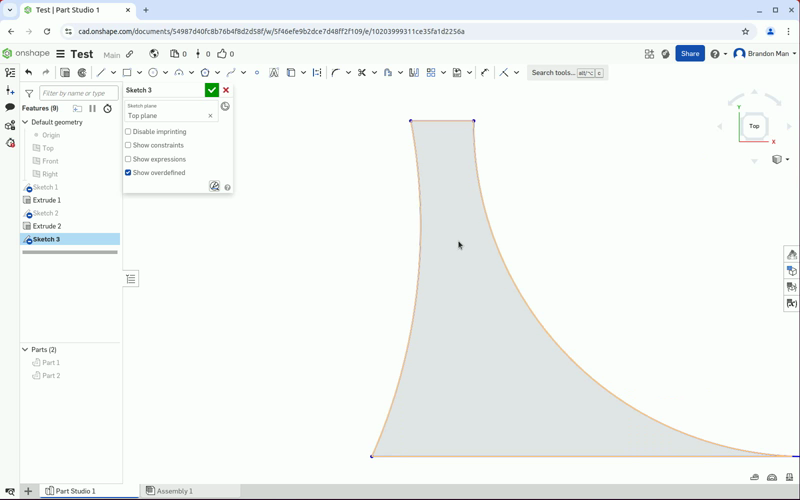
scroll(6)
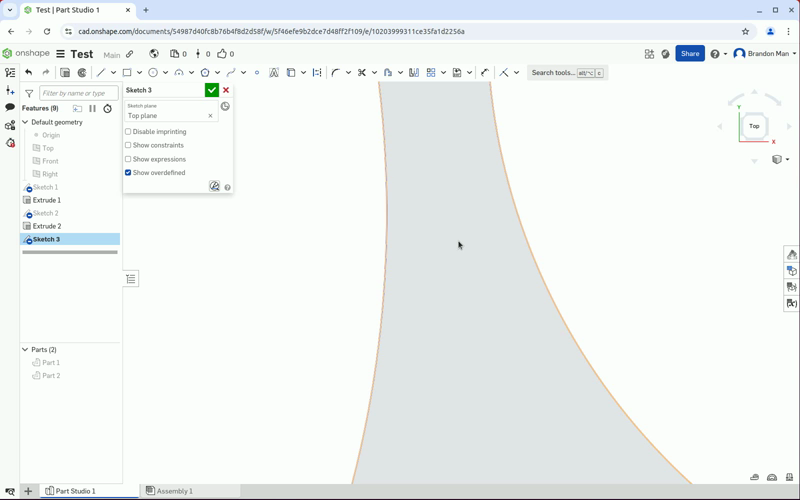
click(458, 240)
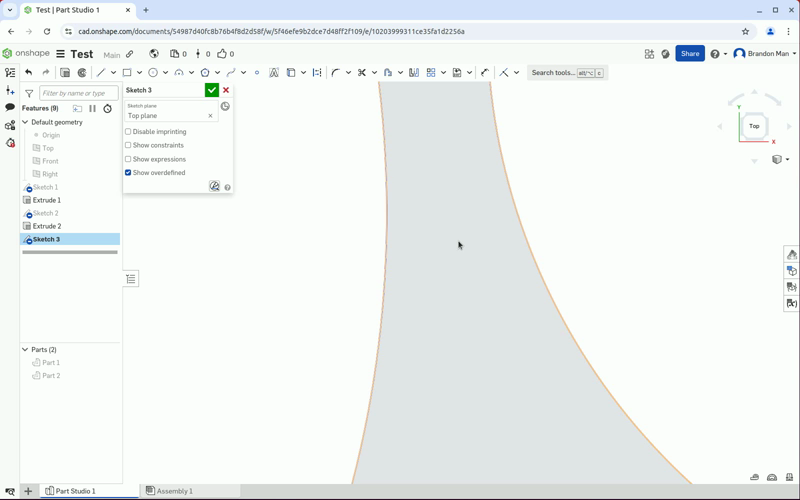
scroll(-6)
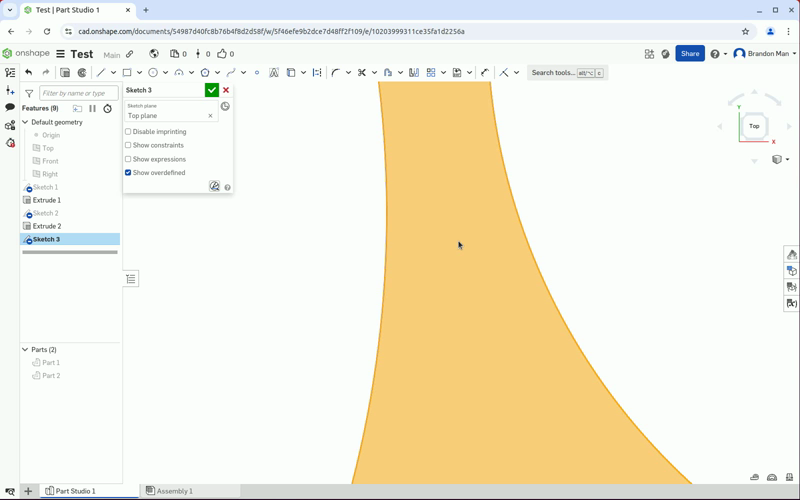
scroll(-6)
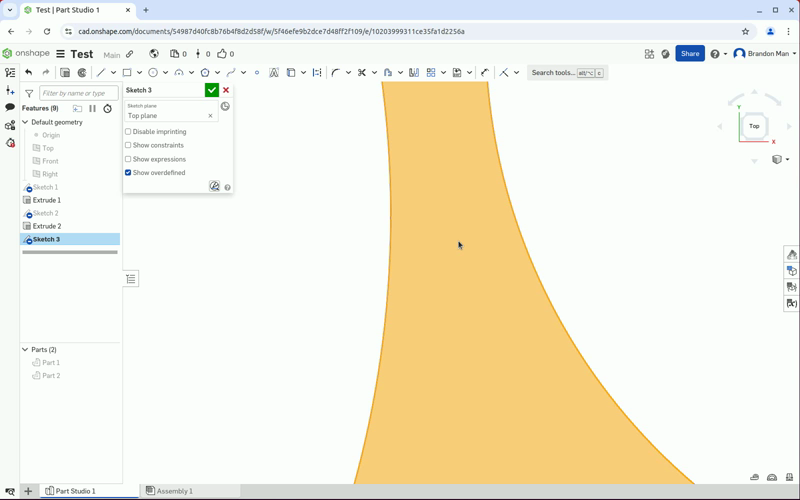
scroll(-6)
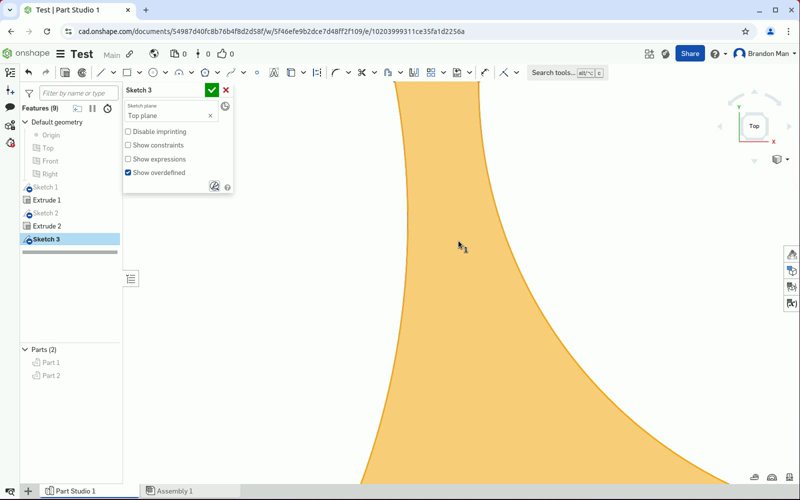
scroll(-6)
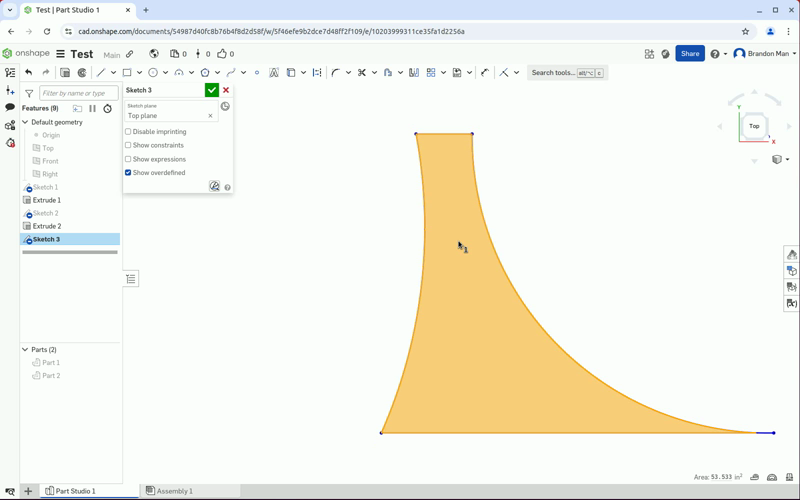
scroll(-6)
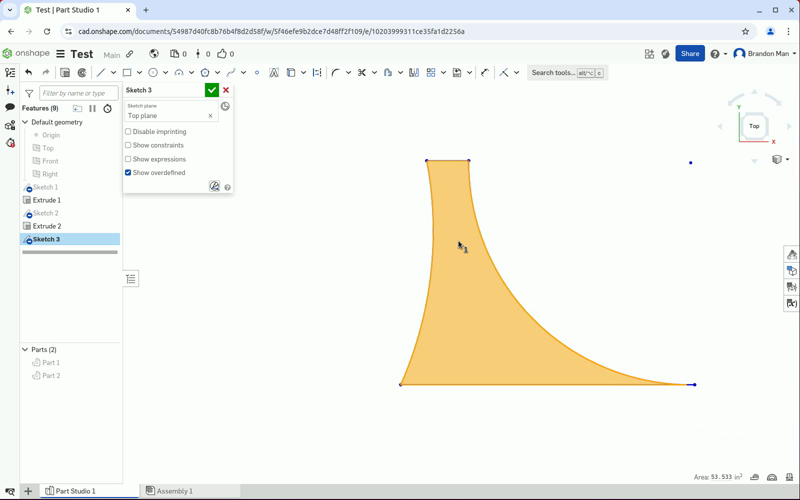
scroll(-6)
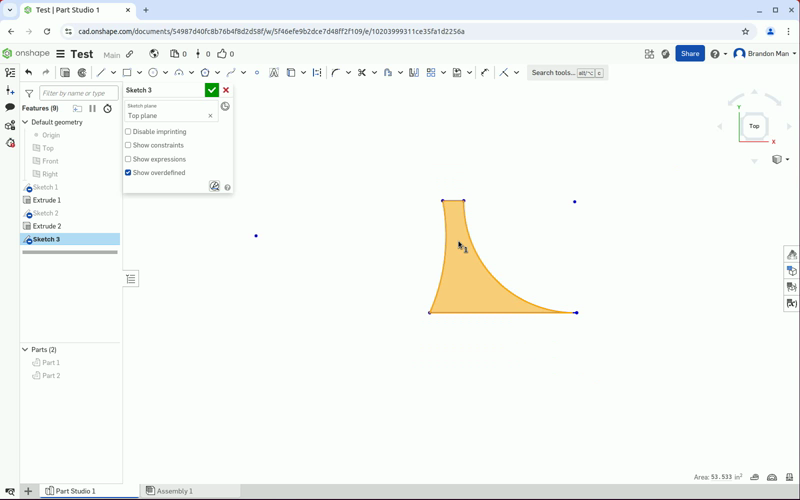
scroll(-6)
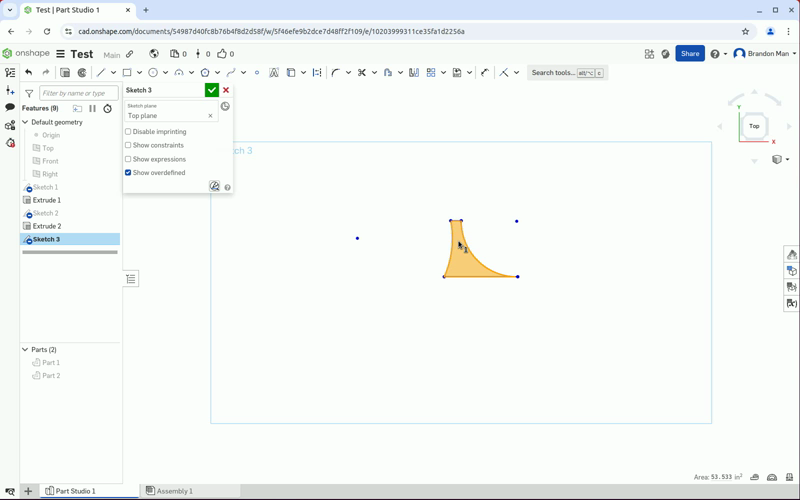
mouse_move(73, 352)
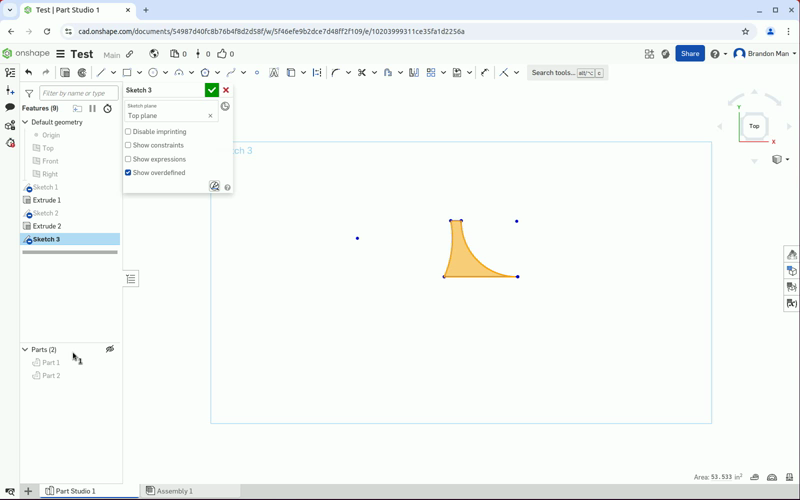
key(shift+y)
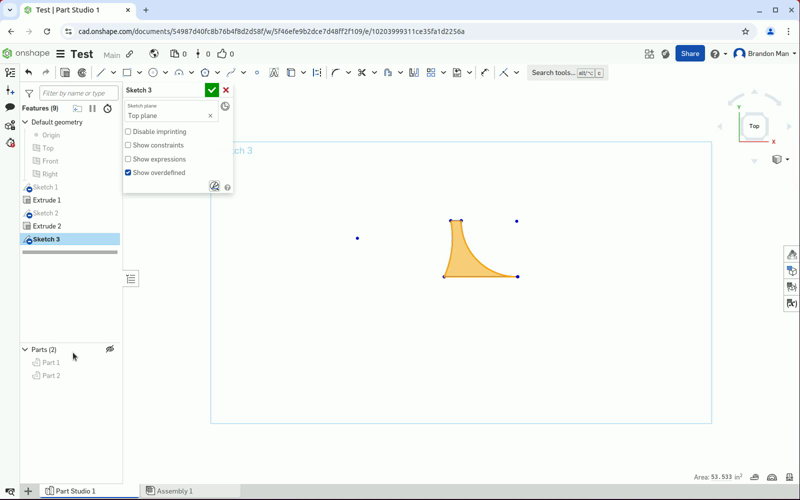
key(shift+e)
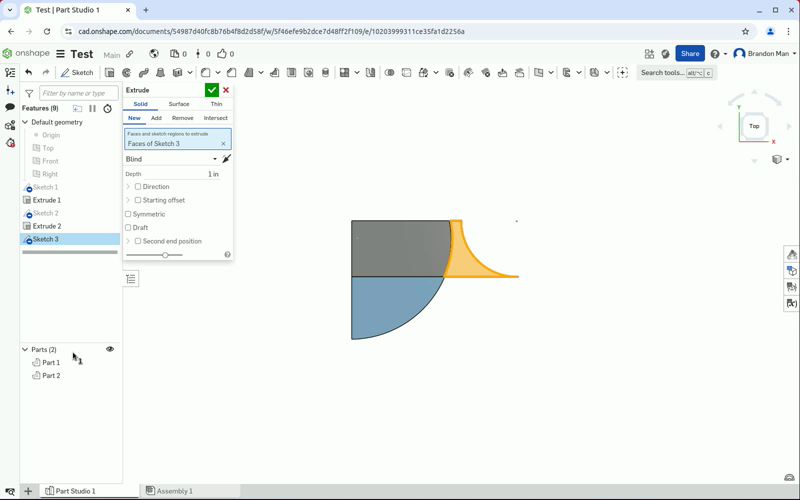
mouse_move(143, 106)
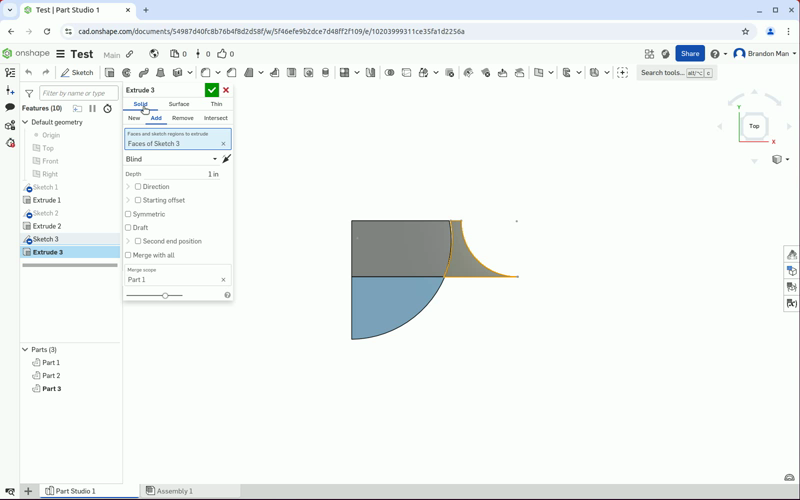
click(143, 106)
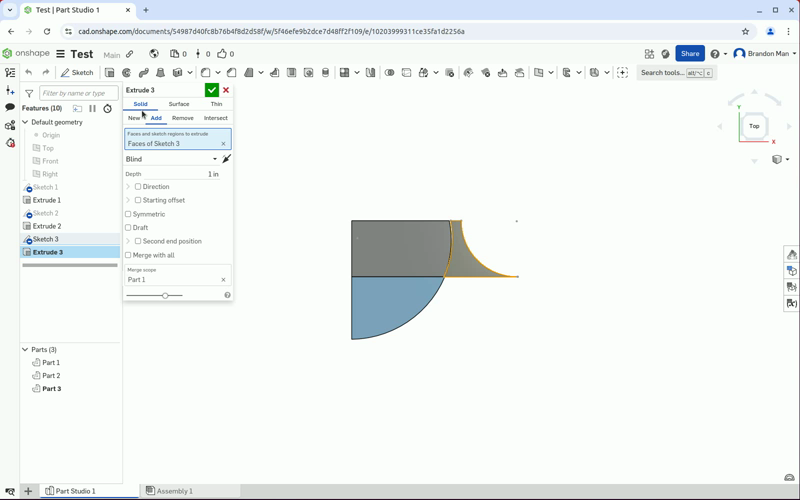
mouse_move(137, 120)
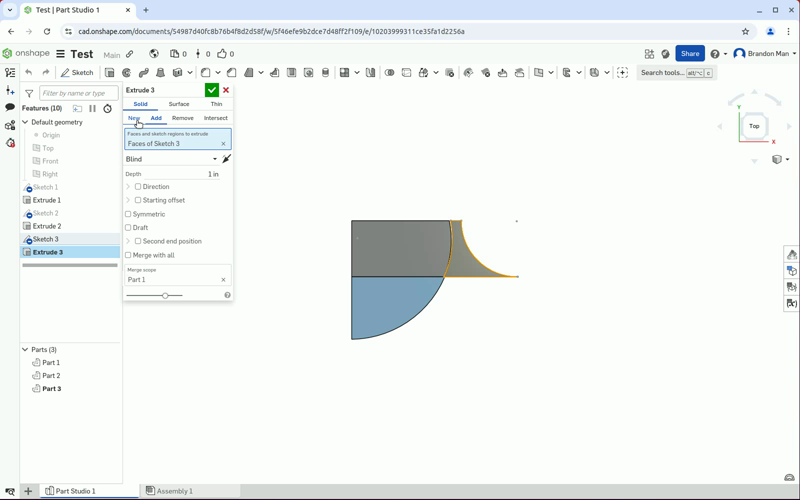
click(137, 120)
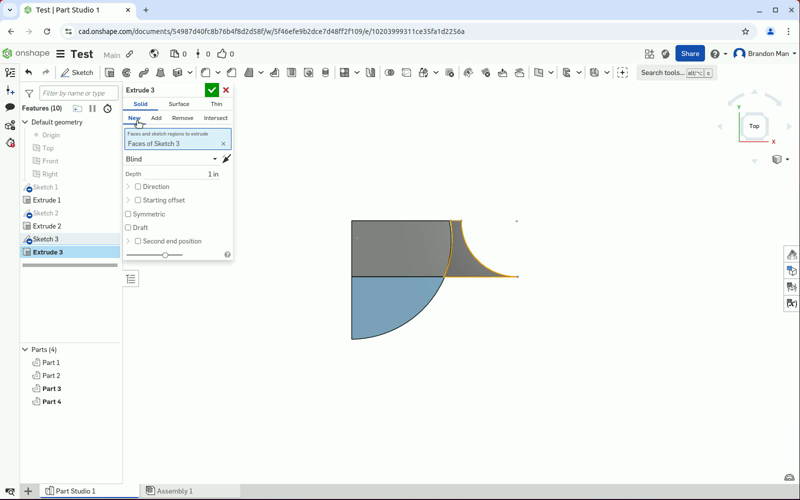
key(tab, 4)
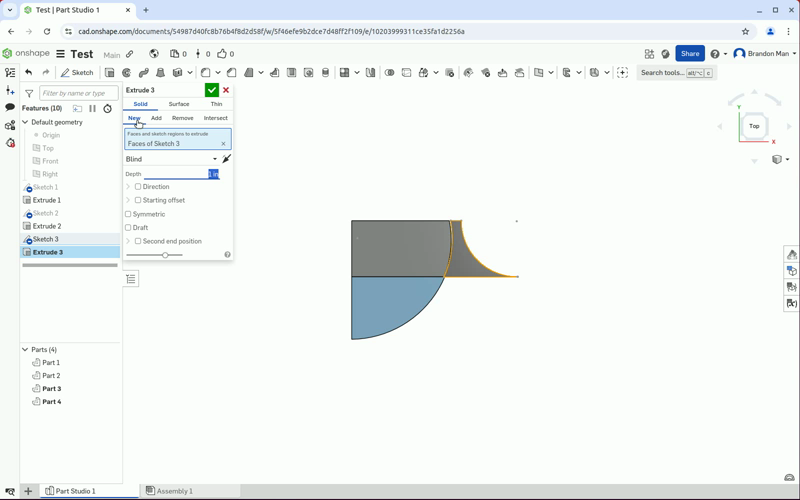
text(0.722)
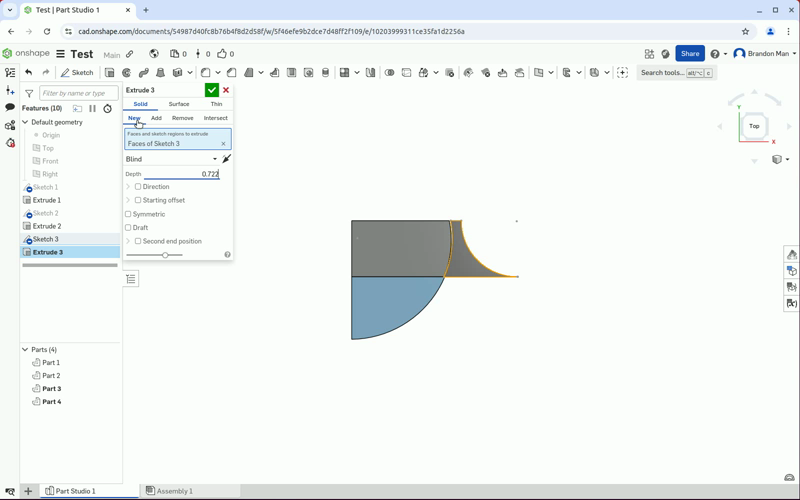
key(enter)
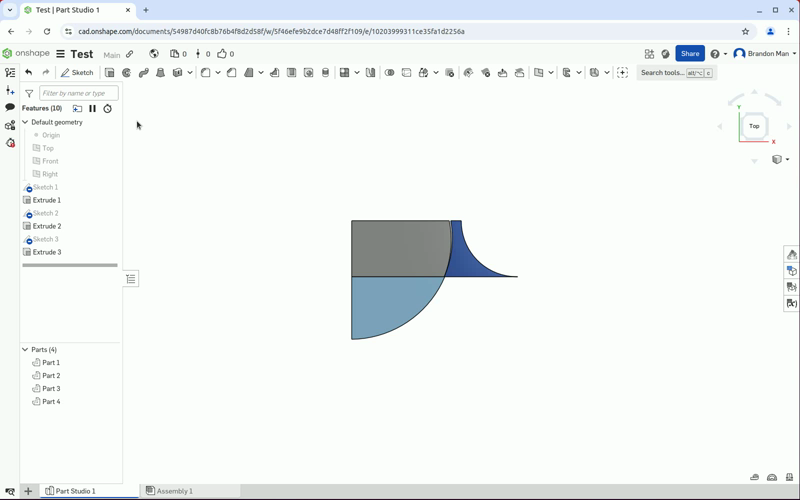
key(shift+h)
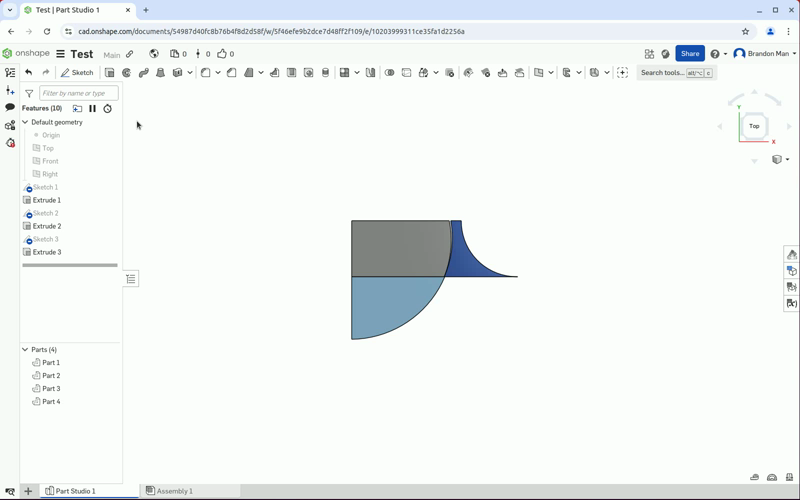
key(shift+h)
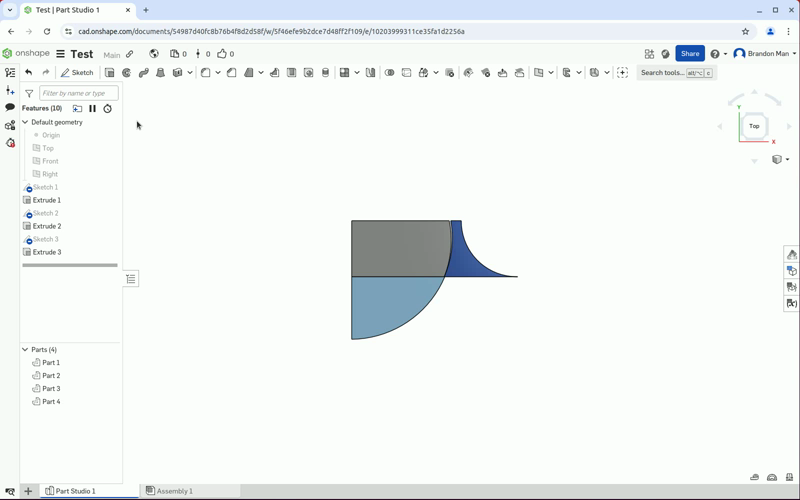
mouse_move(73, 189)
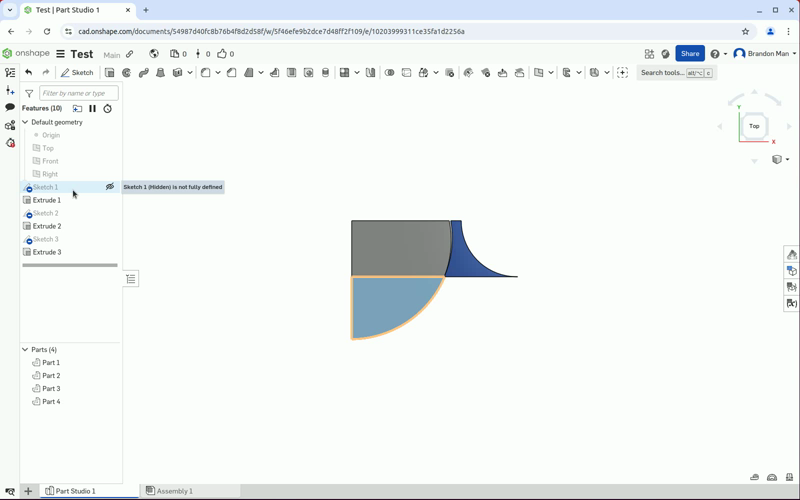
click(73, 189)
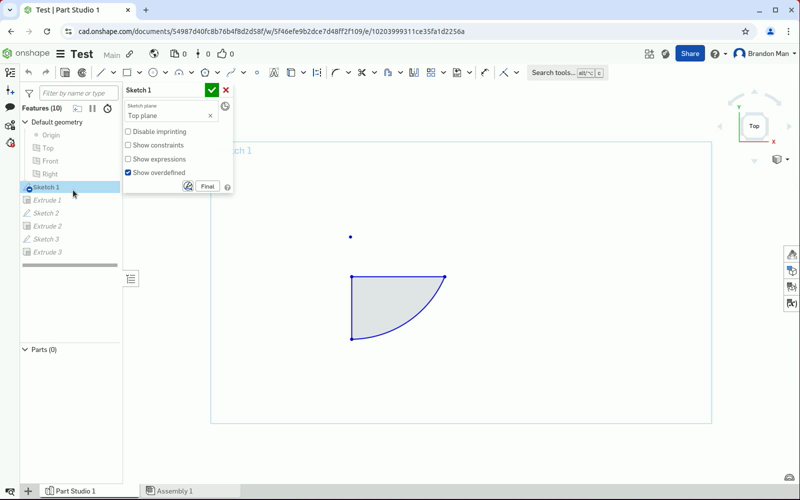
mouse_move(229, 92)
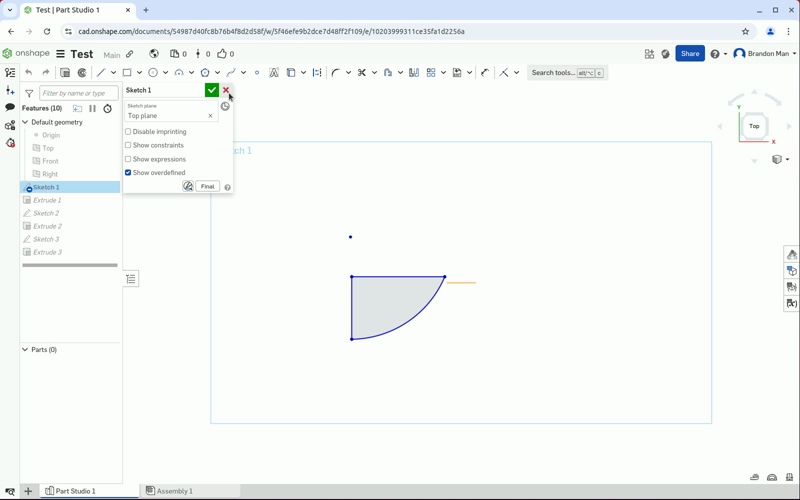
click(229, 92)
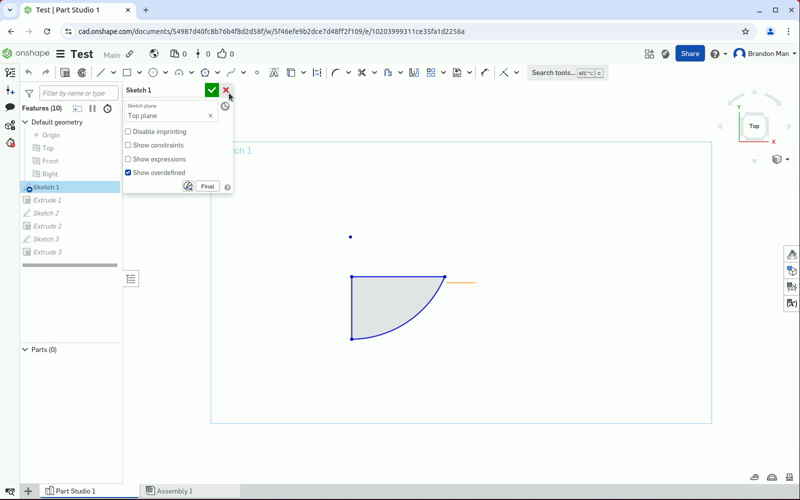
key(shift+s)
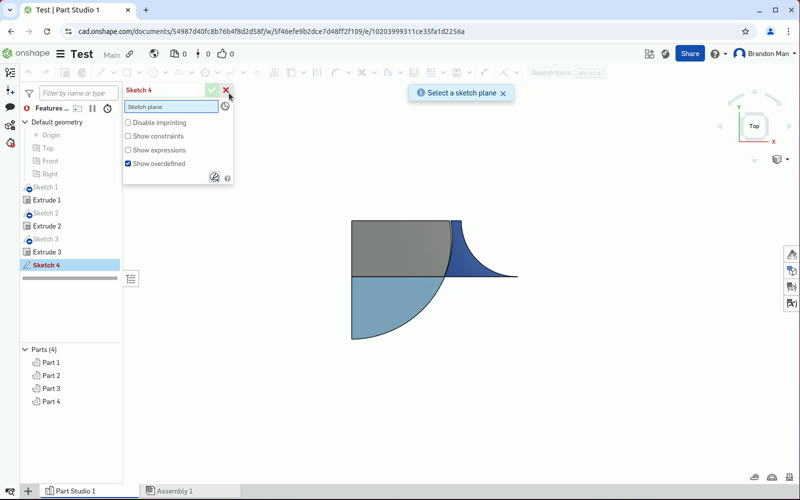
mouse_move(73, 150)
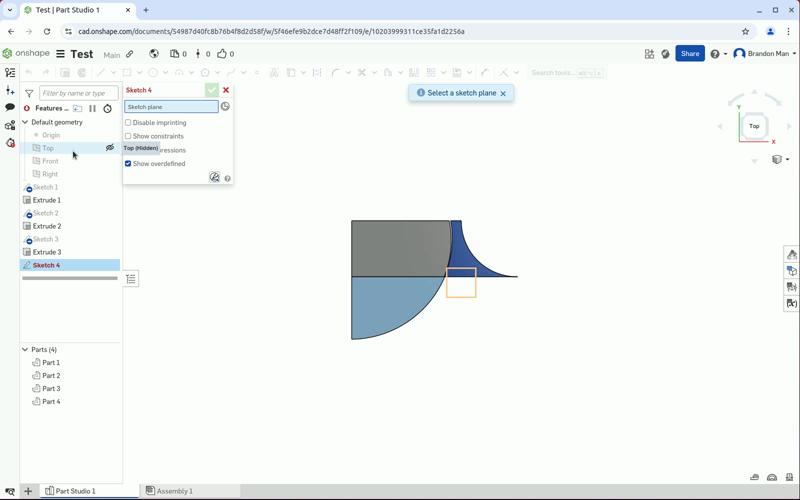
click(73, 150)
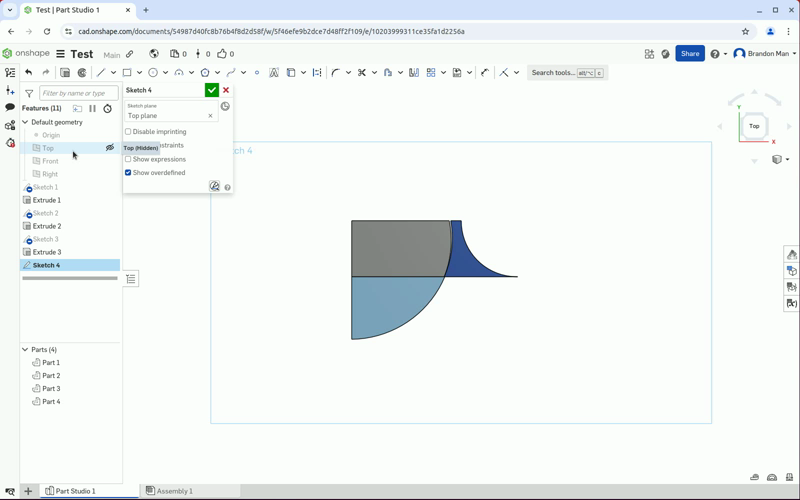
mouse_move(73, 352)
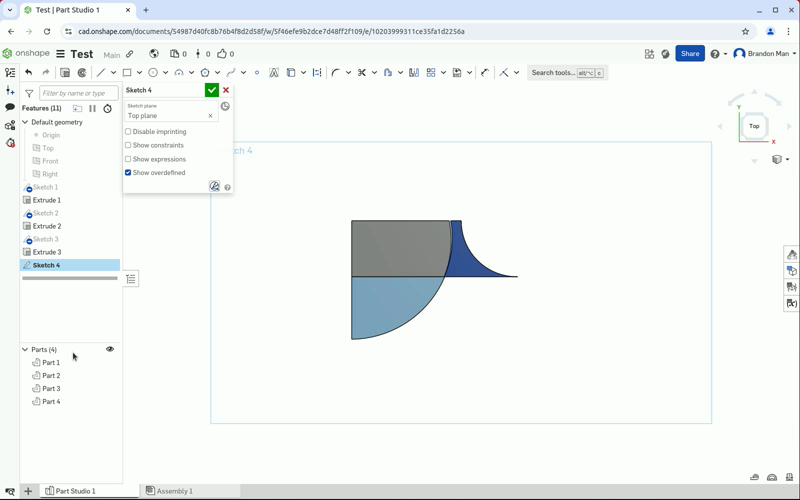
key(y)
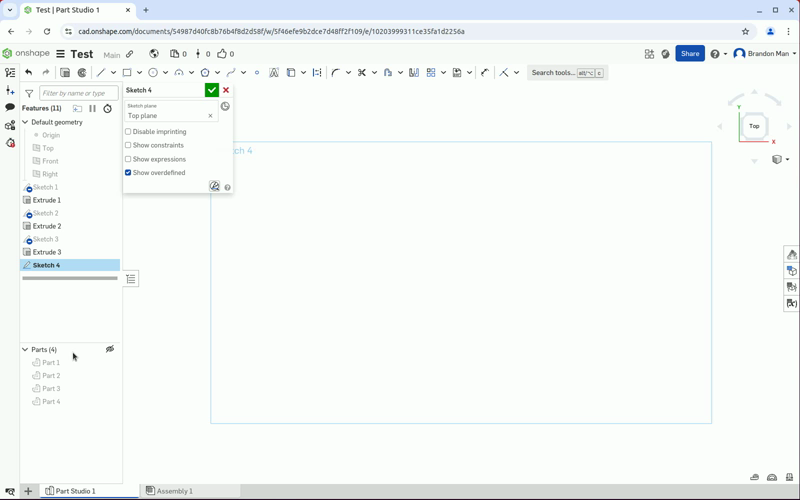
key(a)
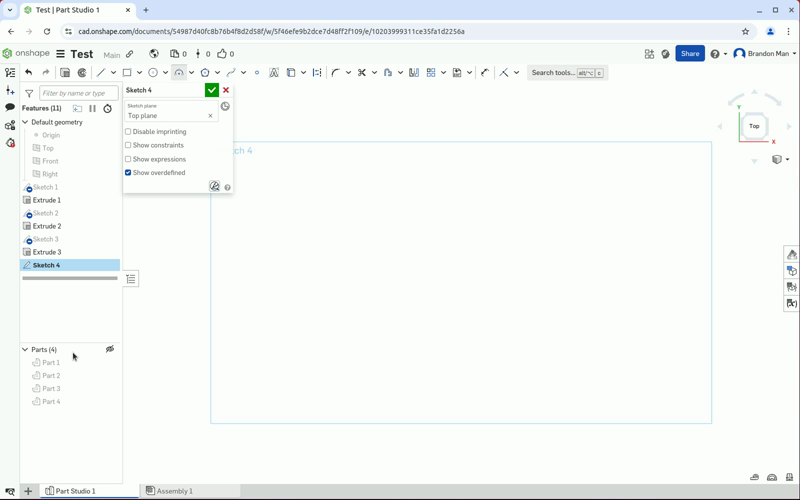
key_down(shift)
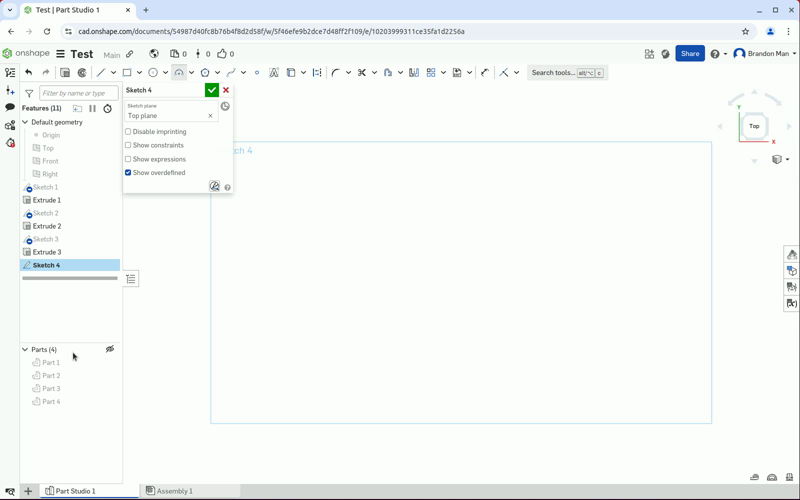
mouse_move(460, 220)
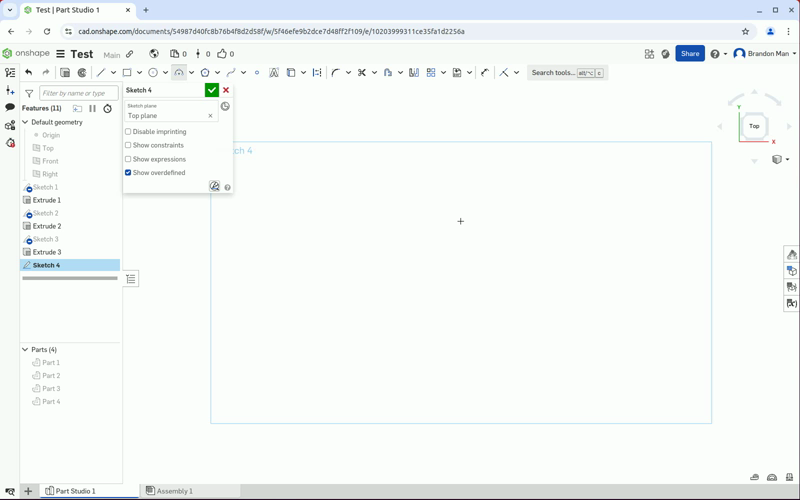
click(460, 220)
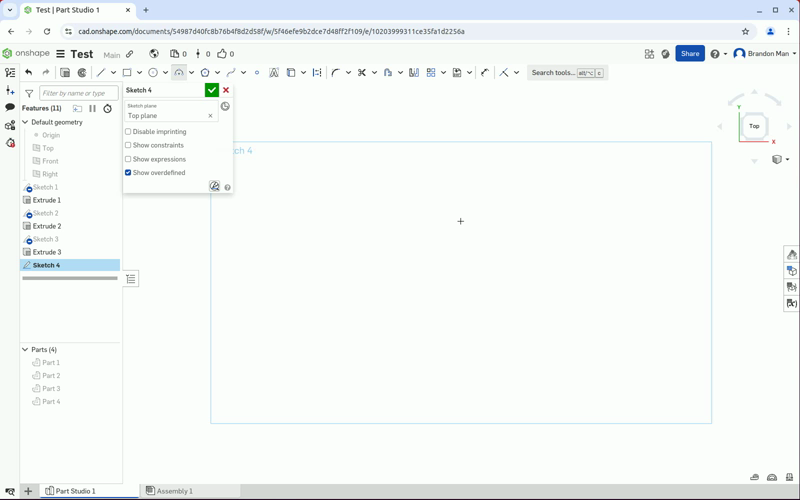
key_up(shift)
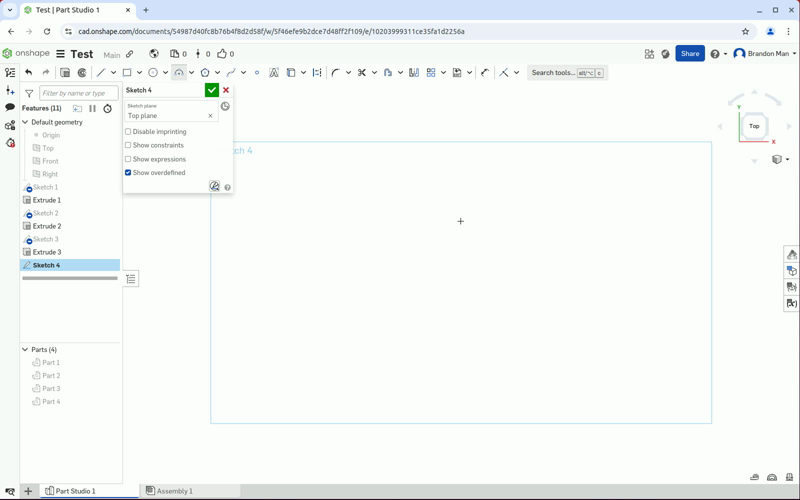
key_down(shift)
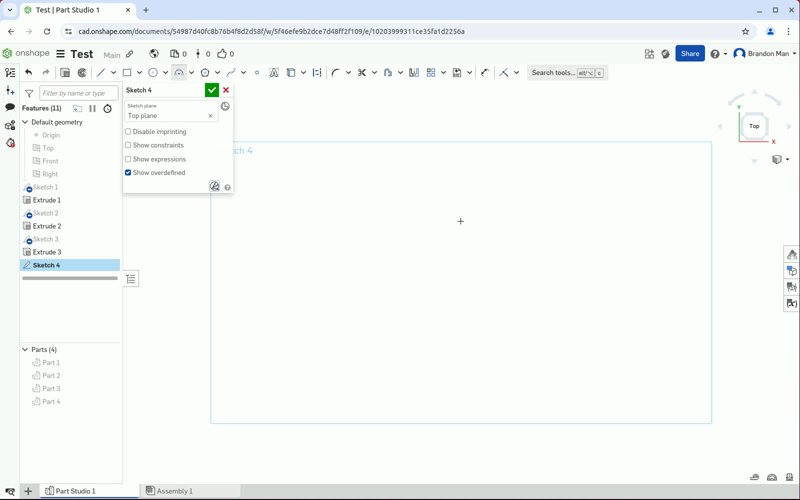
mouse_move(573, 220)
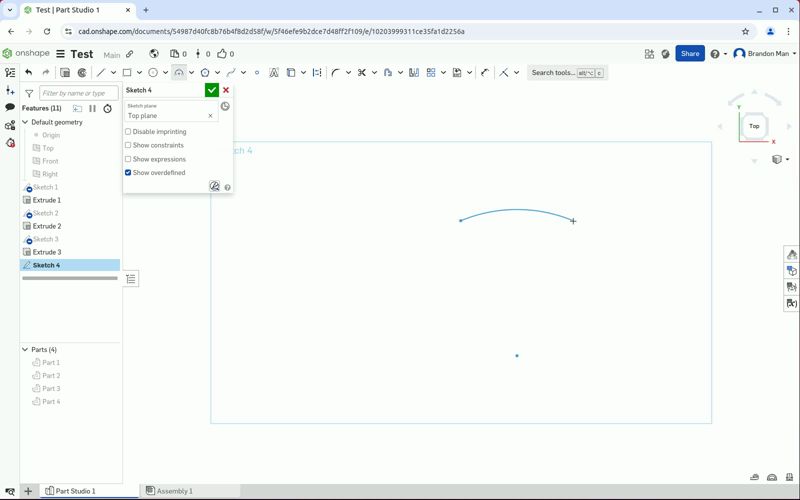
click(573, 220)
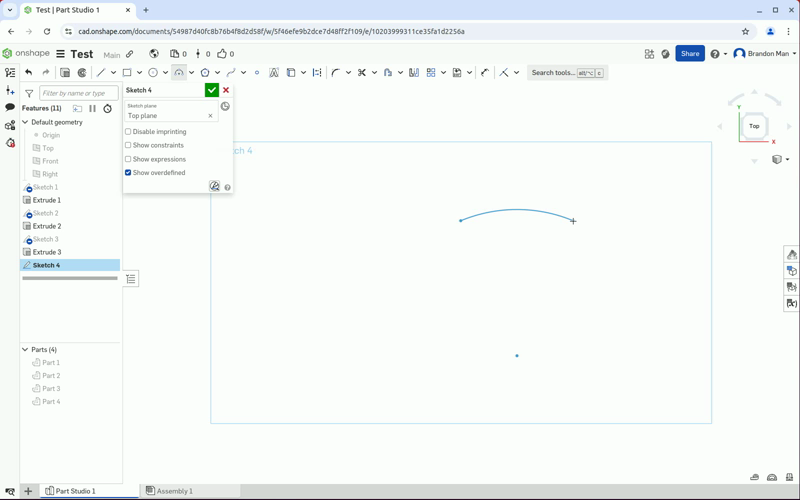
mouse_move(516, 276)
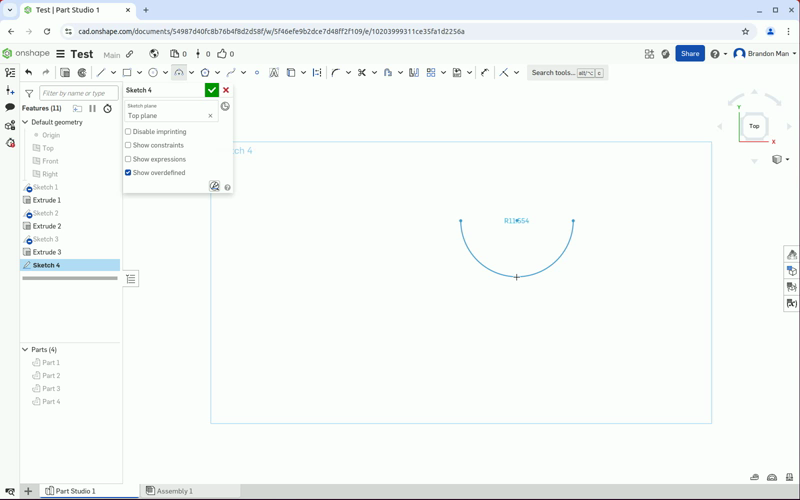
click(516, 276)
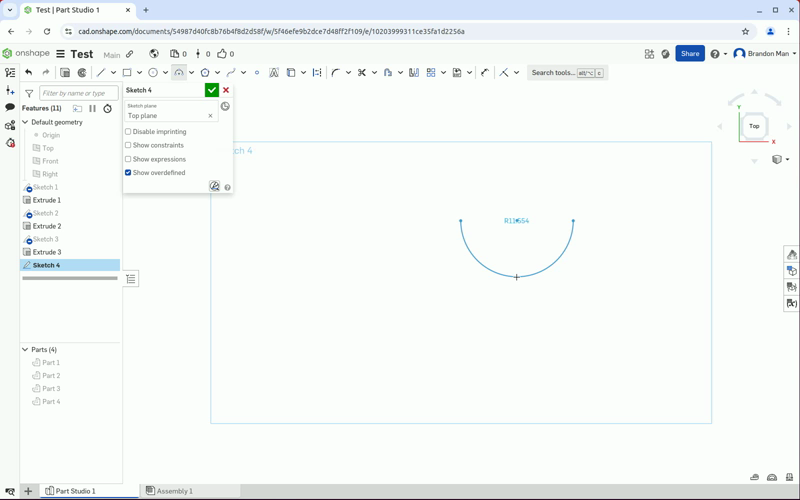
key_up(shift)
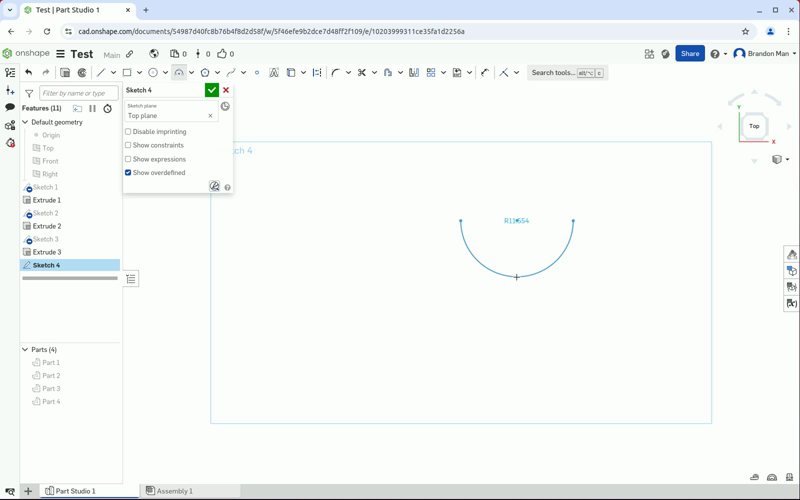
key(esc)
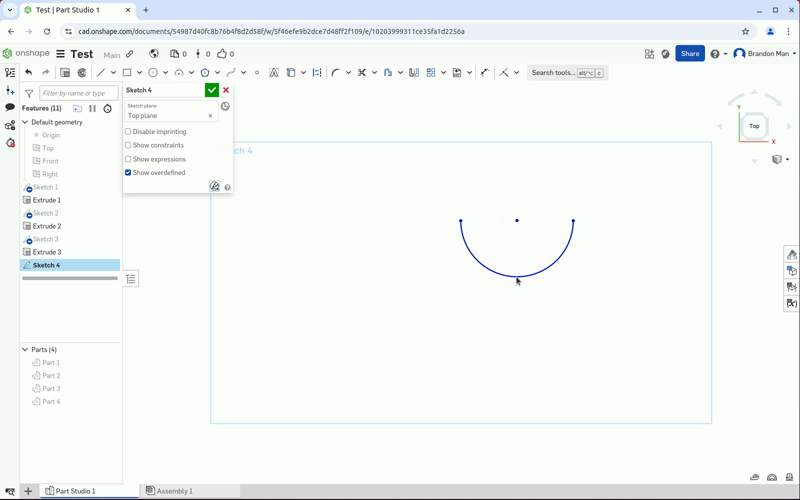
key(l)
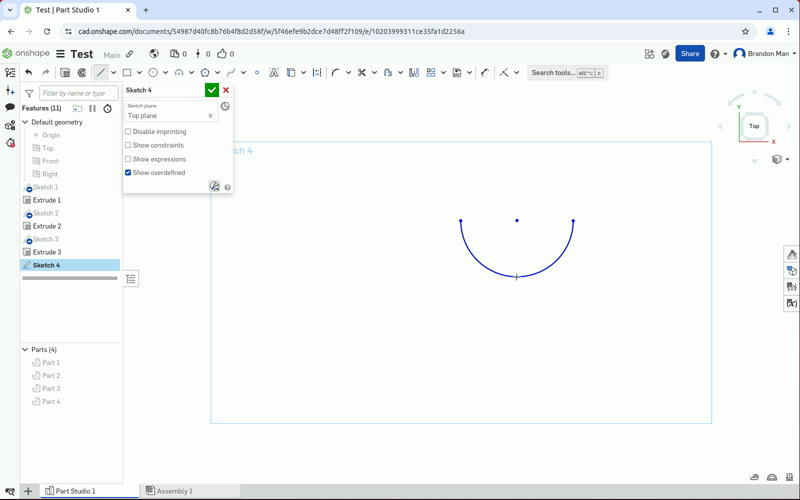
mouse_move(573, 220)
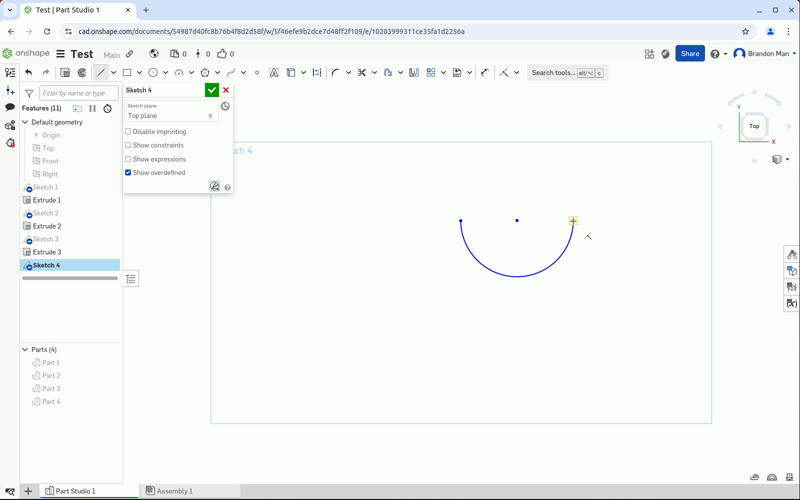
click(573, 220)
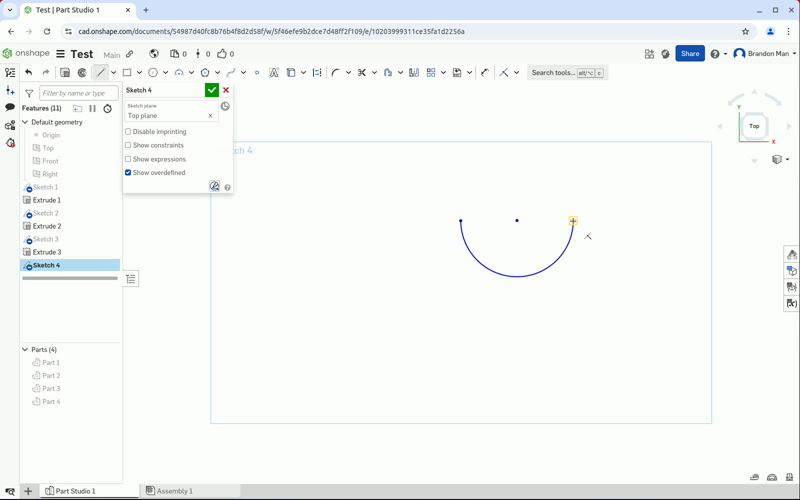
key_down(shift)
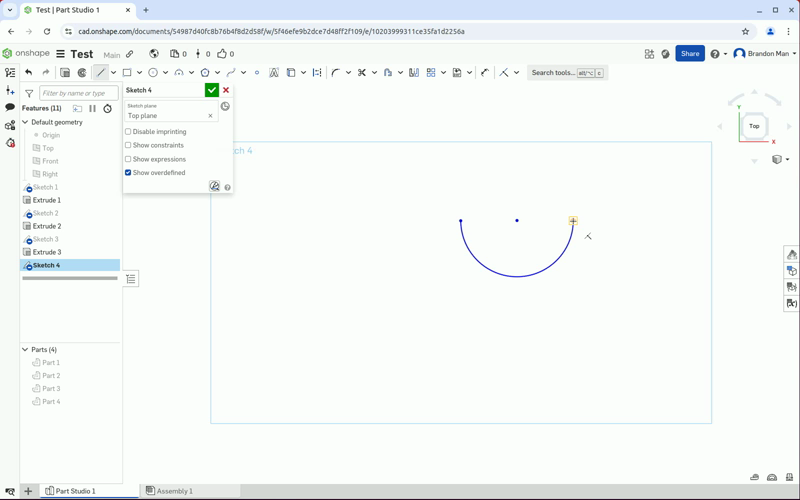
mouse_move(460, 220)
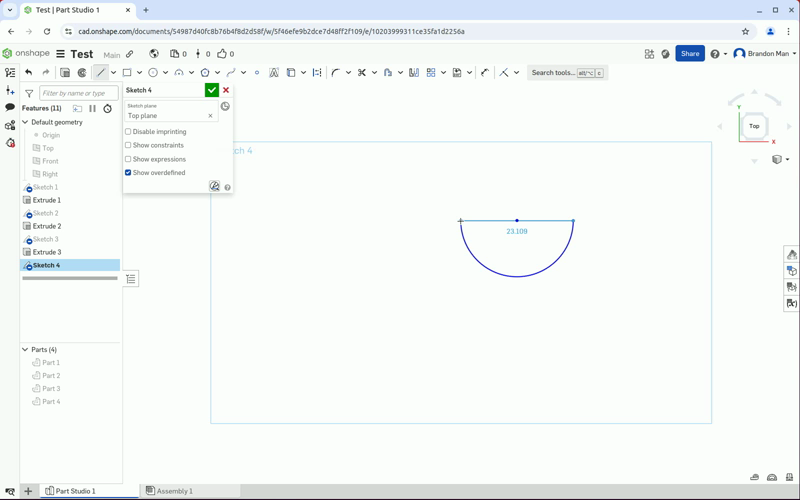
key_up(shift)
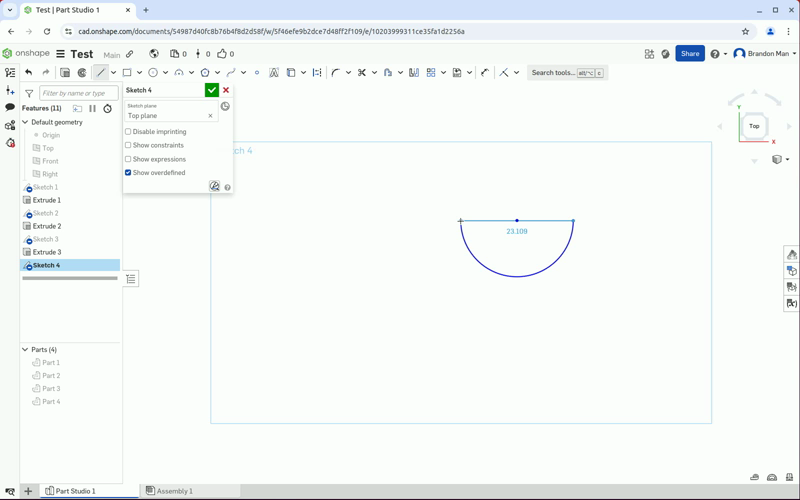
click(460, 220)
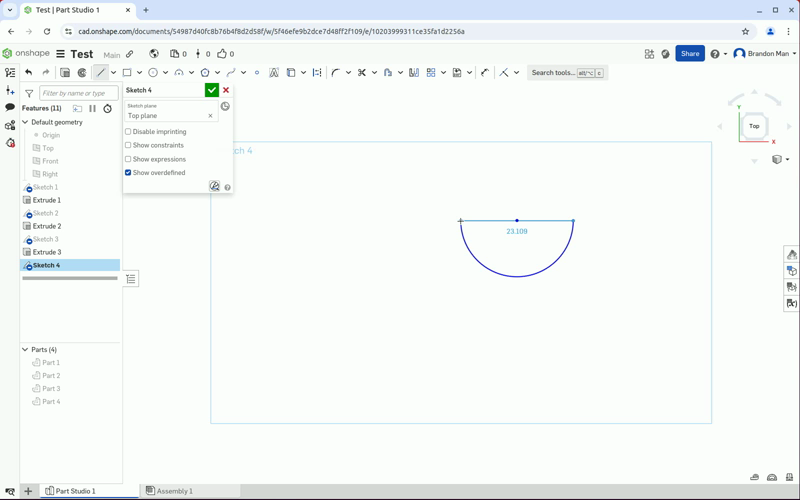
key(esc)
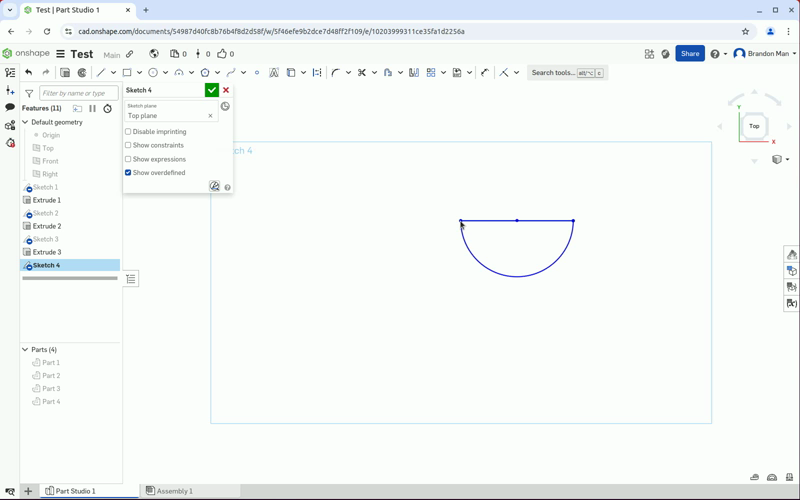
mouse_move(548, 225)
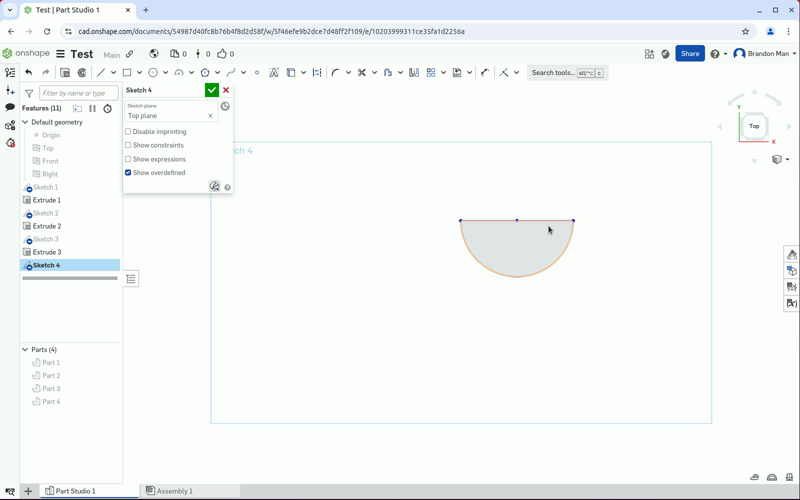
scroll(6)
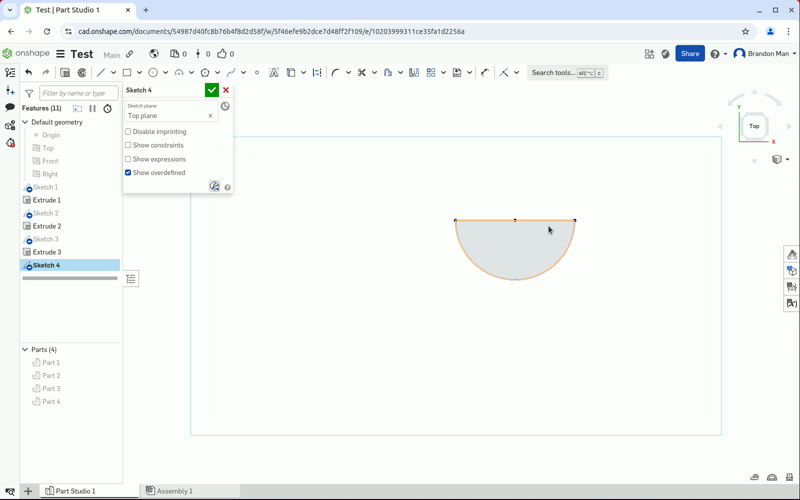
scroll(6)
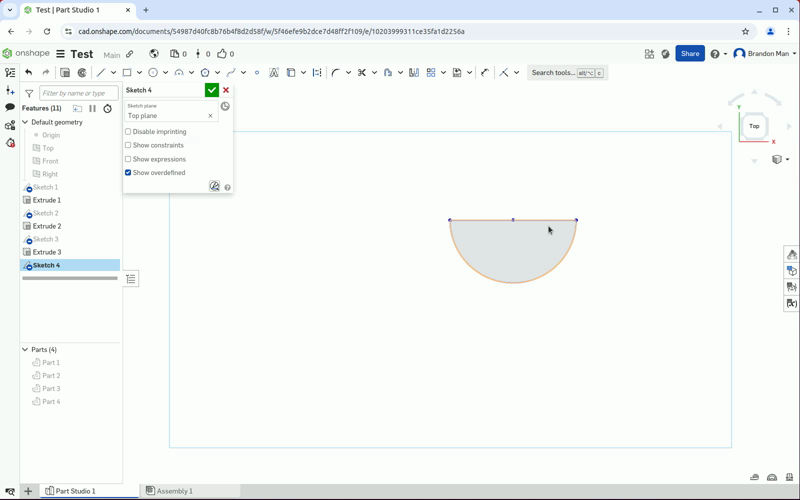
scroll(6)
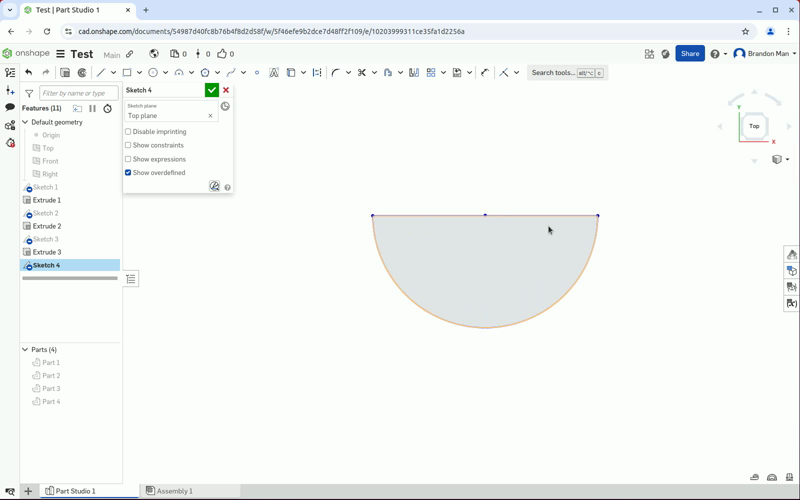
scroll(6)
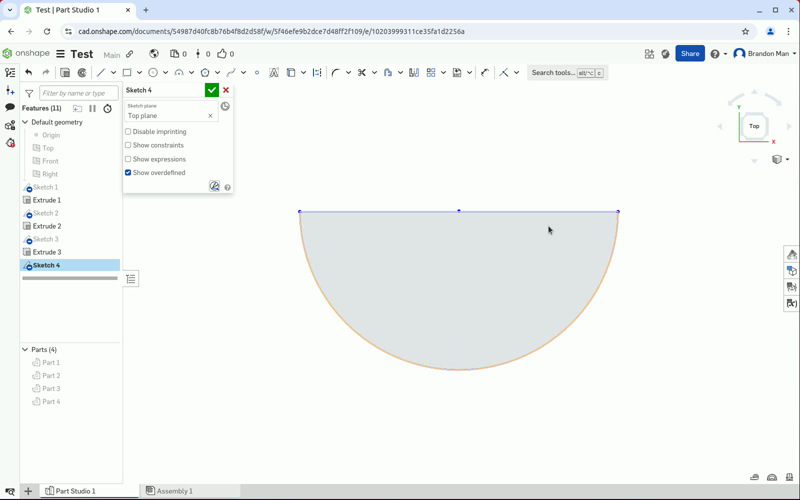
scroll(6)
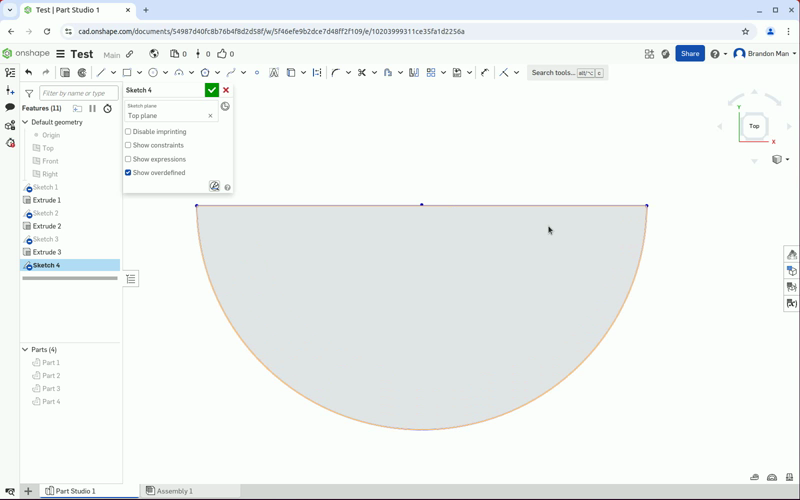
scroll(6)
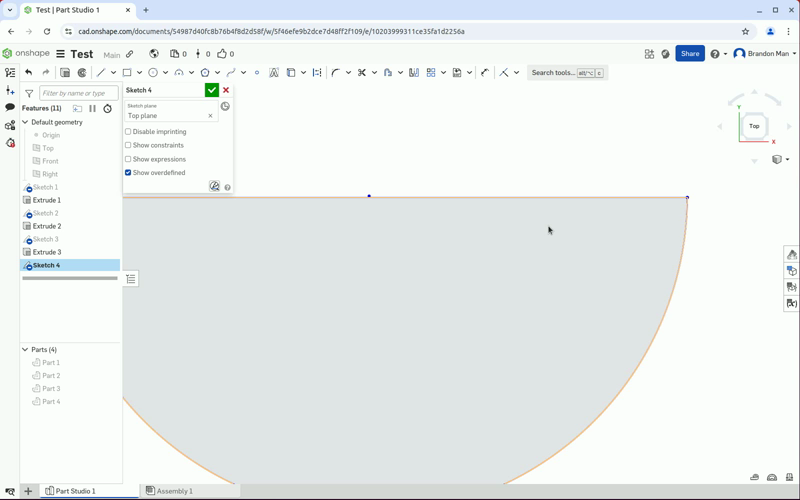
scroll(6)
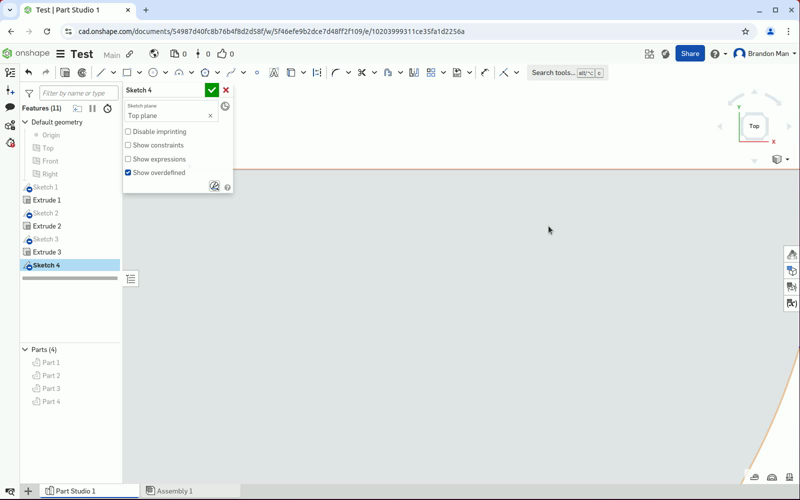
click(548, 225)
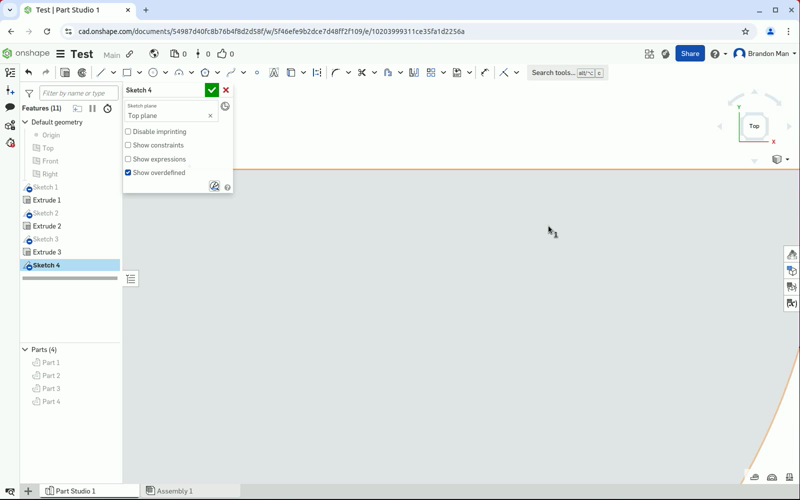
scroll(-6)
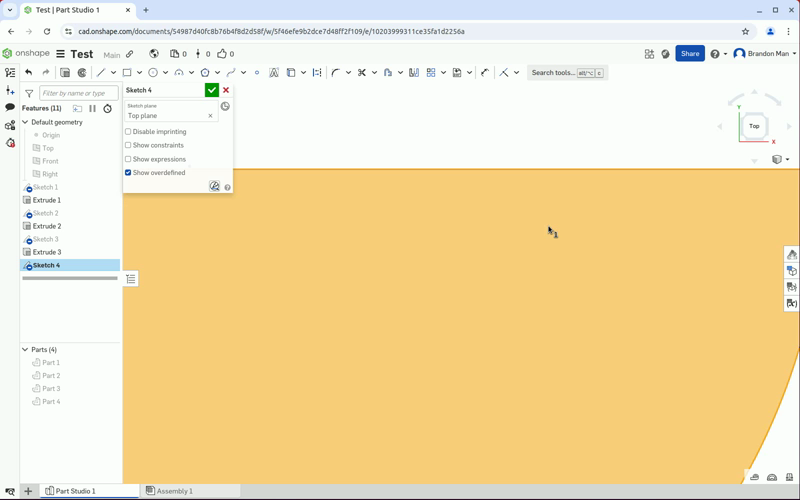
scroll(-6)
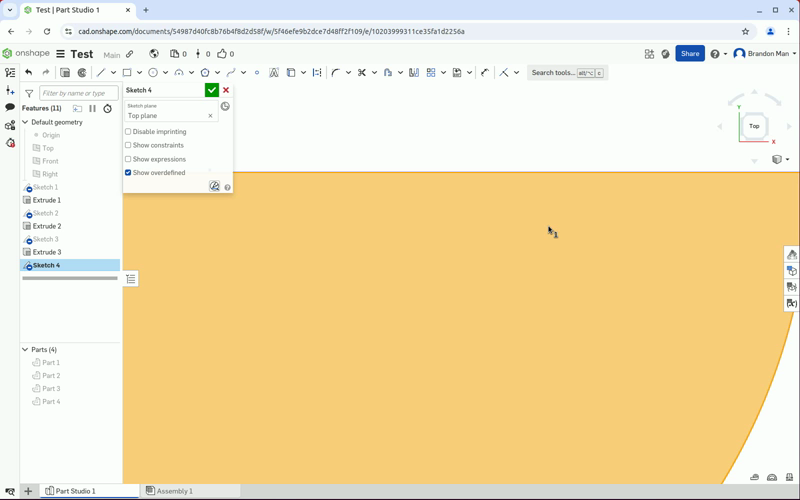
scroll(-6)
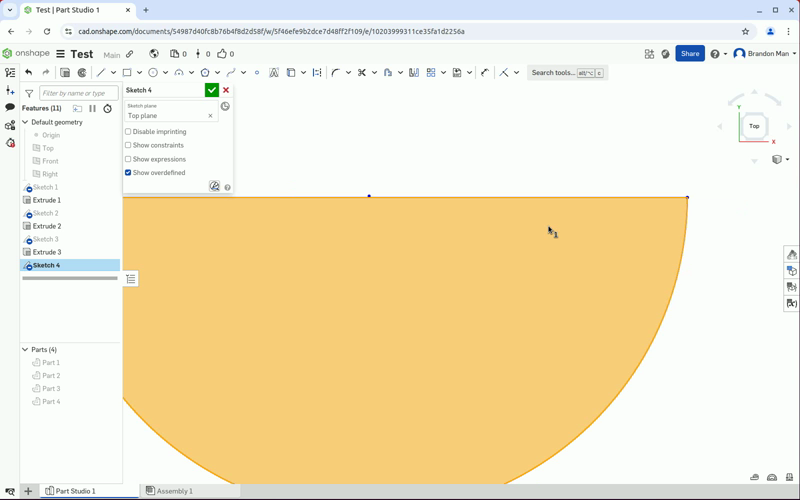
scroll(-6)
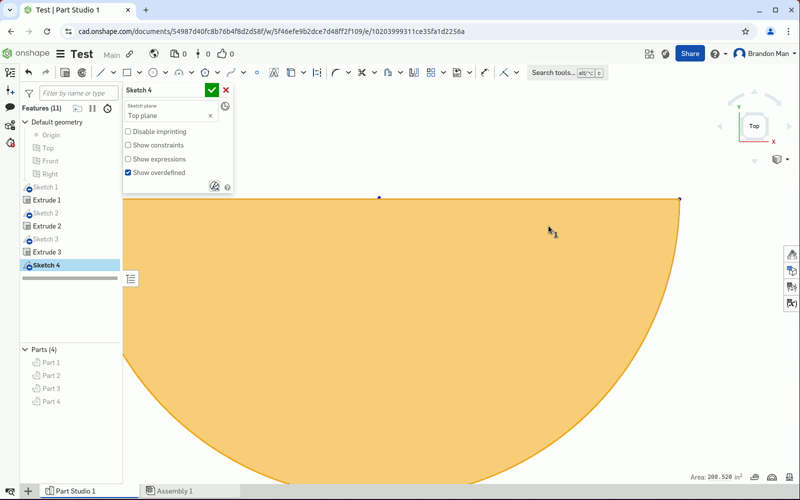
scroll(-6)
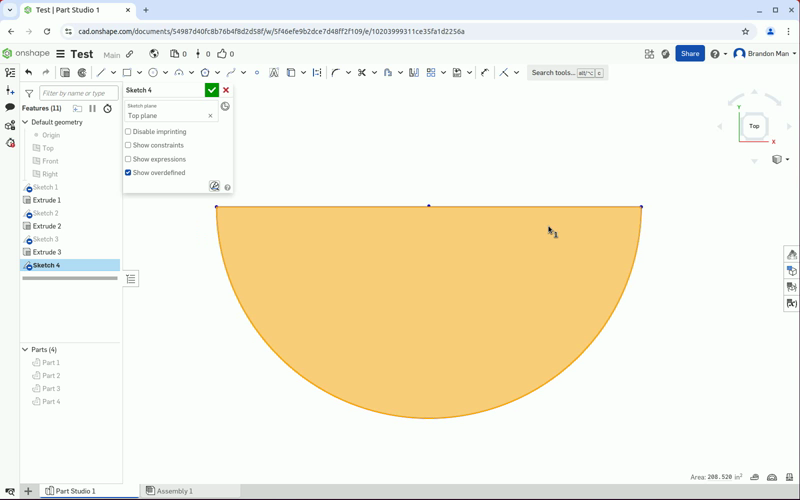
scroll(-6)
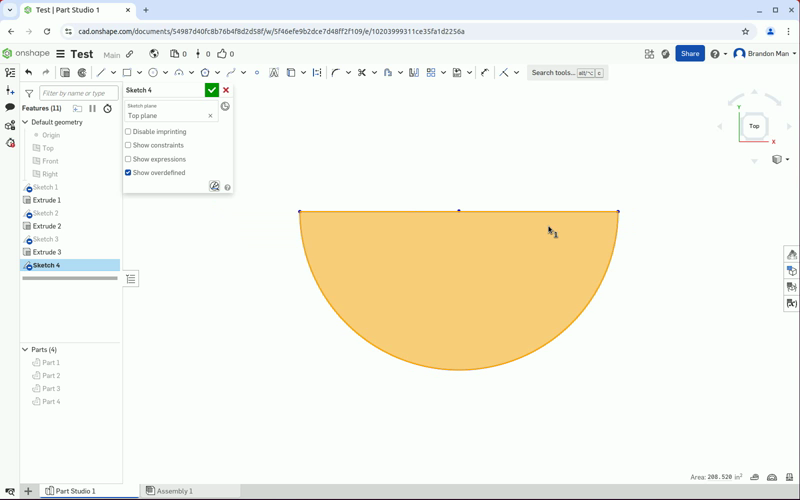
scroll(-6)
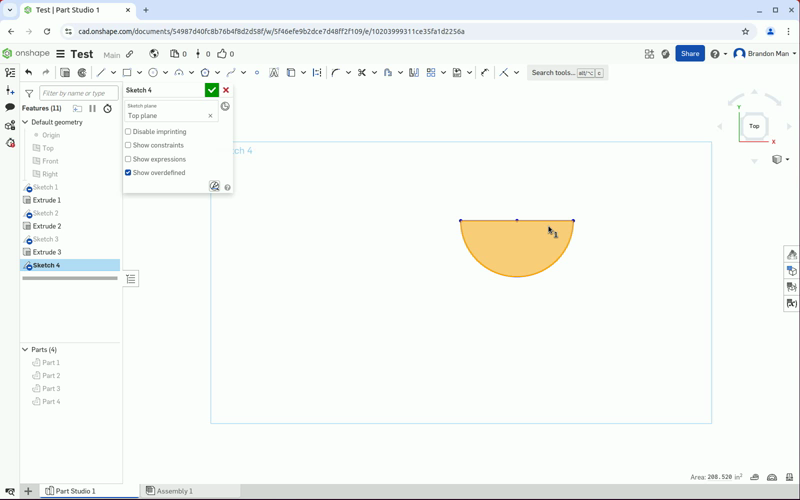
mouse_move(73, 352)
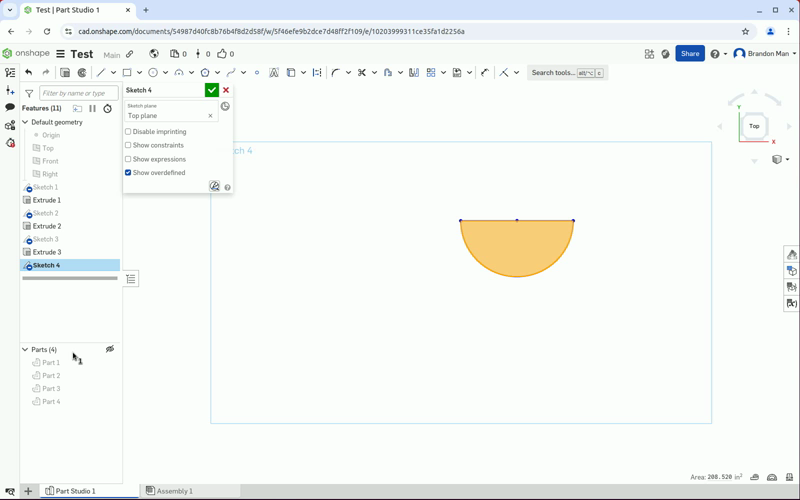
key(shift+y)
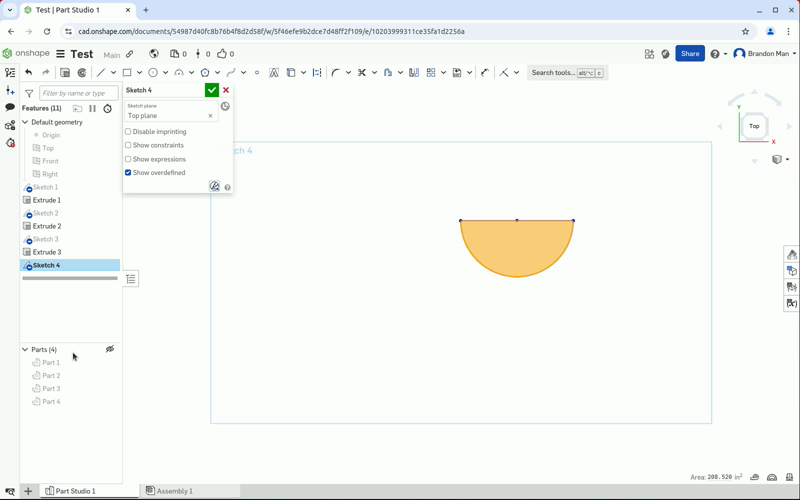
key(shift+e)
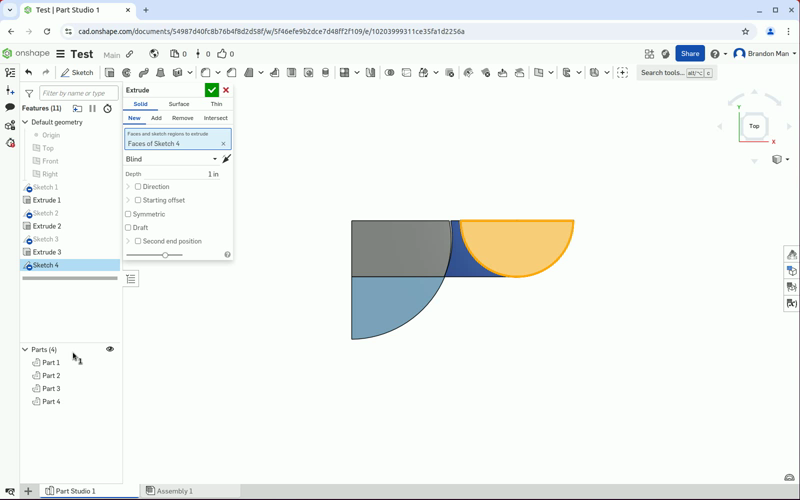
mouse_move(143, 106)
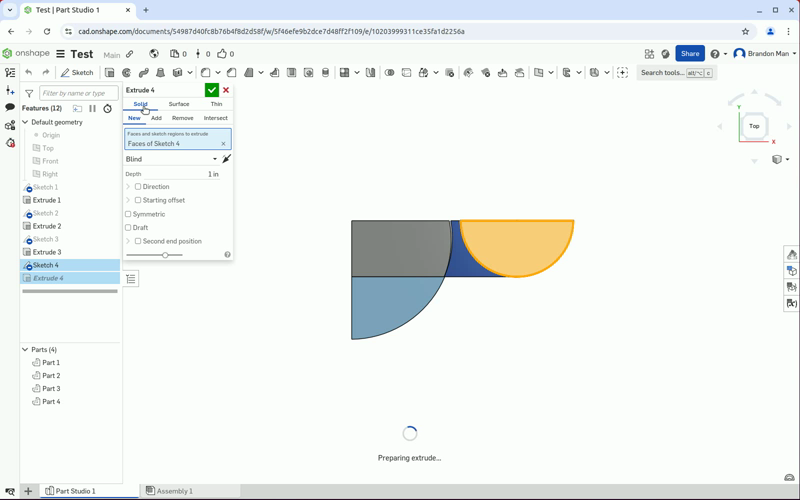
click(143, 106)
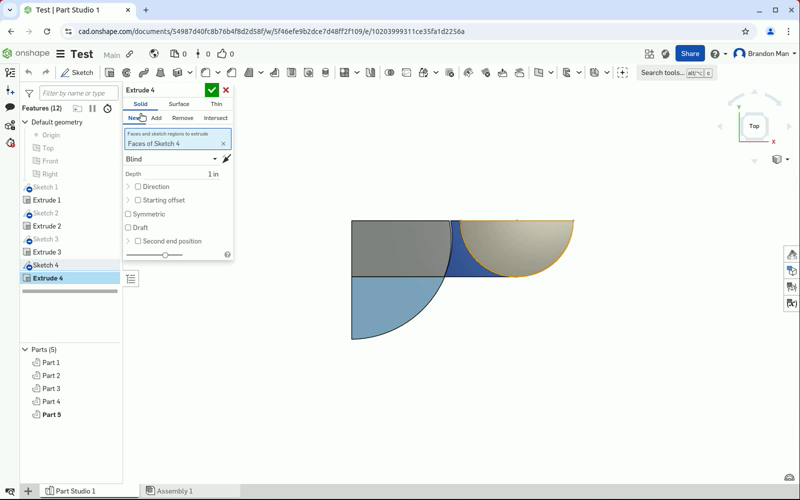
mouse_move(137, 120)
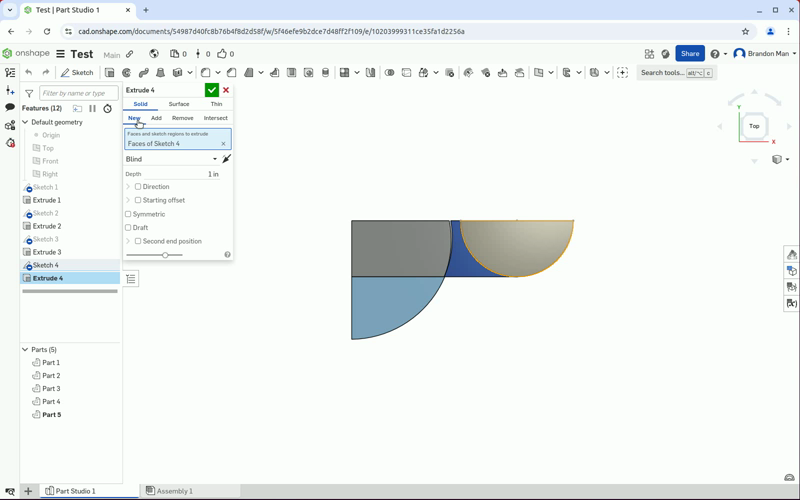
click(137, 120)
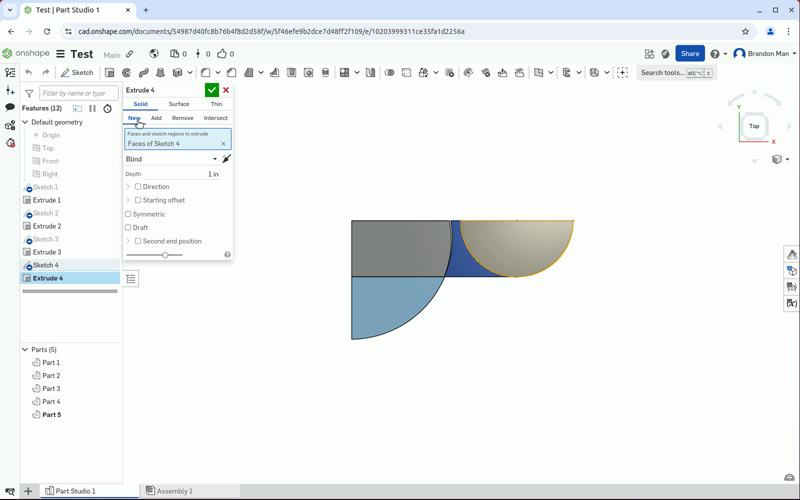
key(tab, 4)
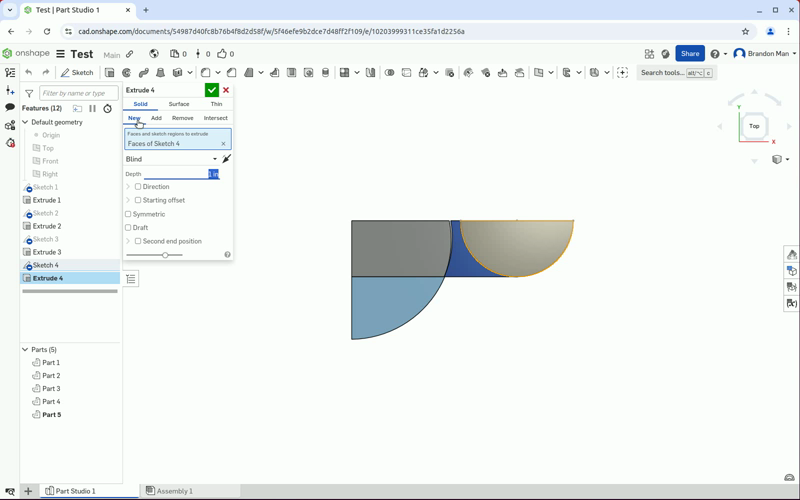
text(0.722)
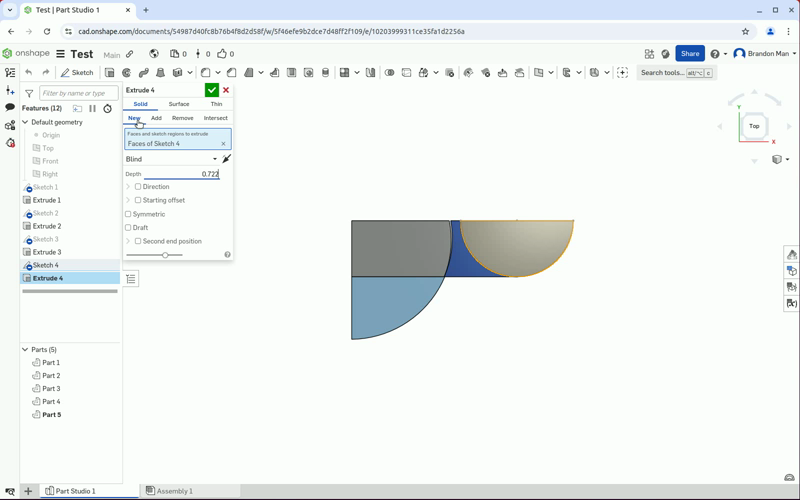
key(enter)
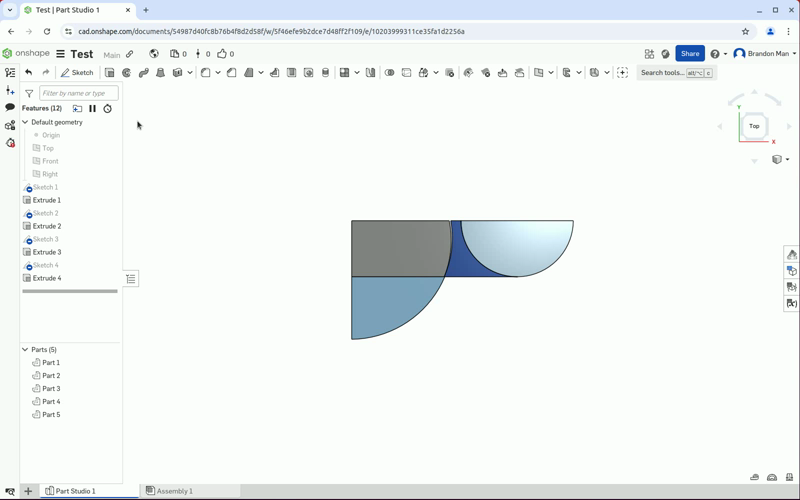
key(shift+h)
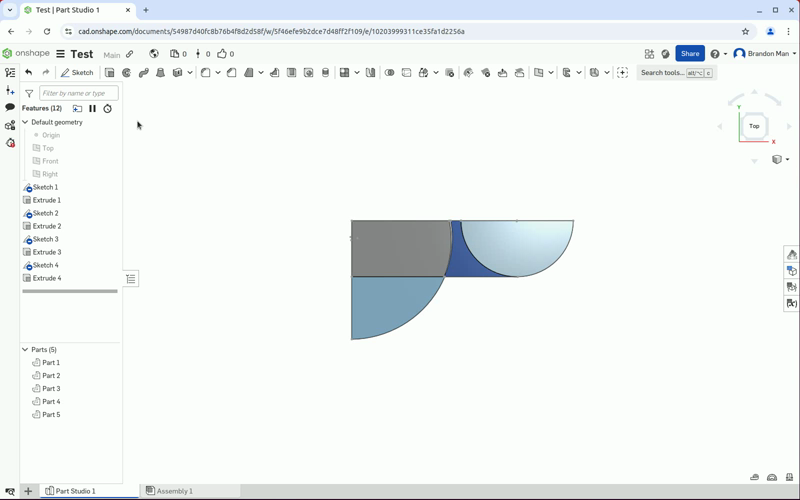
key(shift+h)
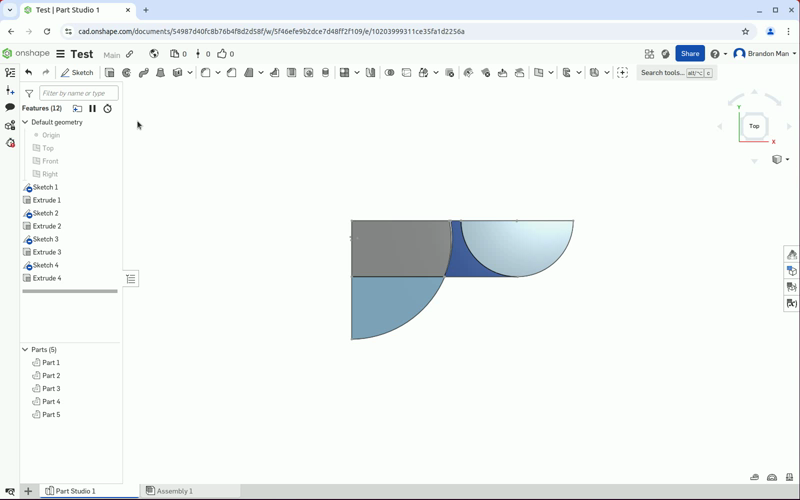
key(shift+7)
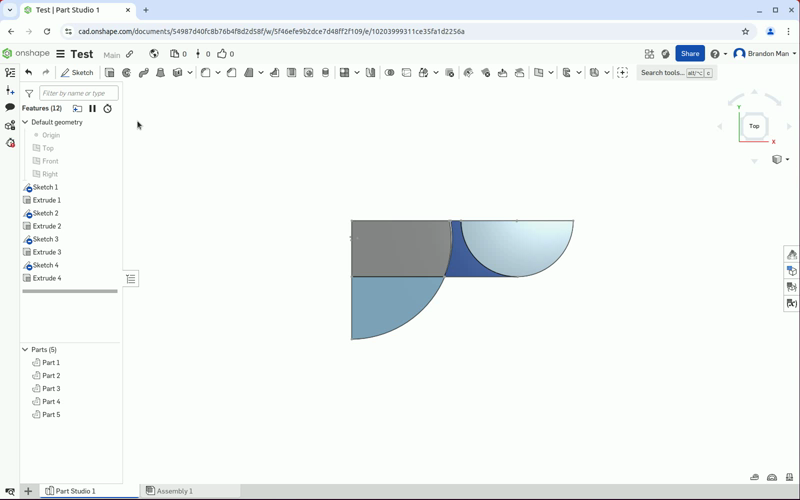
key(up, 3)
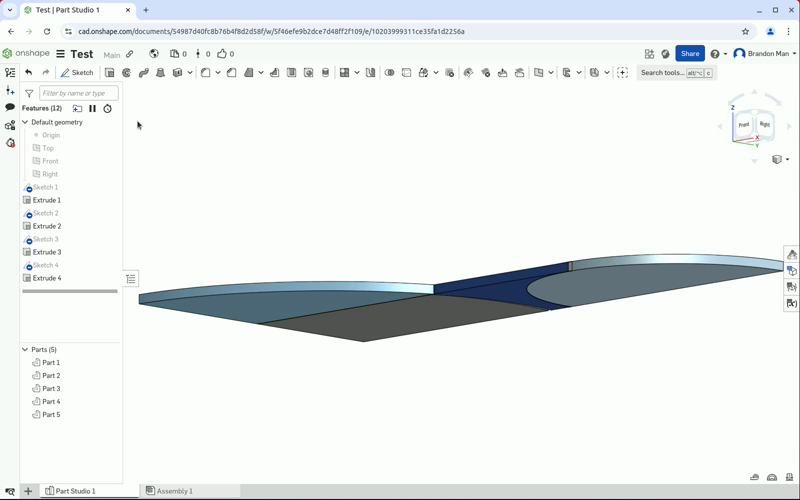
key(left, 3)
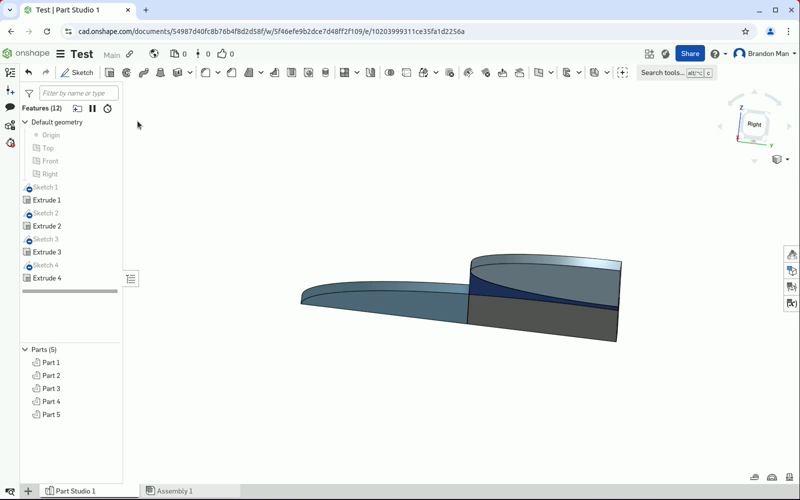
key(right, 3)
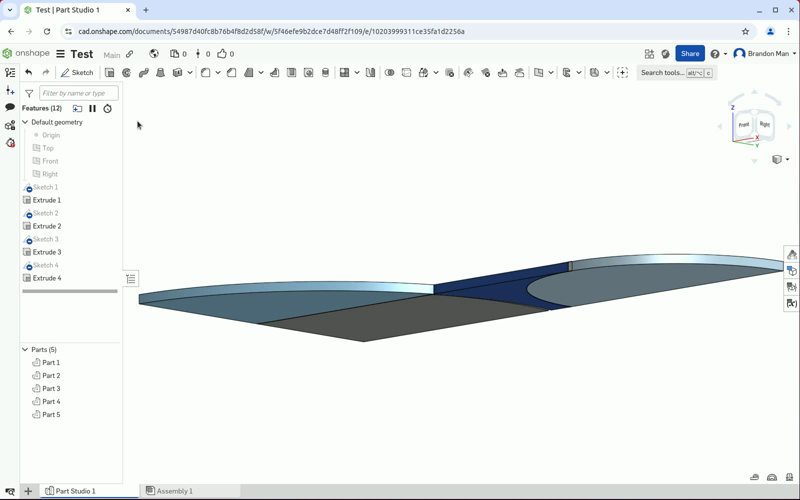
key(down, 3)
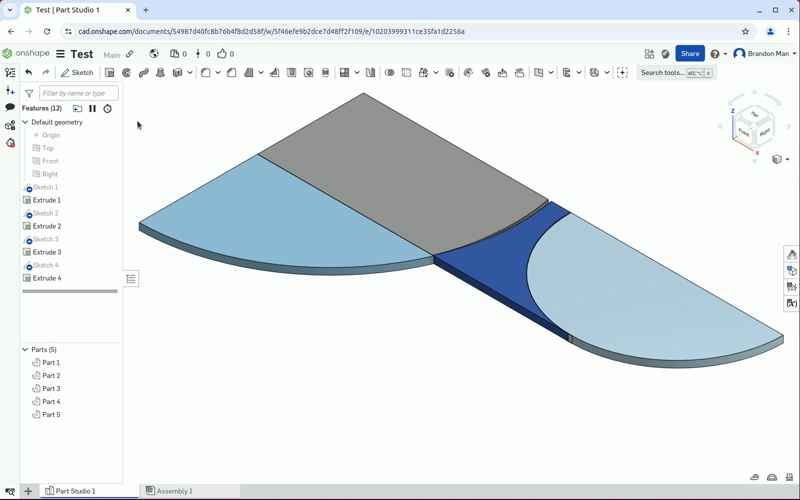
mouse_move(73, 189)
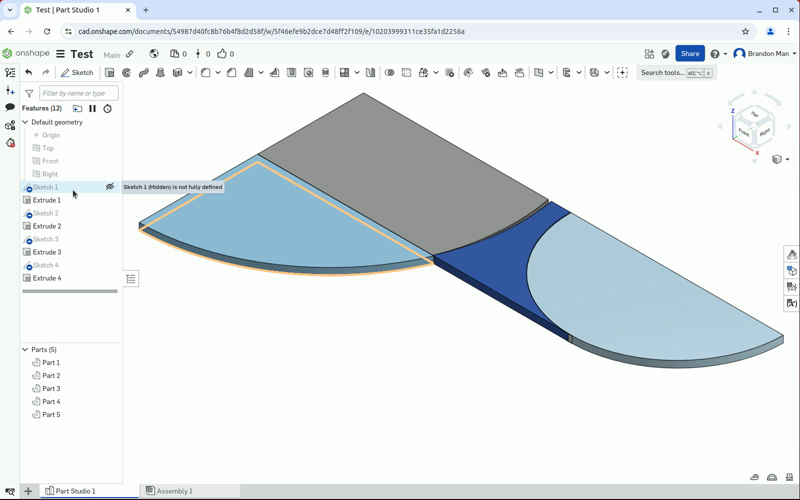
click(73, 189)